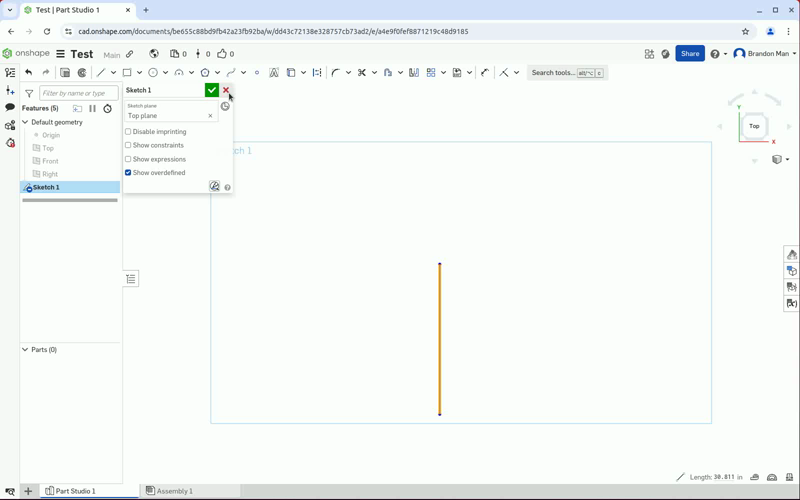
key(shift+h)
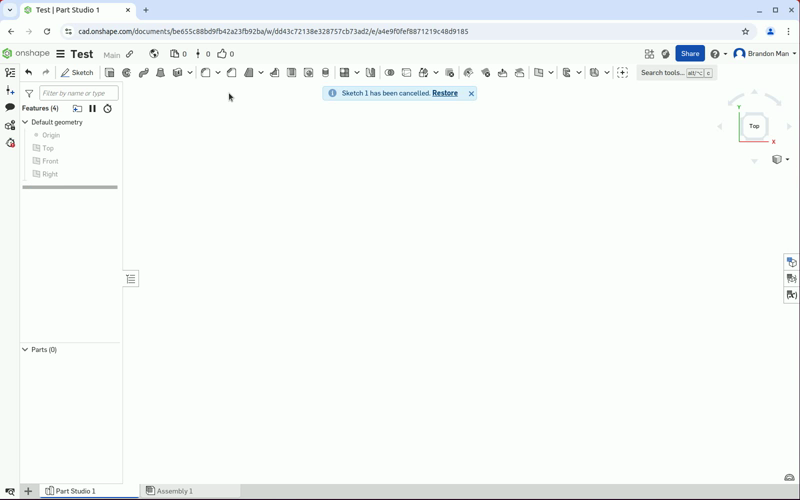
mouse_move(73, 352)
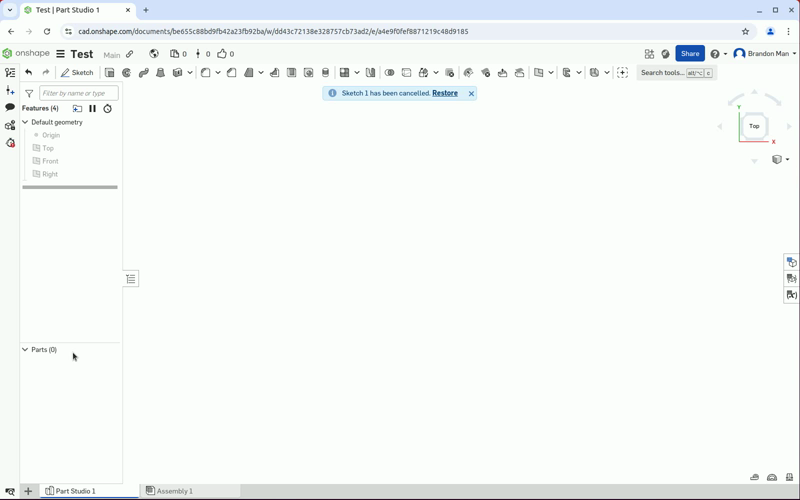
key(y)
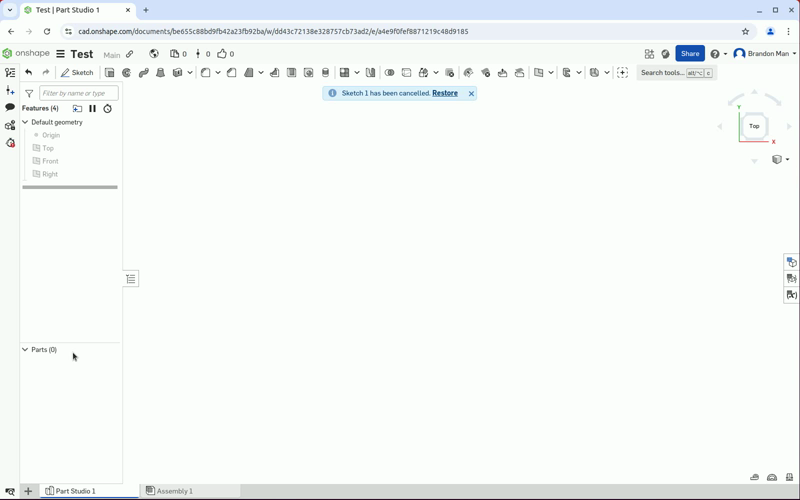
key(shift+p)
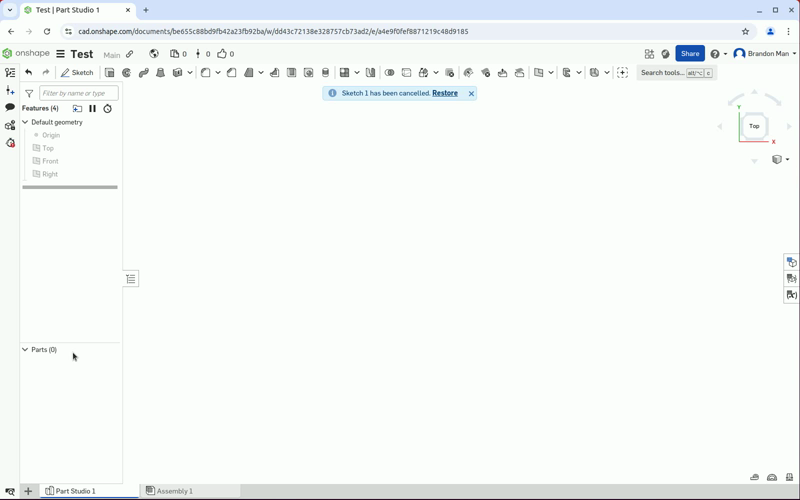
key(space)
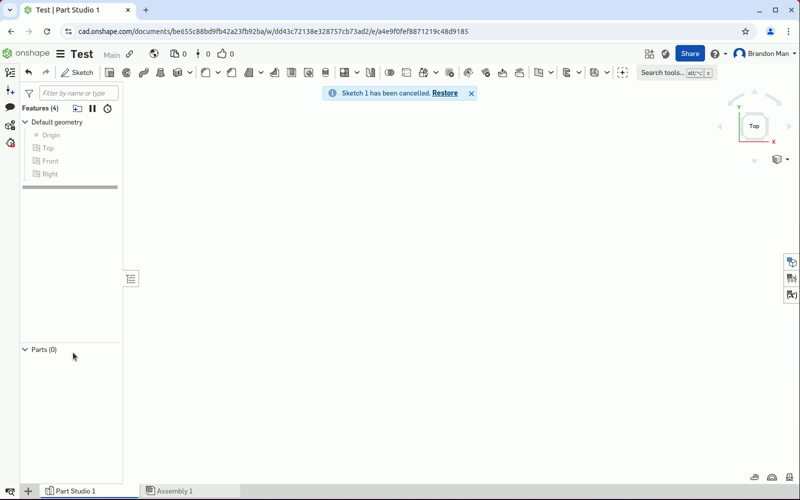
key_down(shift)
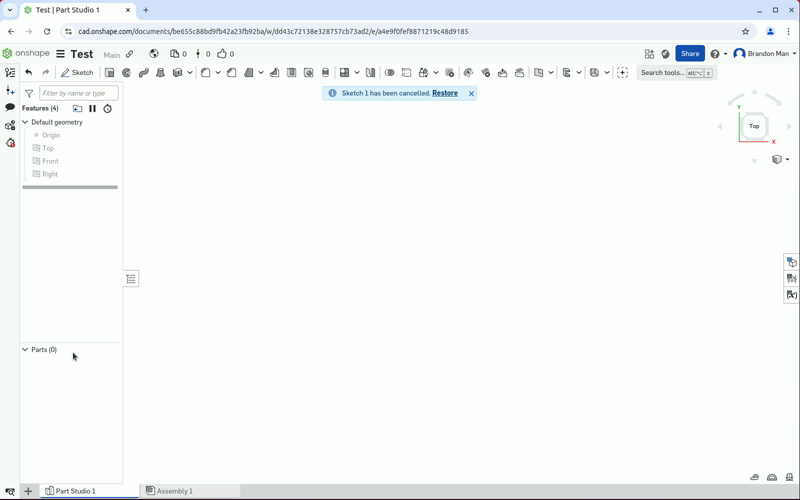
key(up)
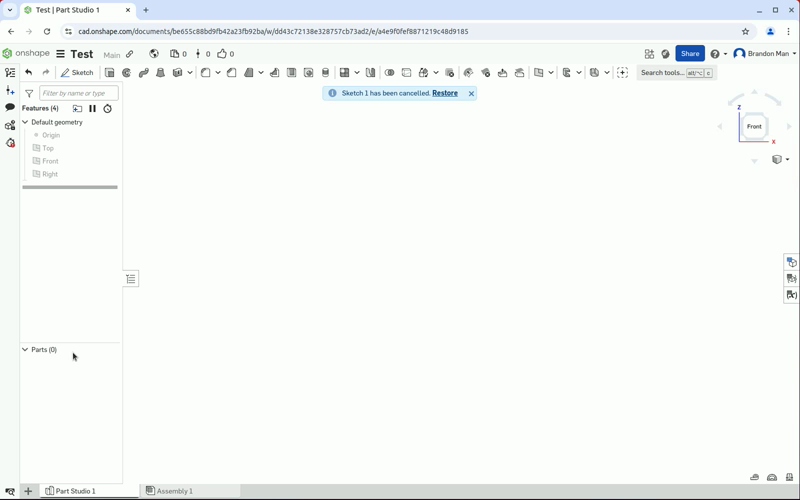
key_up(shift)
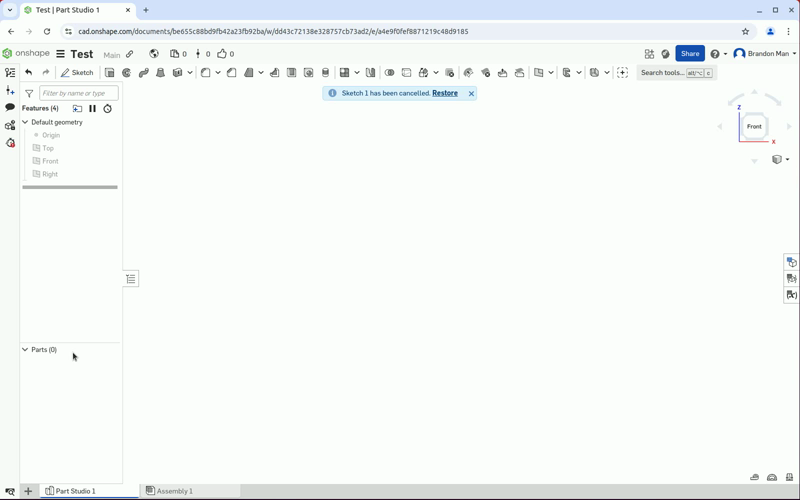
mouse_move(73, 352)
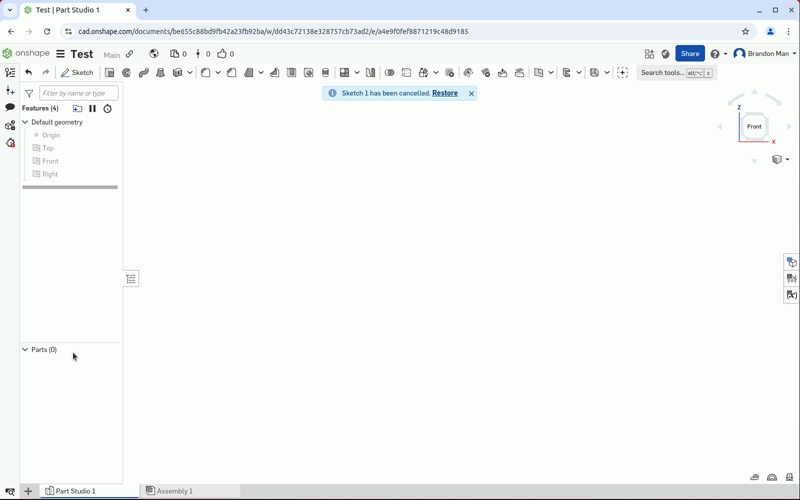
key(shift+y)
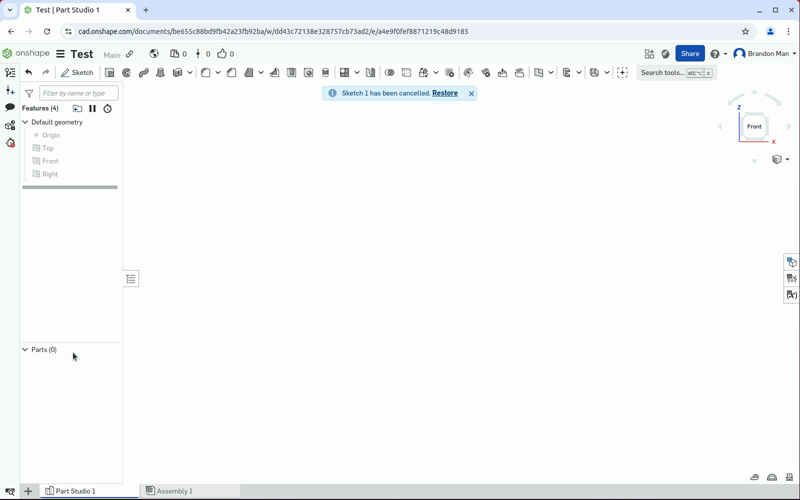
key(shift+s)
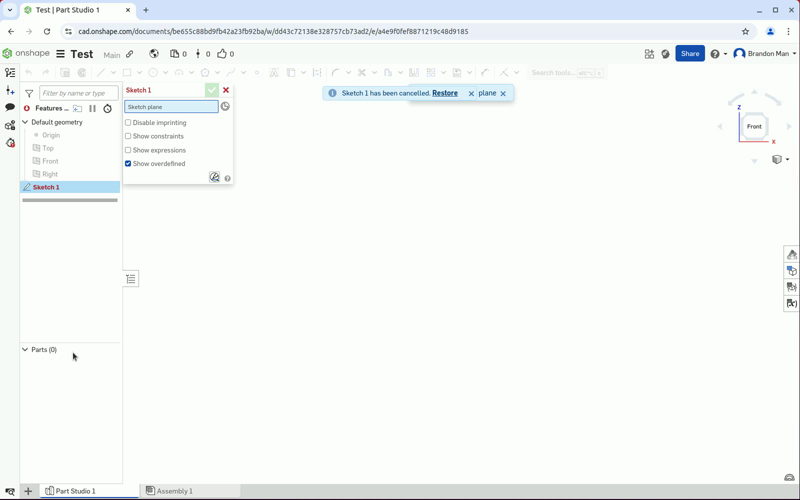
mouse_move(73, 163)
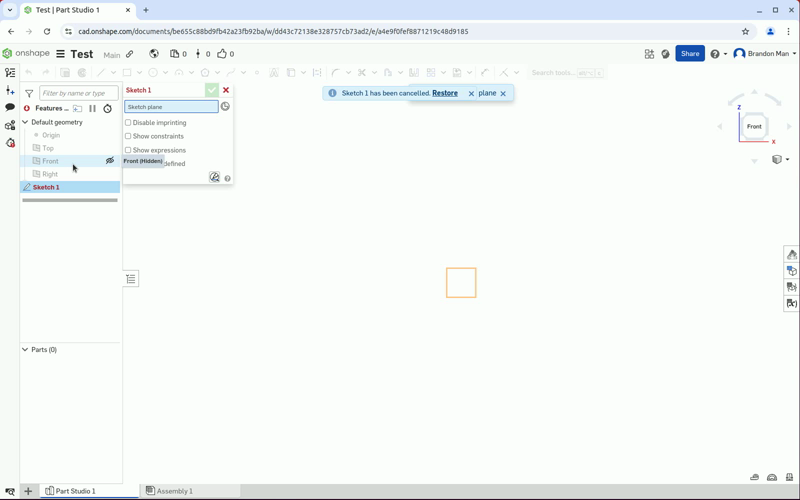
click(73, 163)
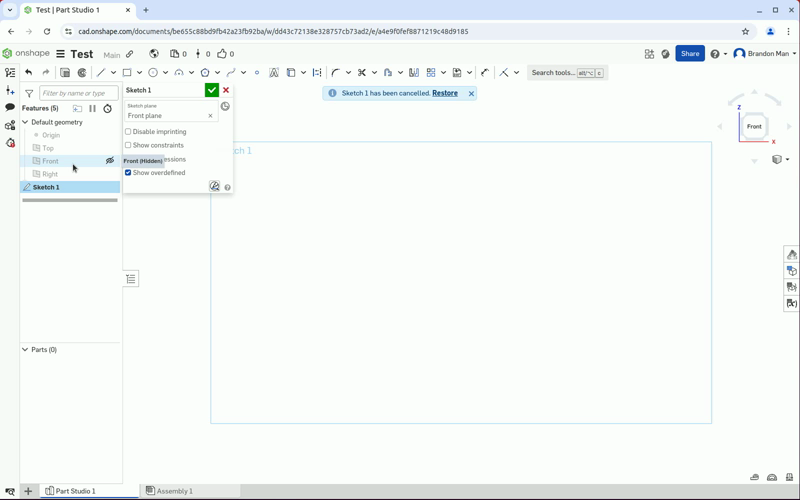
mouse_move(73, 352)
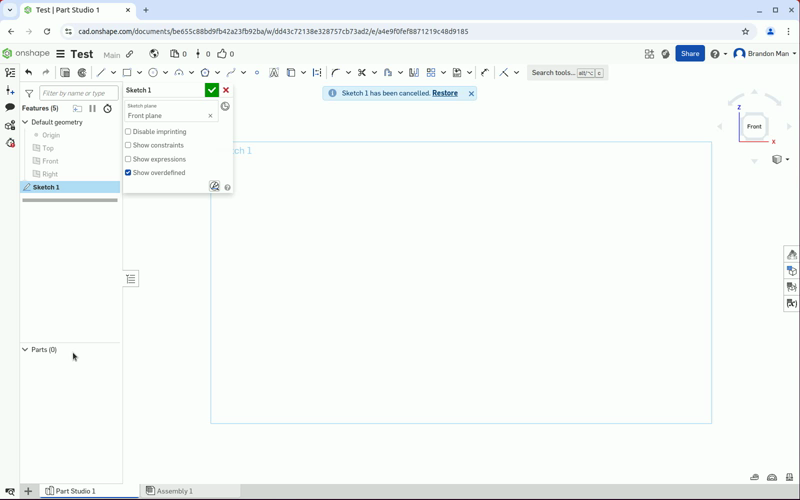
key(y)
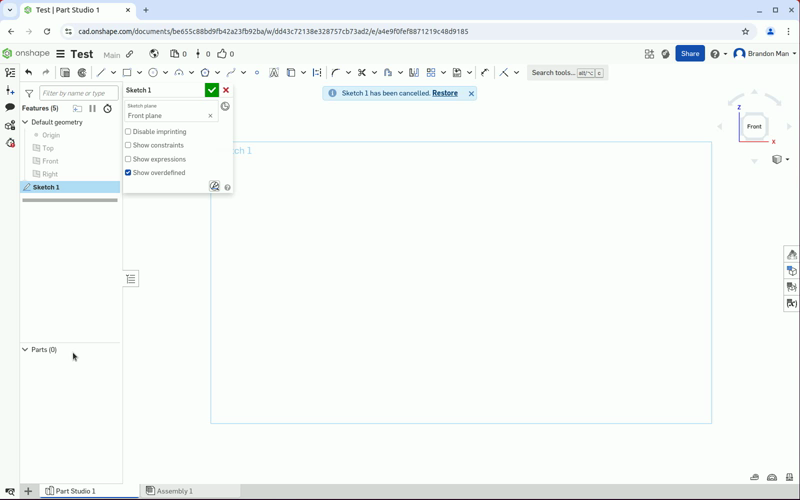
key(c)
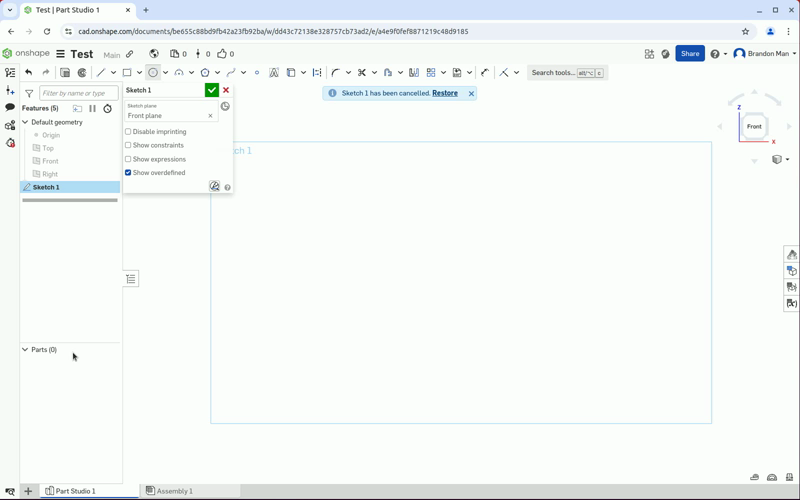
key_down(shift)
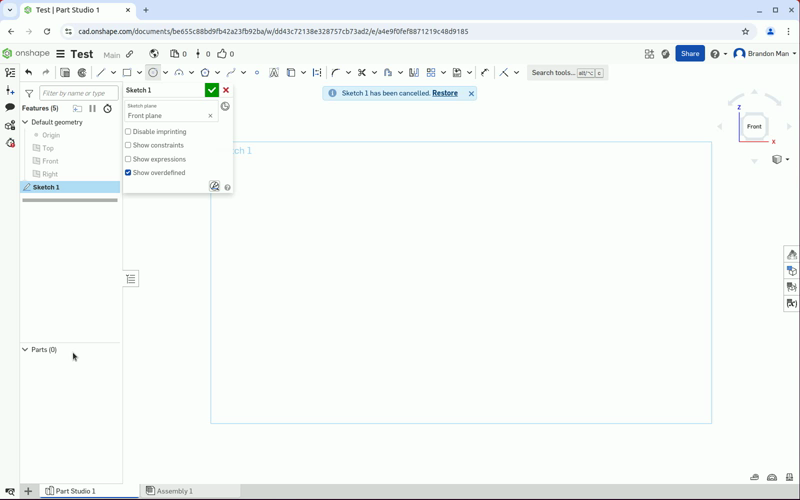
mouse_move(461, 282)
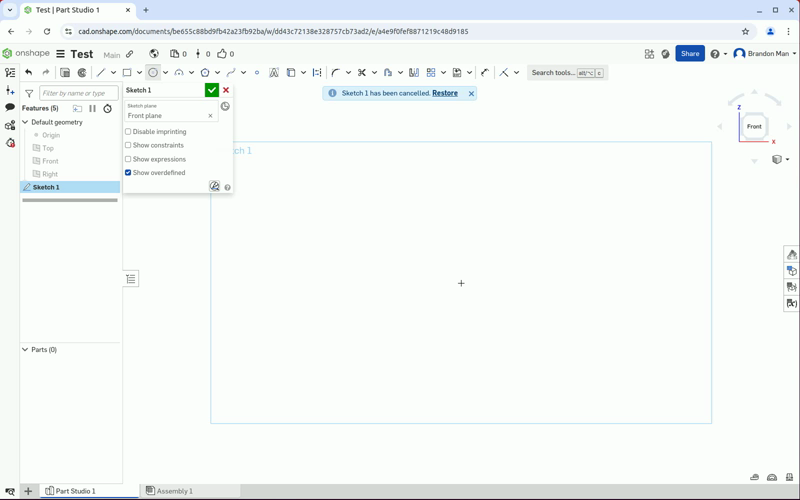
click(461, 282)
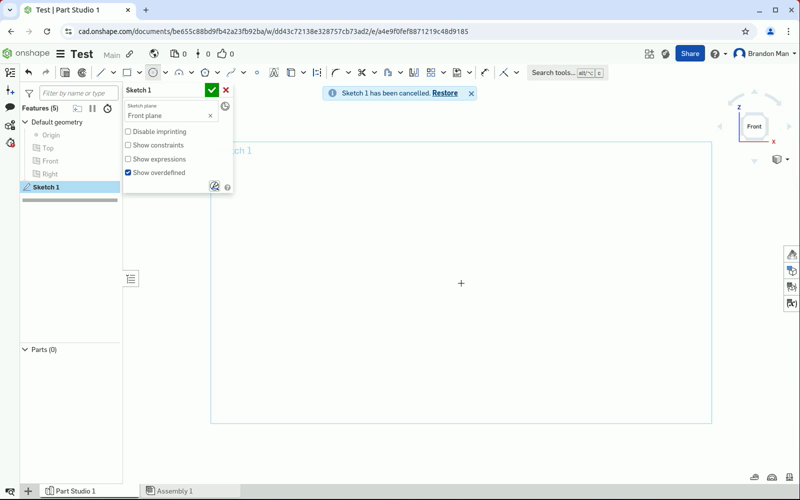
key_up(shift)
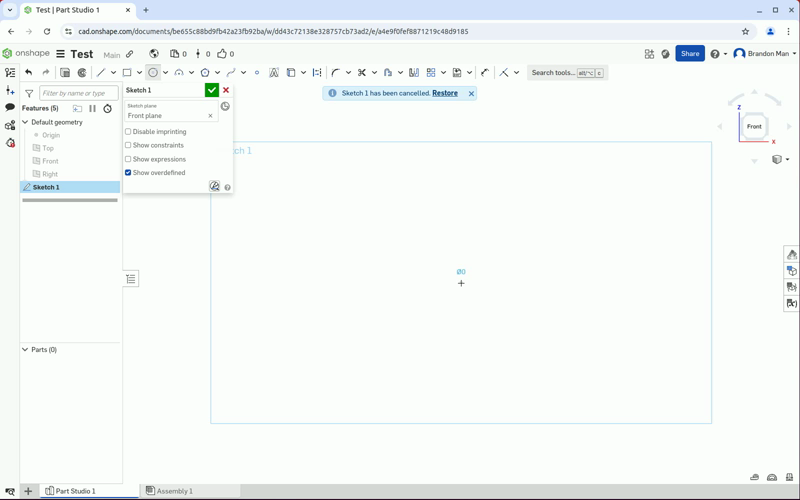
mouse_move(499, 282)
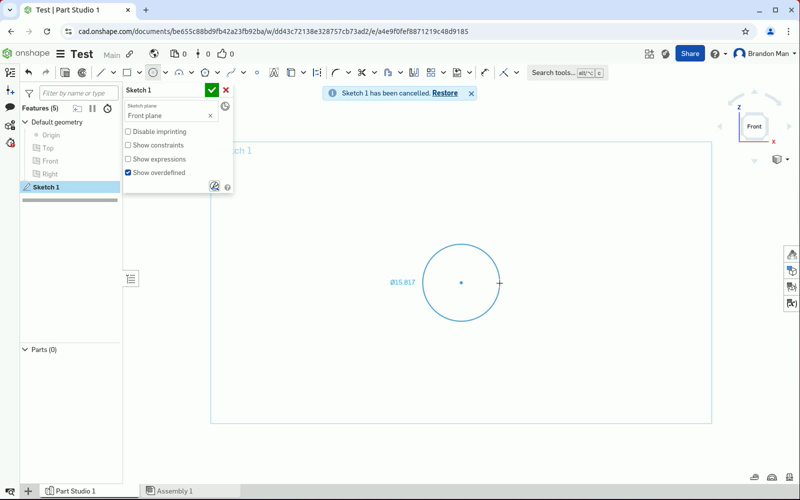
click(499, 282)
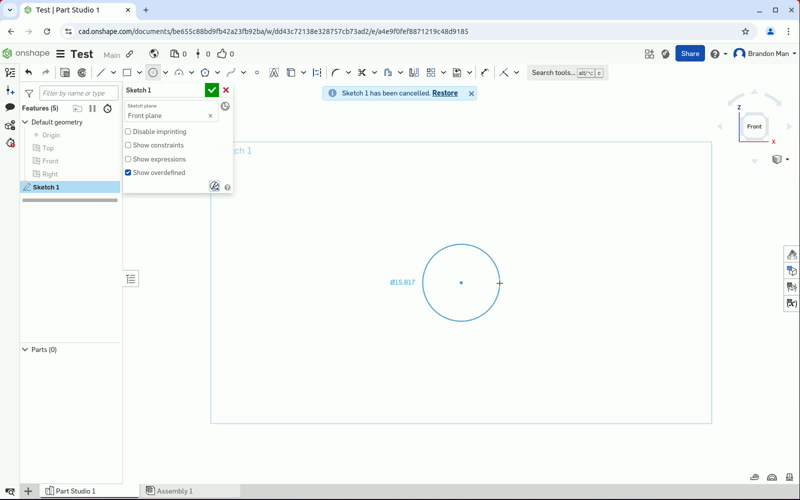
key(esc)
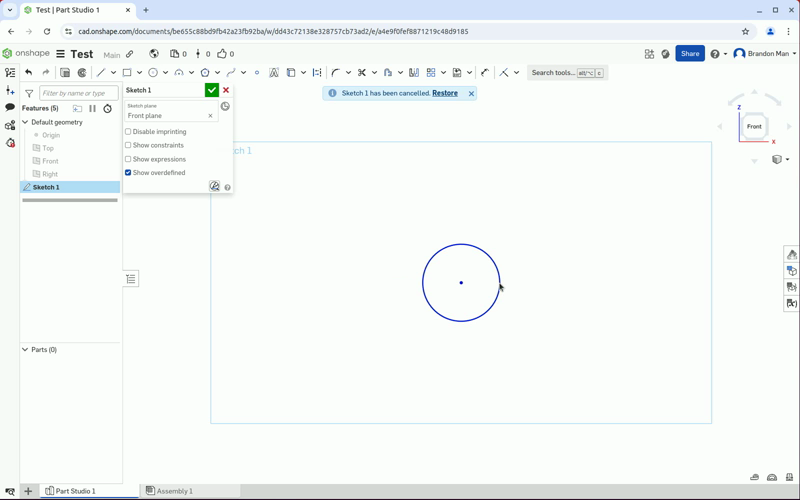
mouse_move(459, 268)
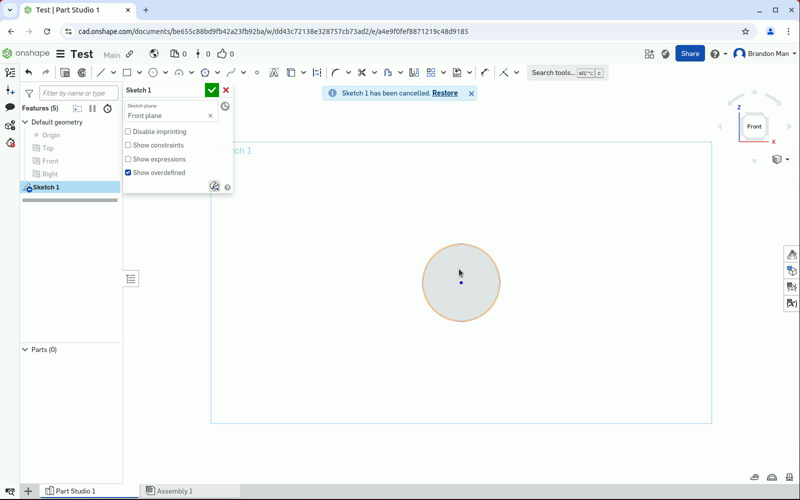
click(459, 268)
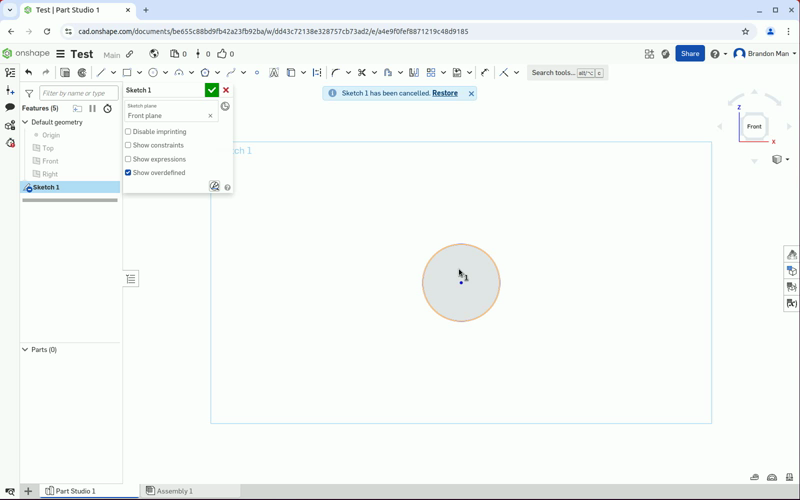
mouse_move(73, 352)
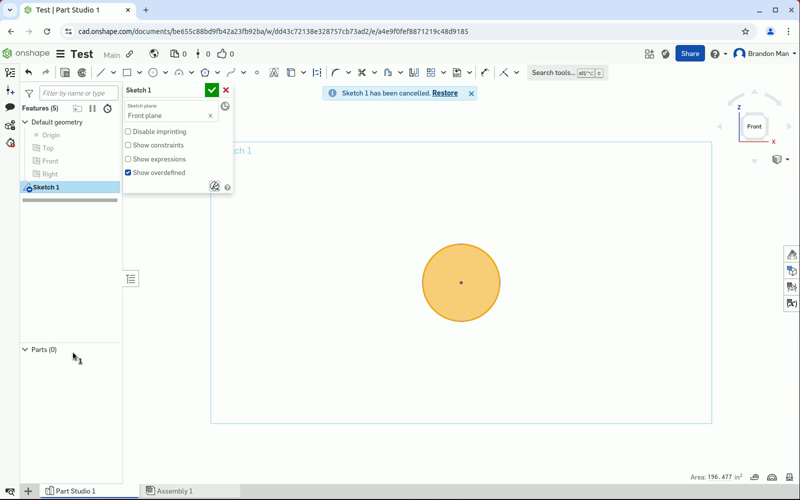
key(shift+y)
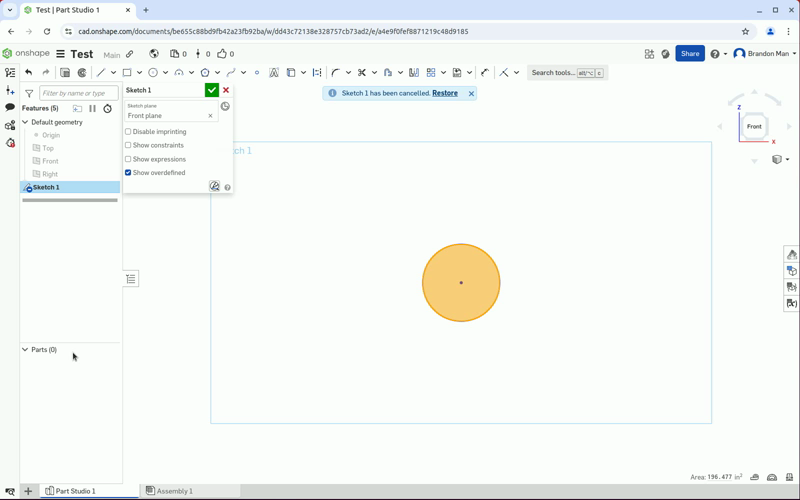
key(shift+e)
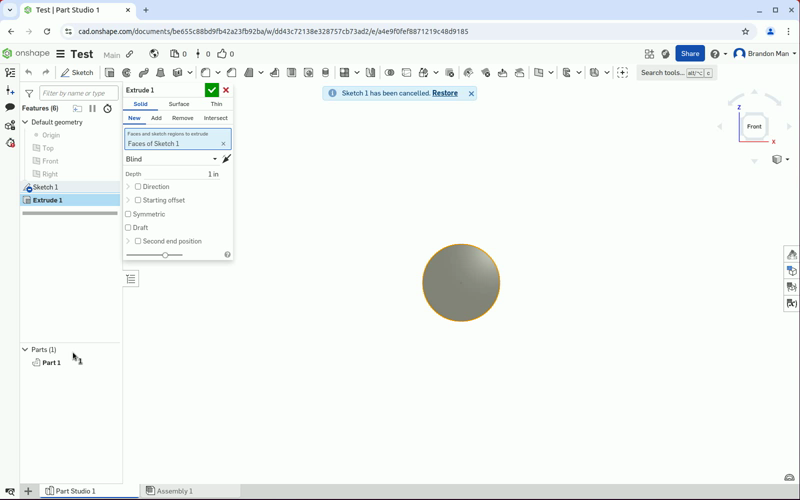
mouse_move(143, 106)
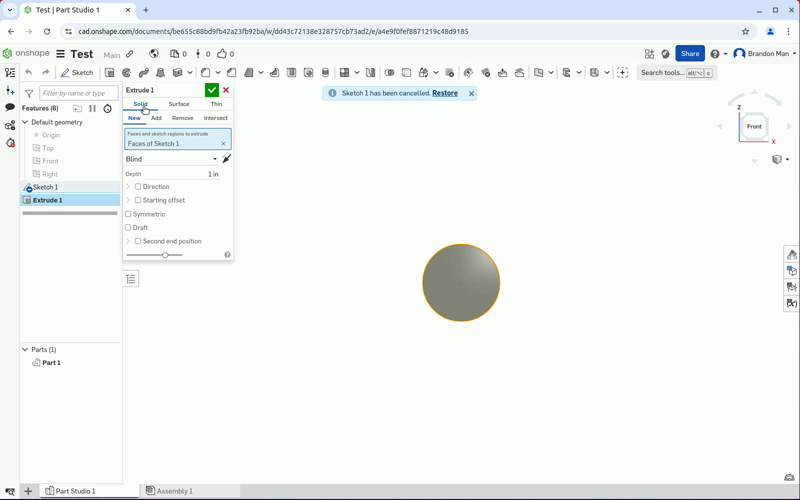
click(143, 106)
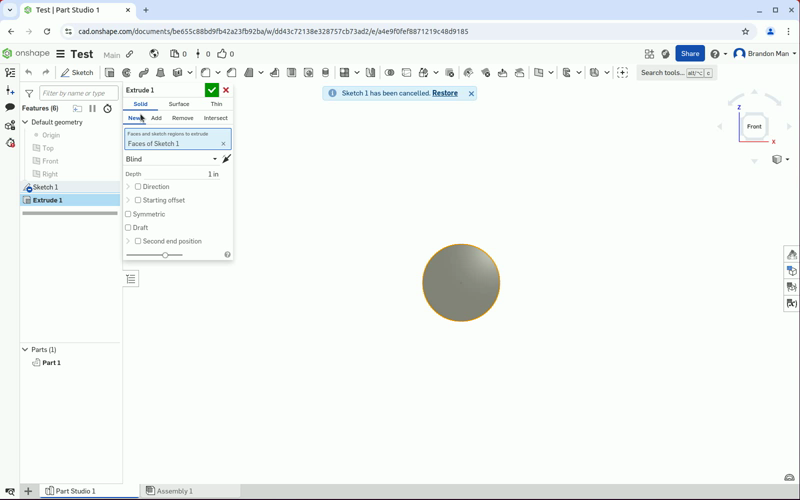
mouse_move(137, 120)
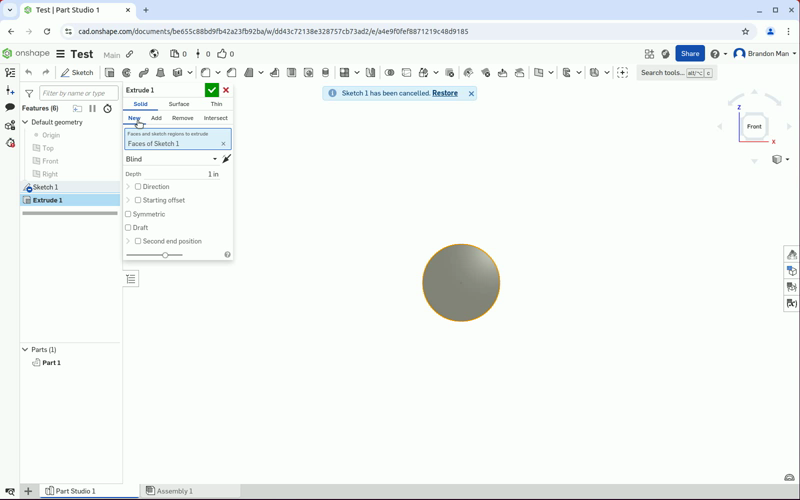
click(137, 120)
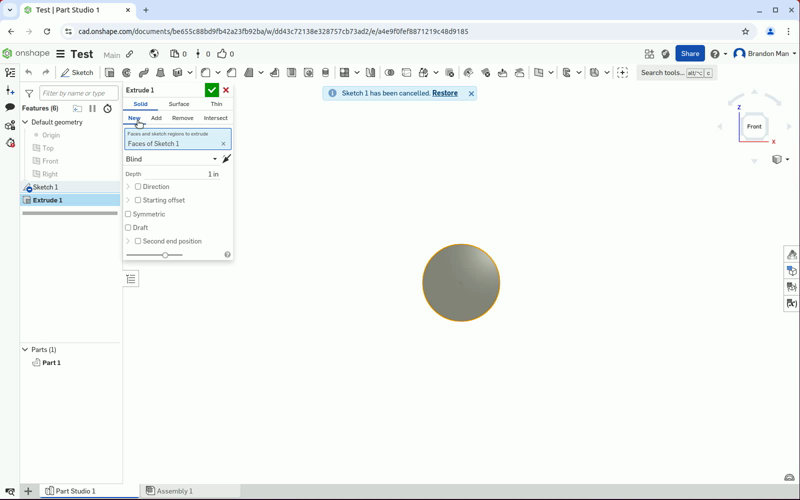
key(tab, 4)
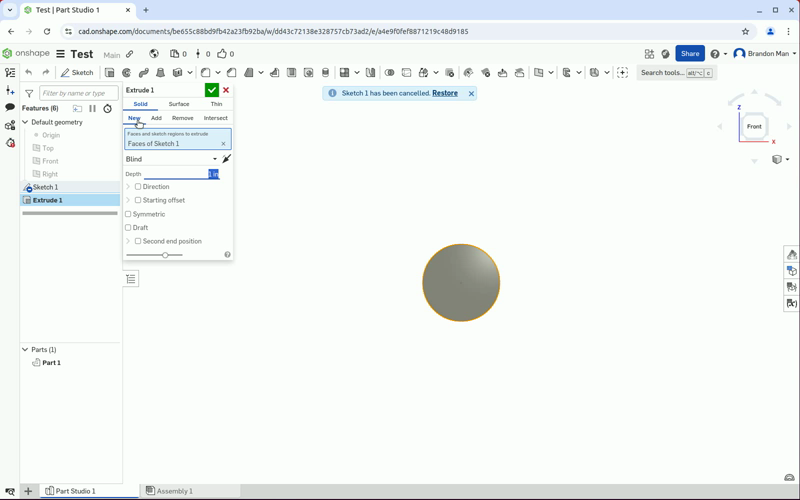
text(22.627)
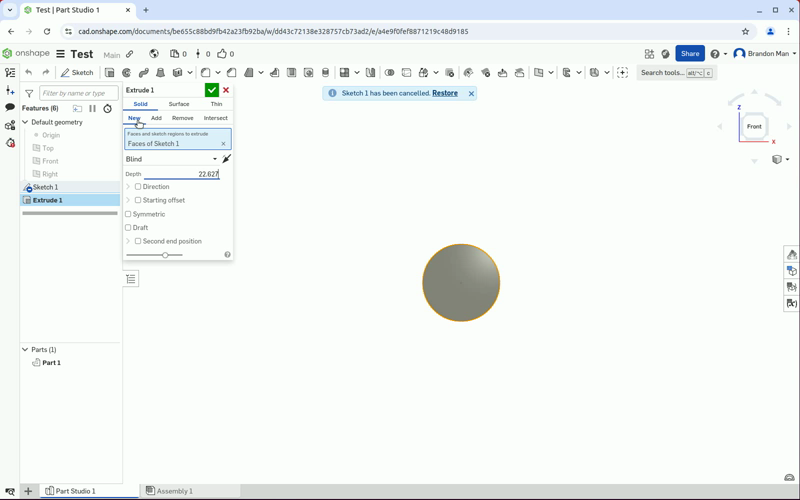
key(enter)
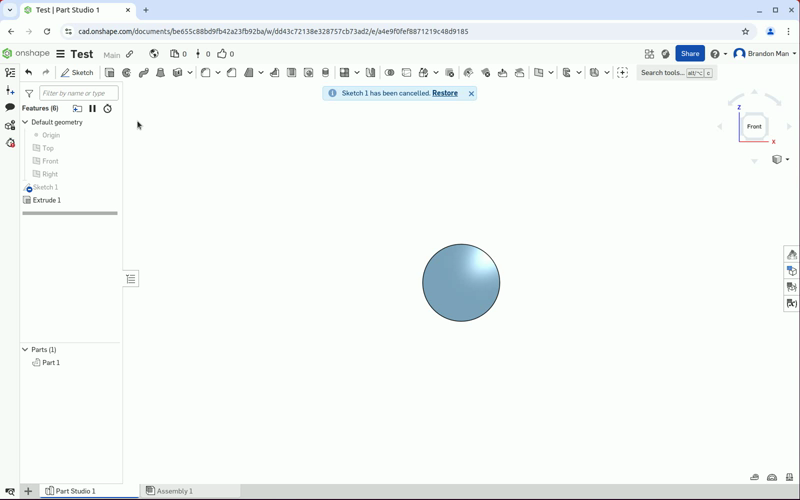
key(shift+h)
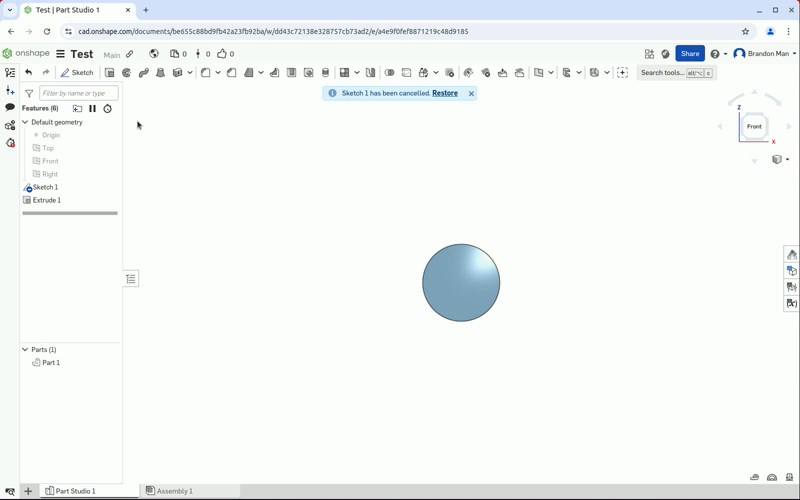
key(shift+h)
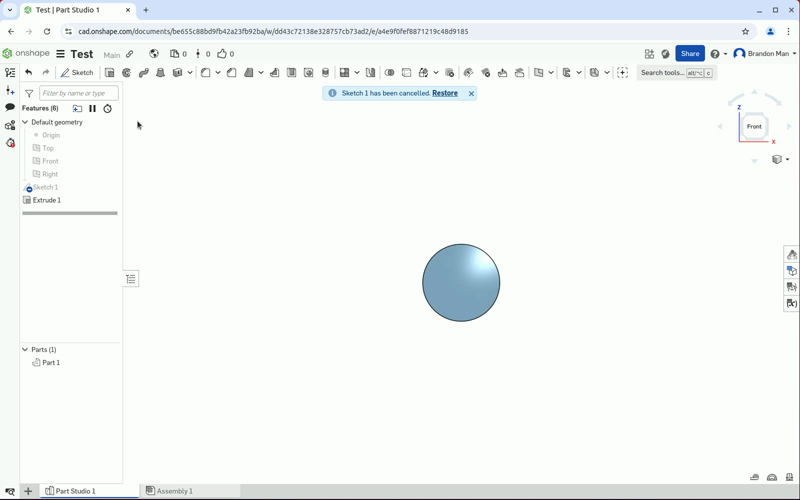
mouse_move(73, 189)
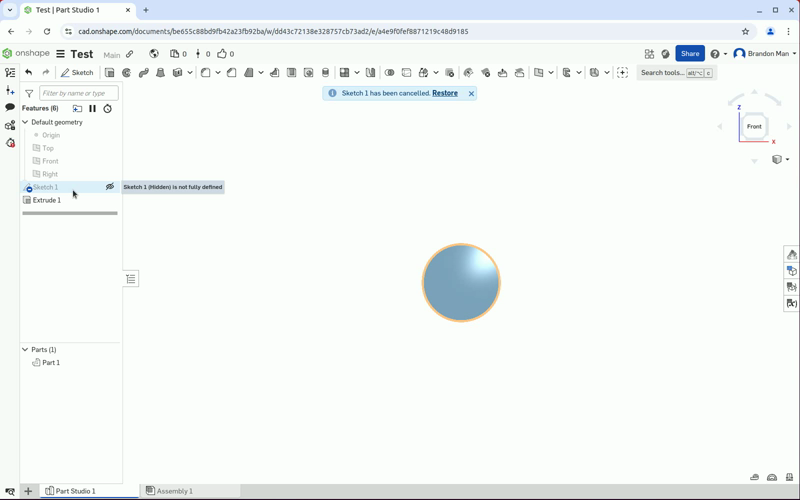
click(73, 189)
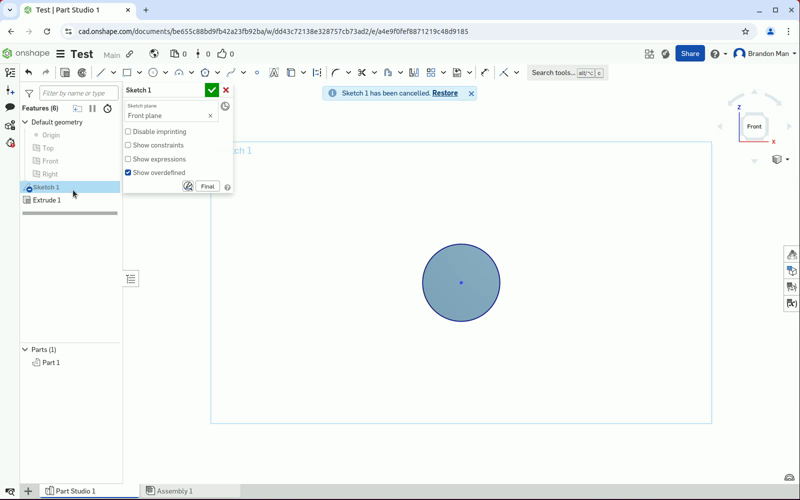
mouse_move(229, 92)
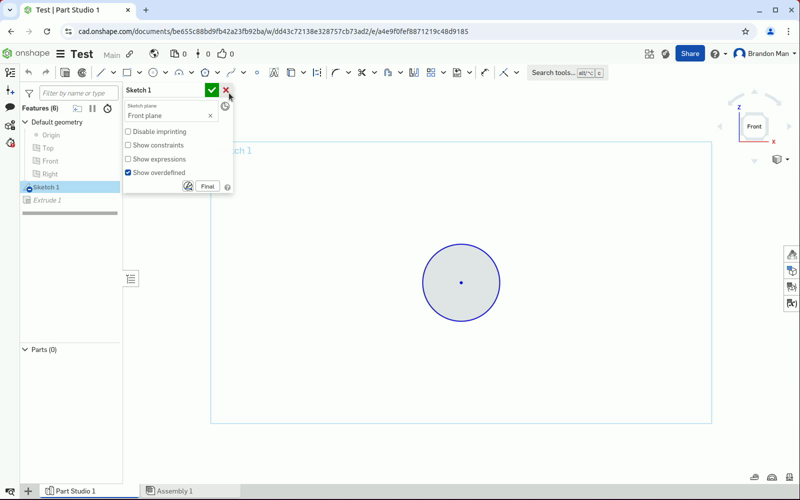
click(229, 92)
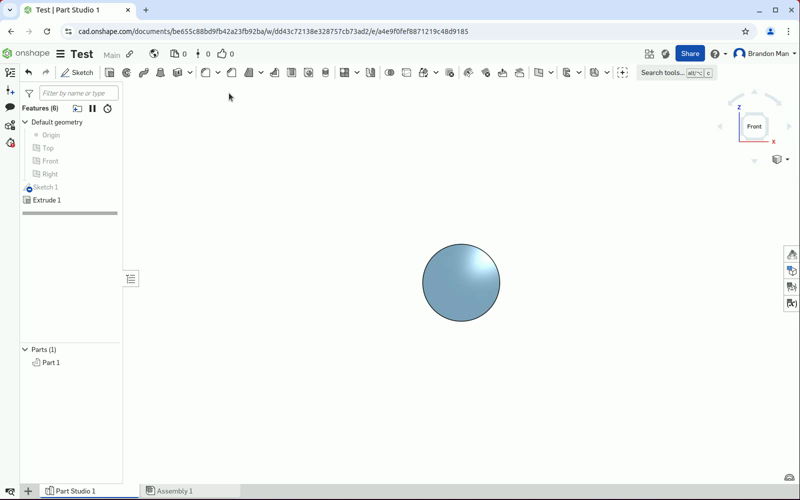
mouse_move(541, 75)
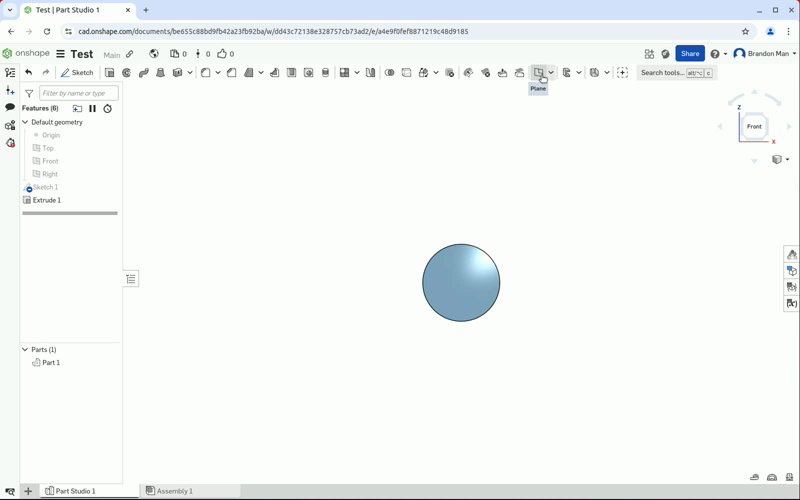
click(541, 75)
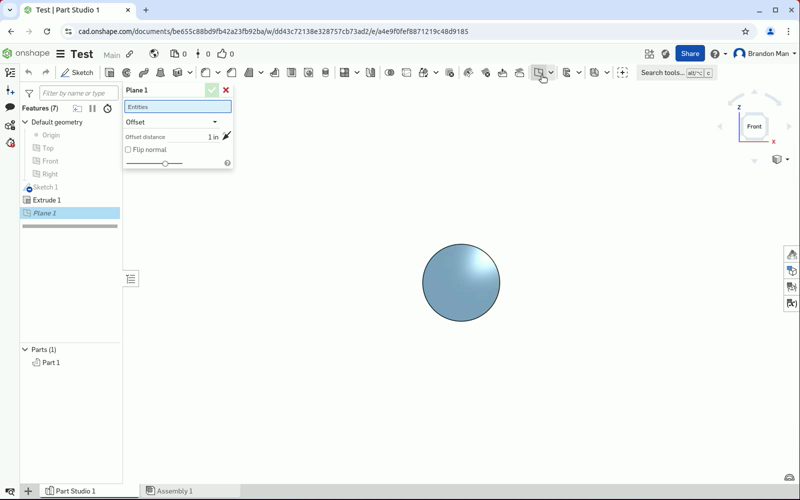
mouse_move(73, 163)
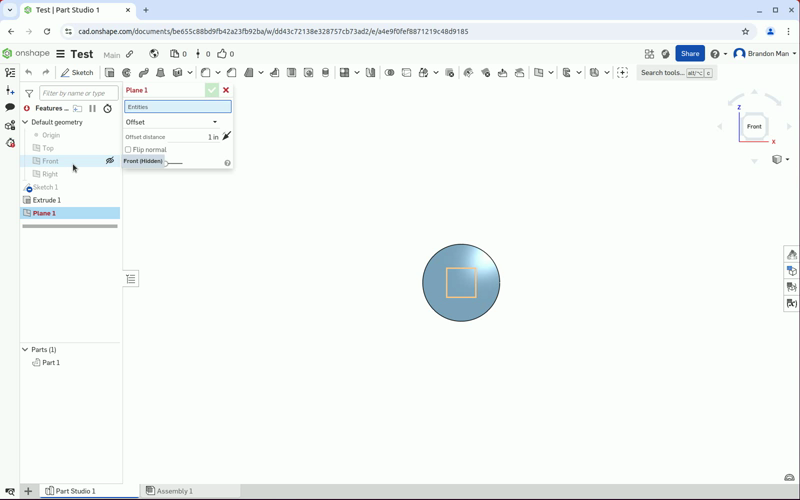
click(73, 163)
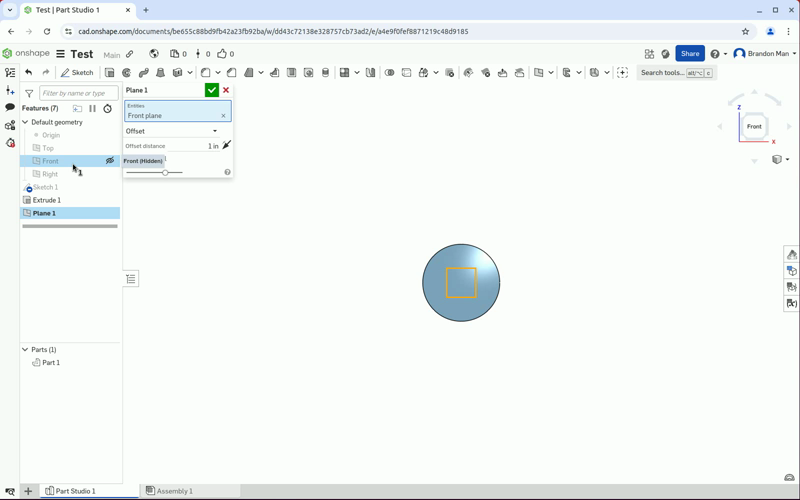
key(tab, 2)
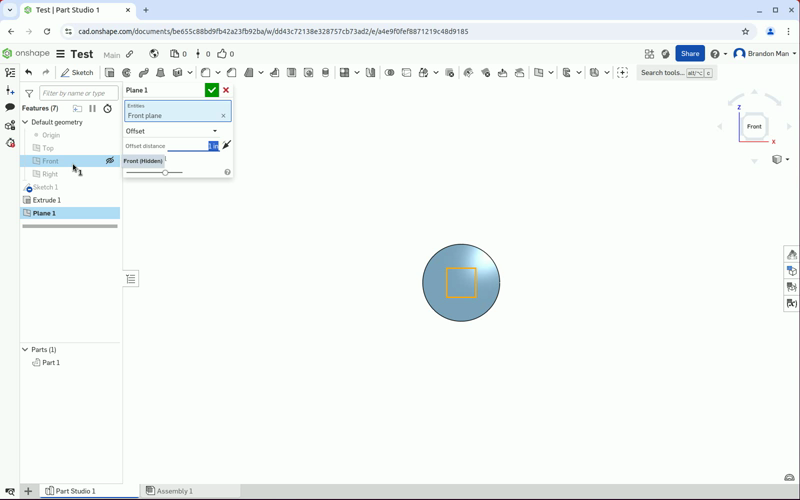
text(22.615)
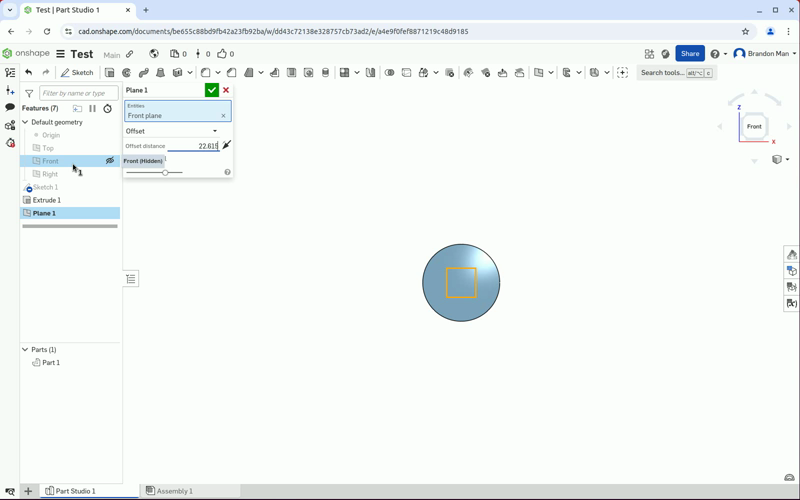
key(enter, 2)
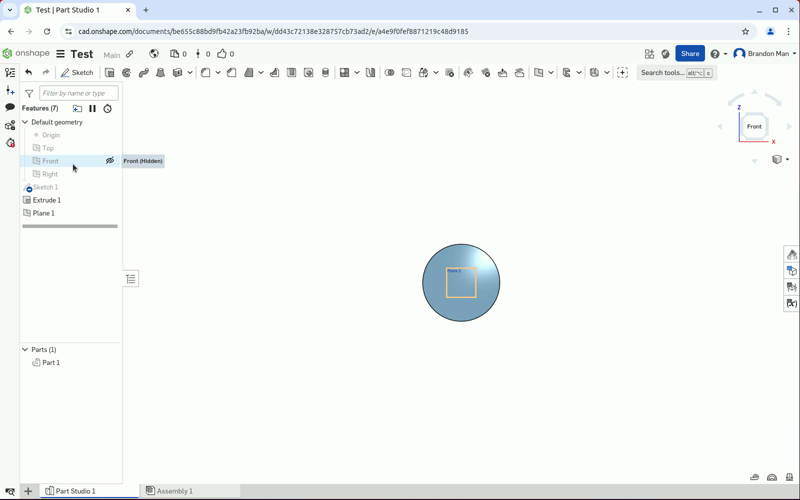
key(shift+s)
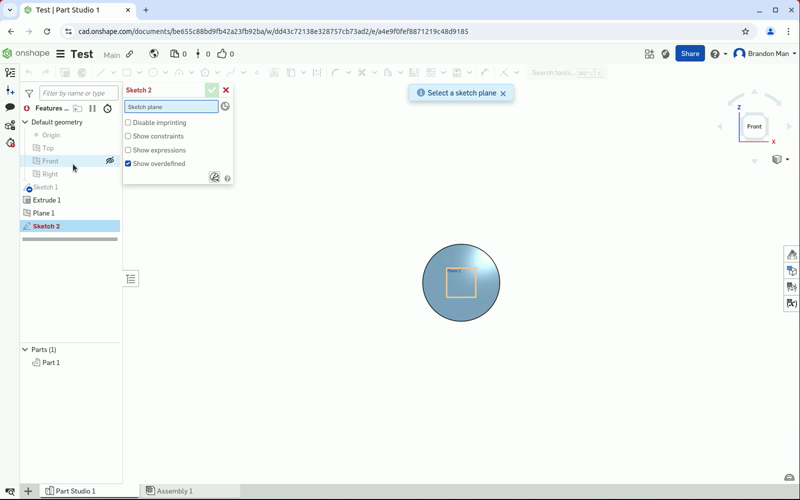
mouse_move(73, 215)
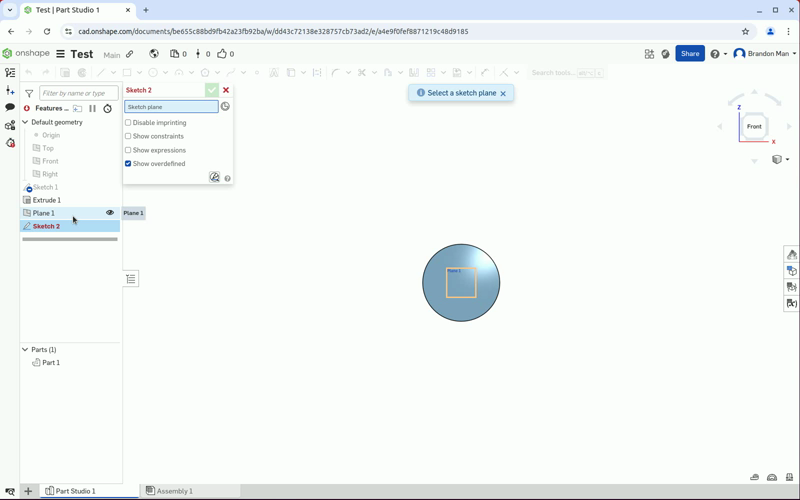
click(73, 215)
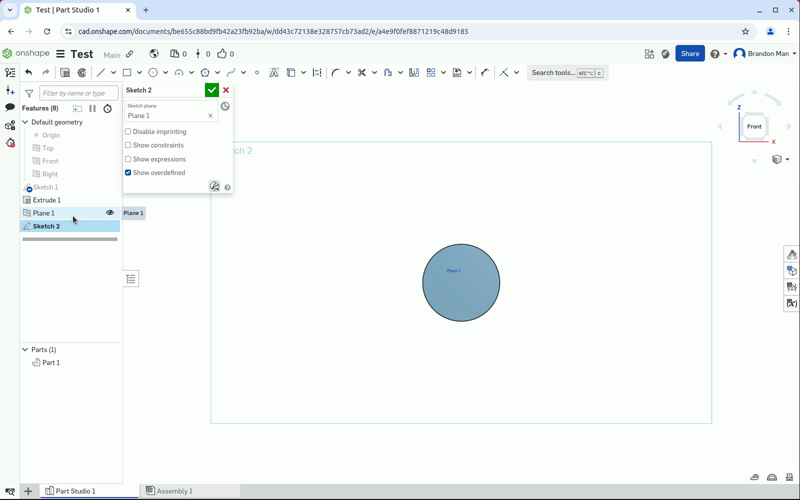
mouse_move(73, 352)
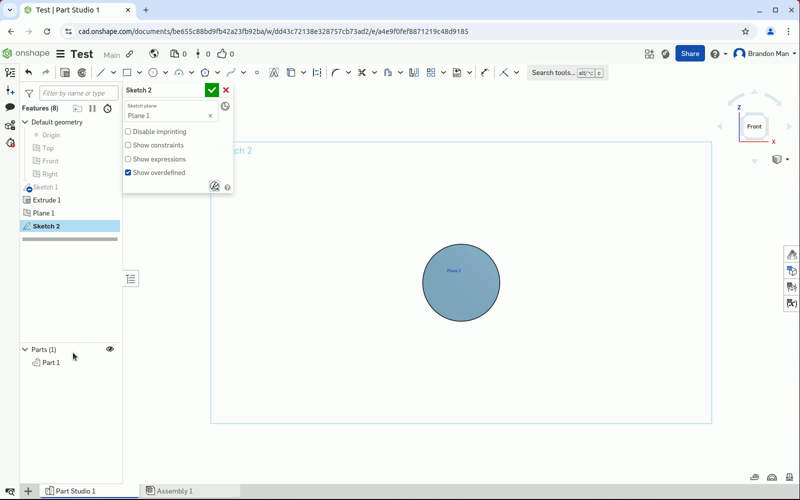
key(y)
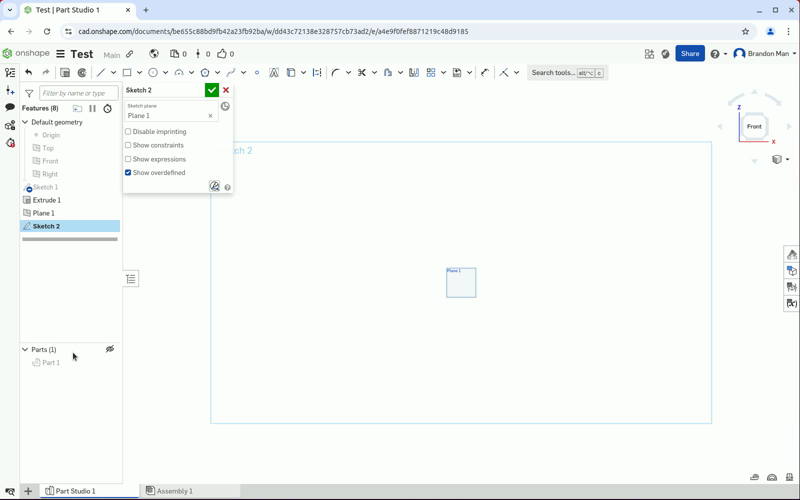
key(c)
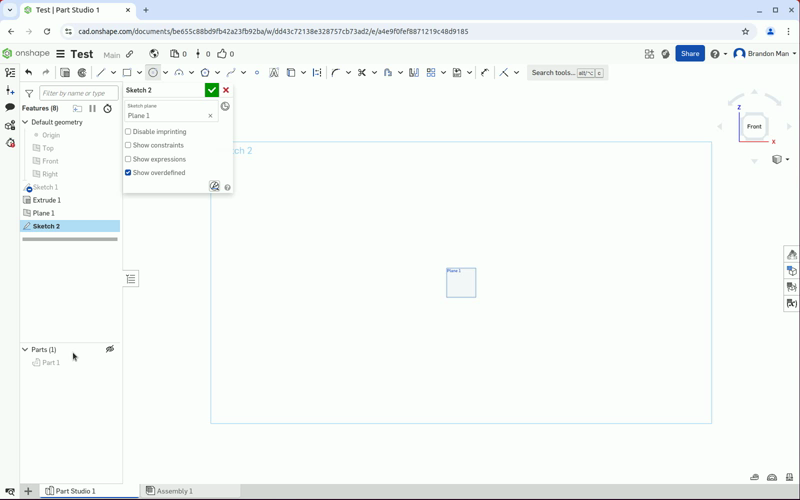
key_down(shift)
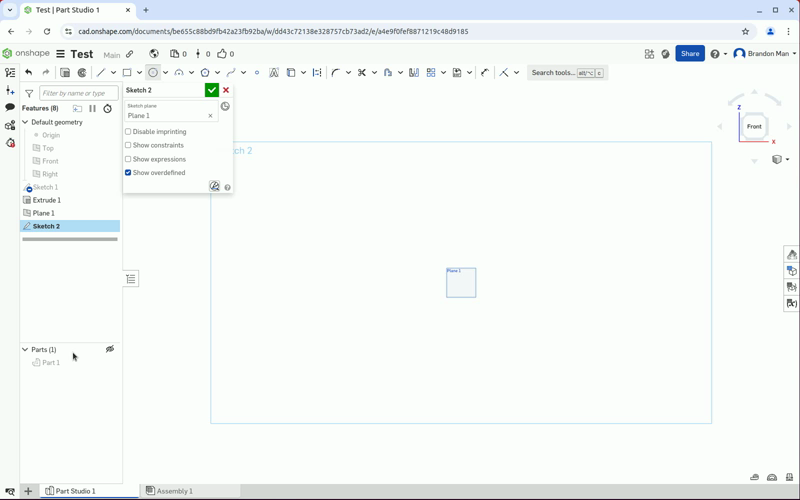
mouse_move(461, 282)
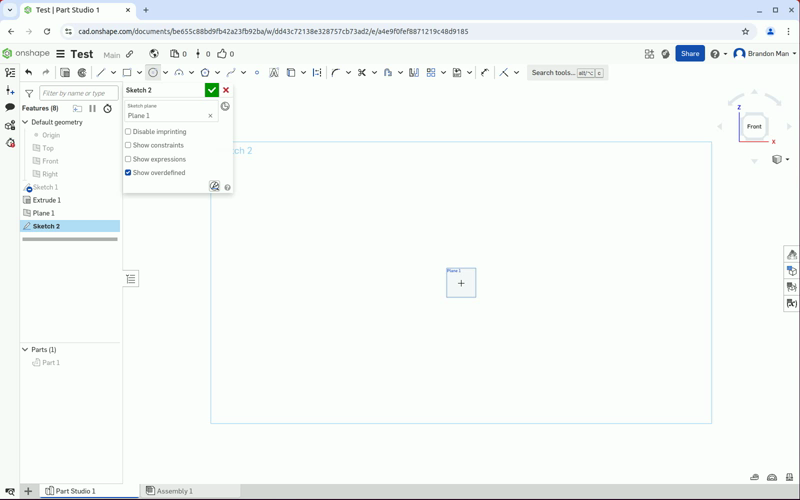
click(461, 282)
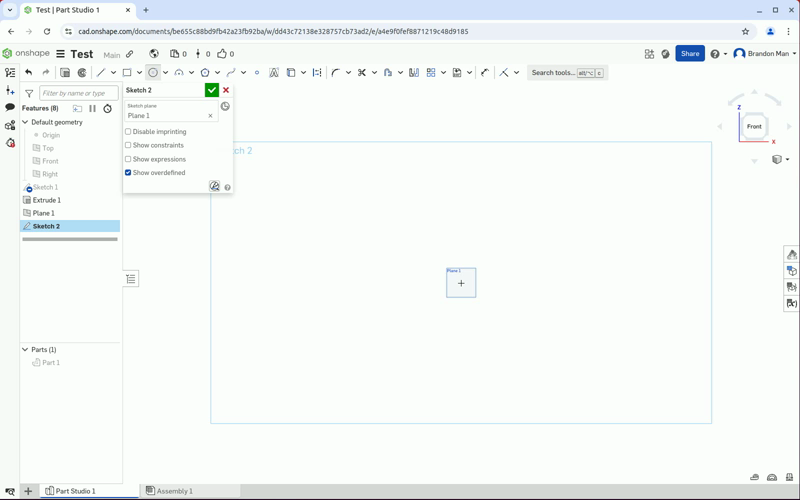
key_up(shift)
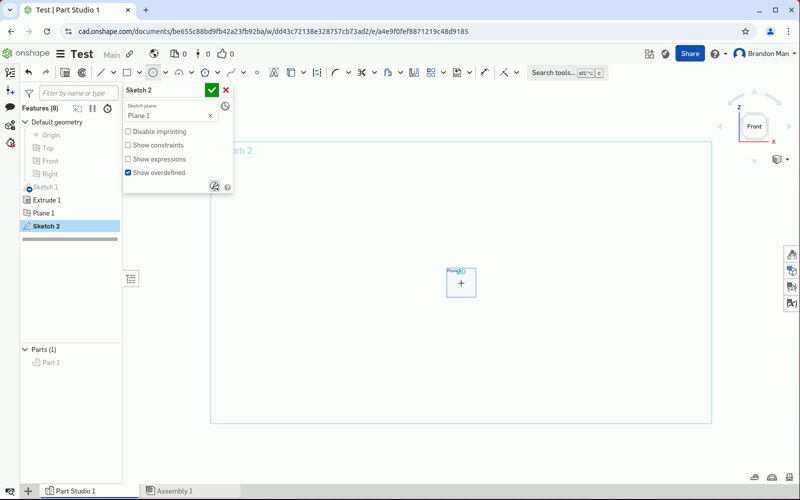
mouse_move(476, 282)
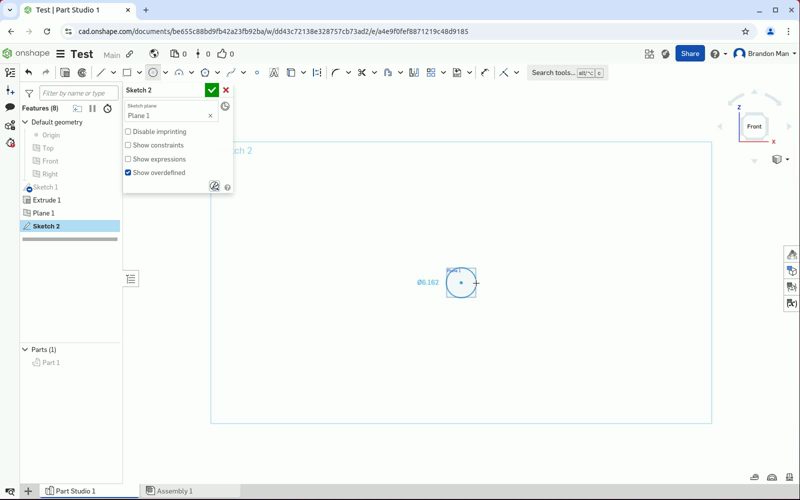
click(476, 282)
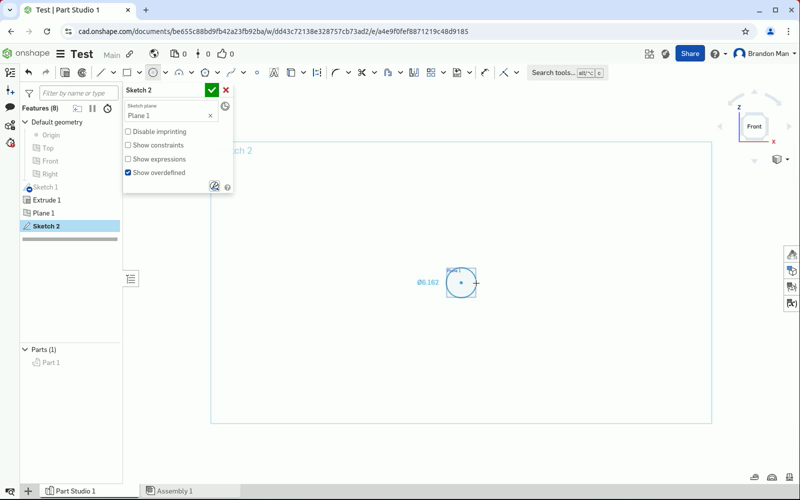
key(esc)
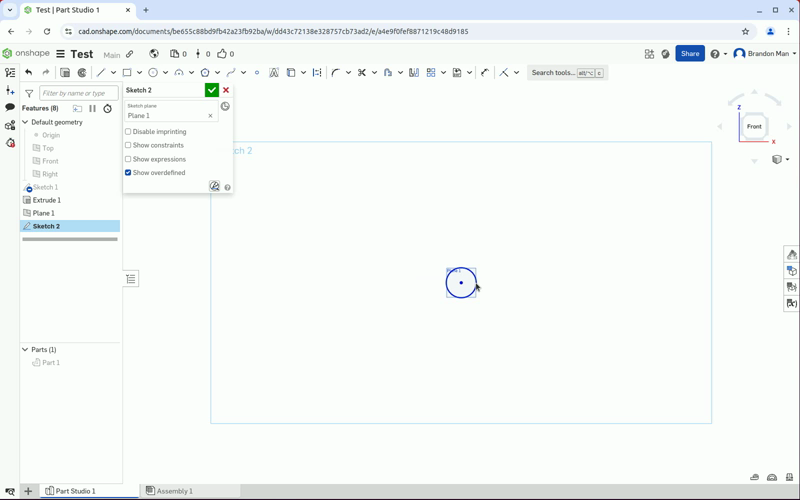
mouse_move(473, 285)
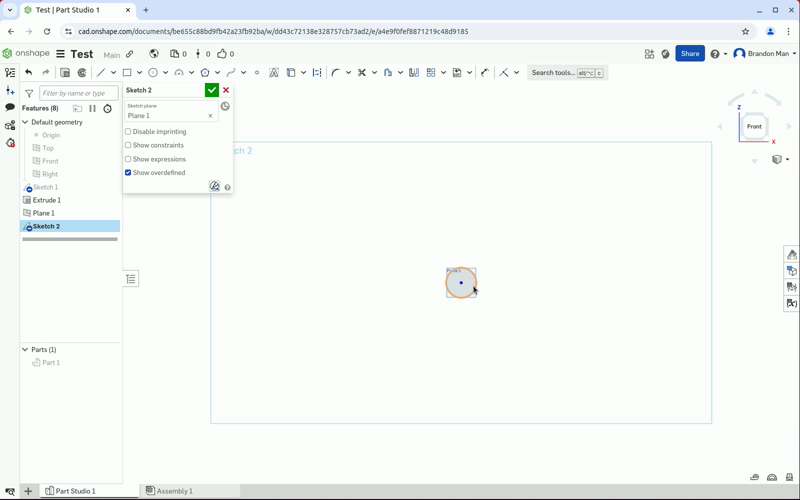
scroll(6)
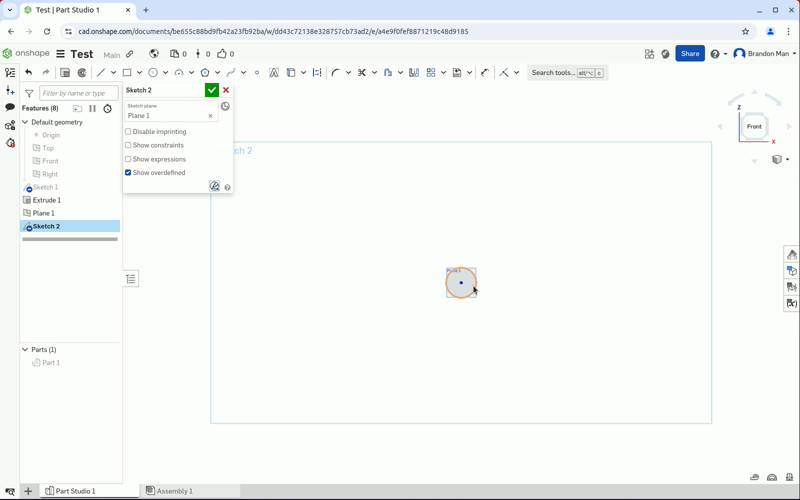
scroll(6)
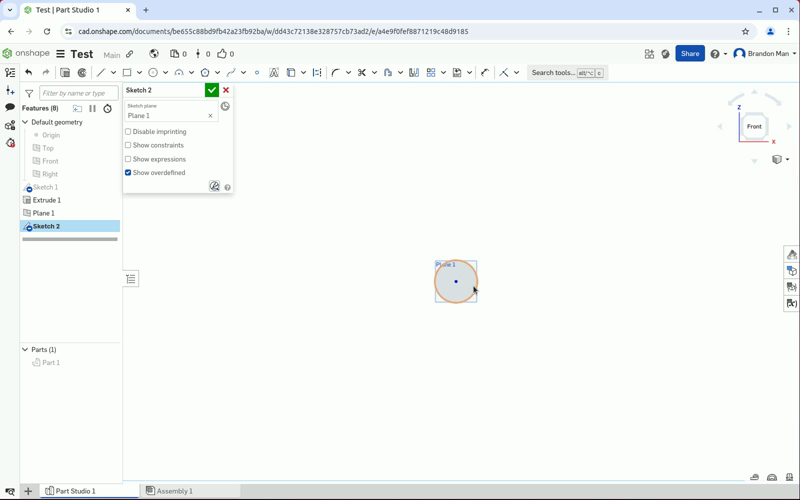
scroll(6)
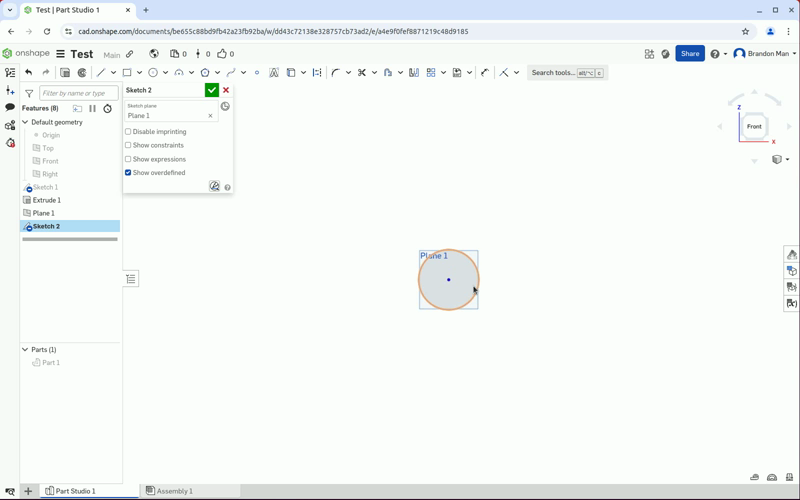
scroll(6)
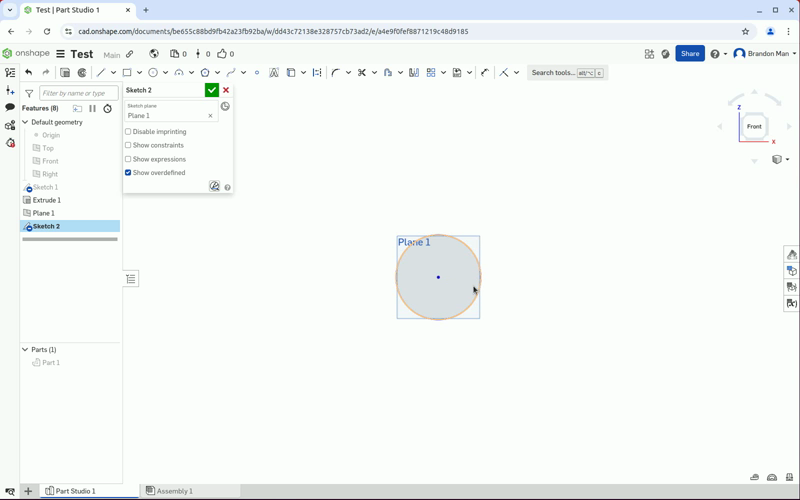
scroll(6)
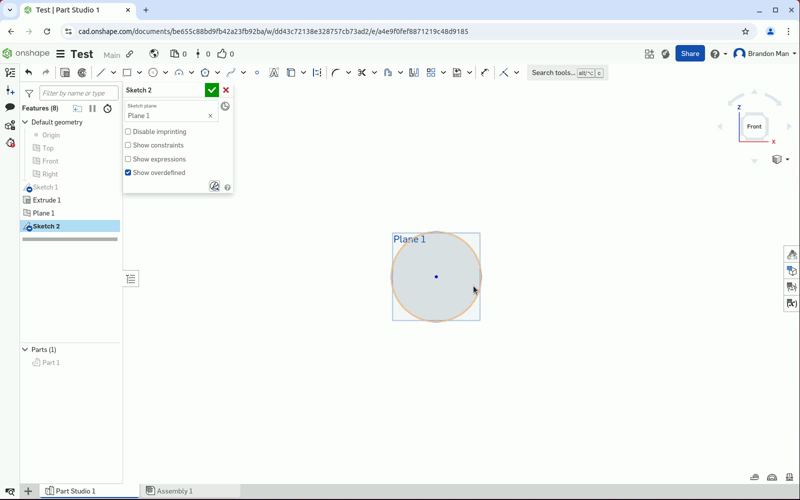
scroll(6)
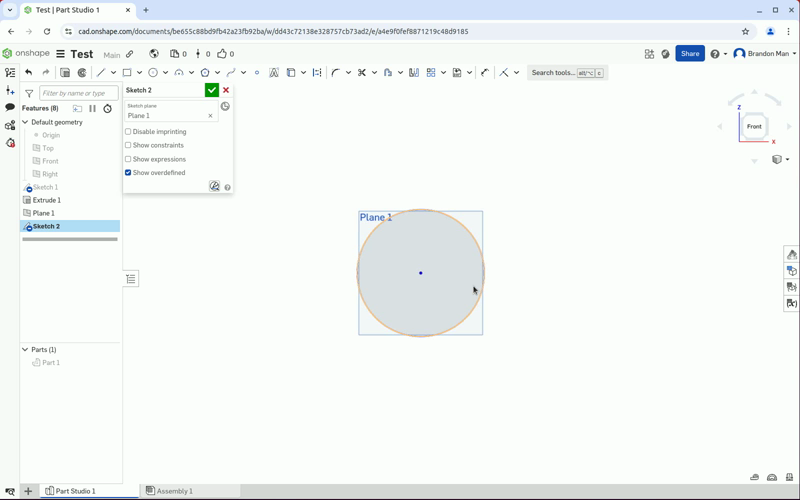
scroll(6)
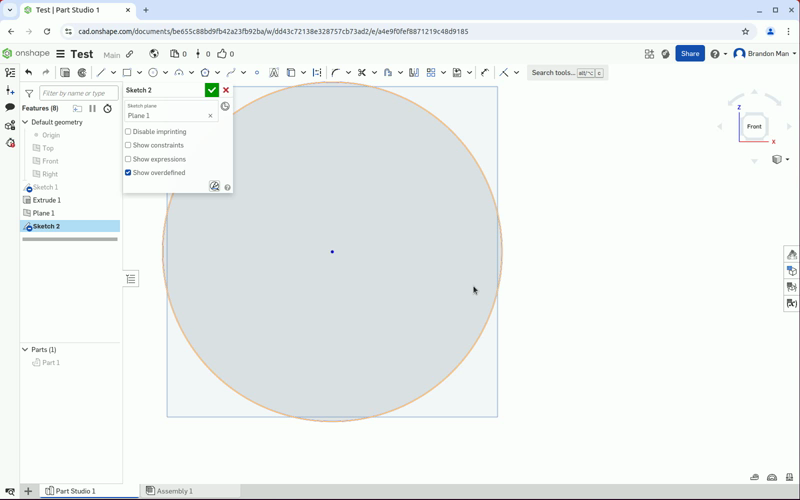
click(473, 285)
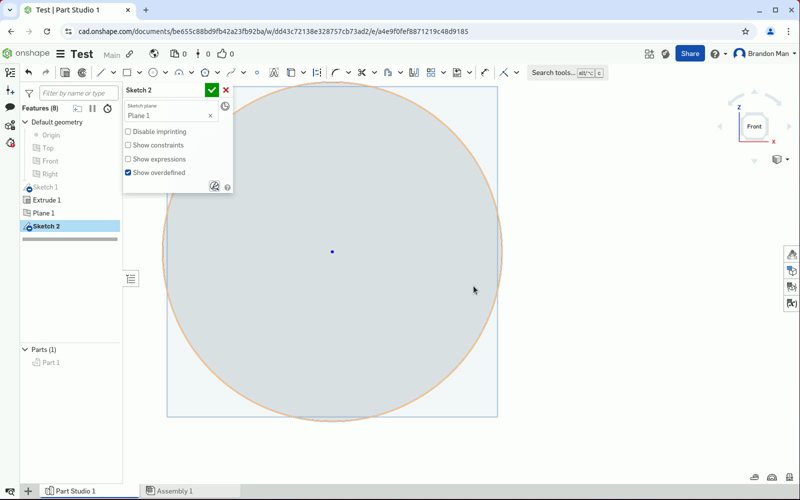
scroll(-6)
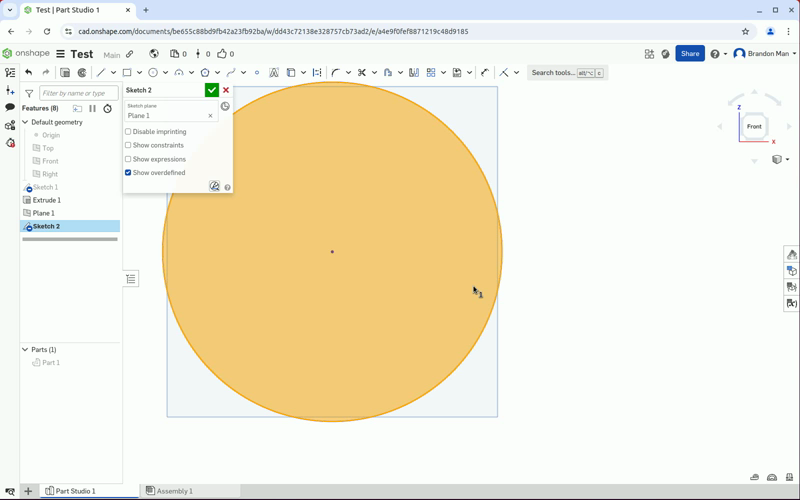
scroll(-6)
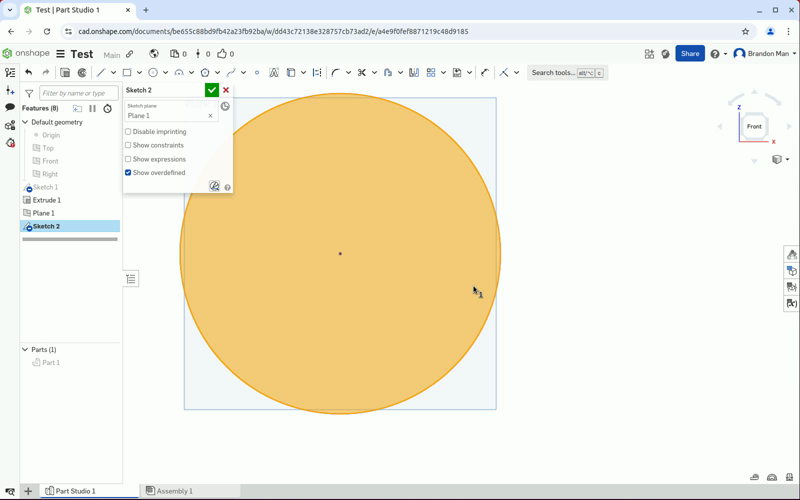
scroll(-6)
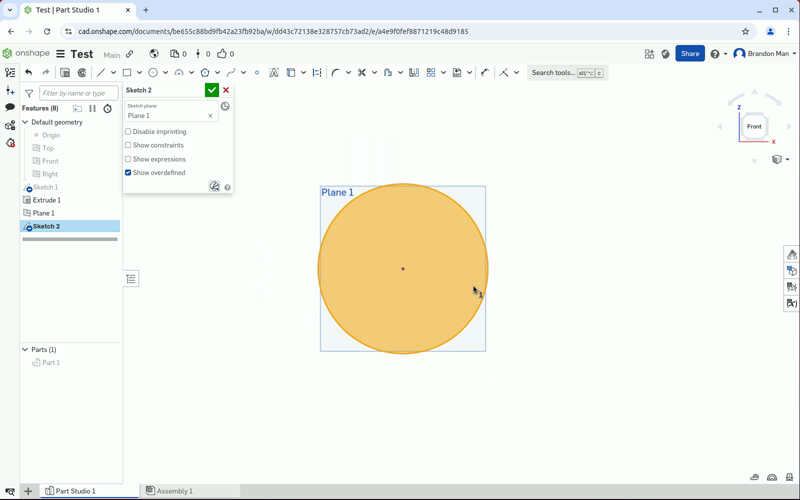
scroll(-6)
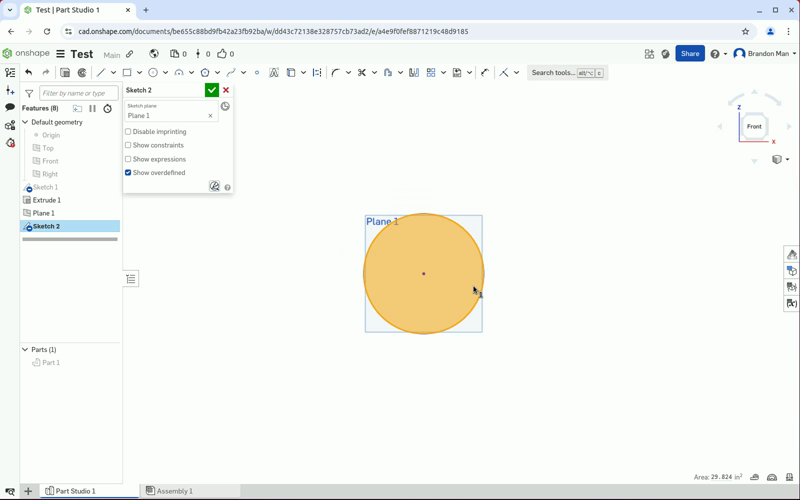
scroll(-6)
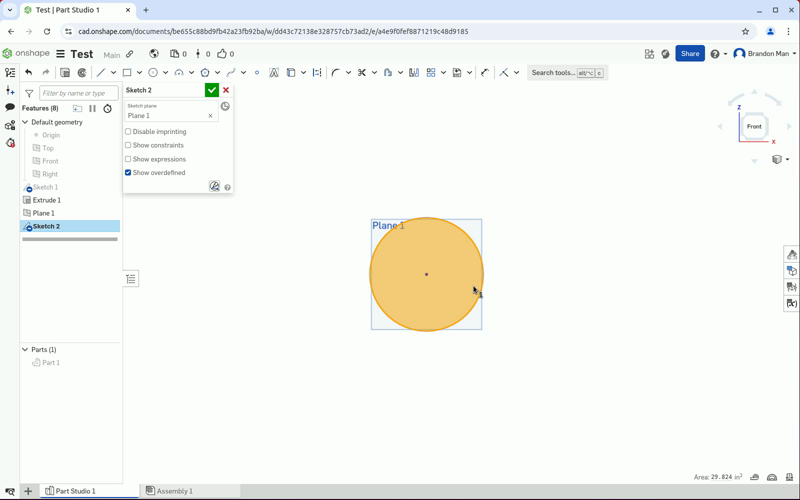
scroll(-6)
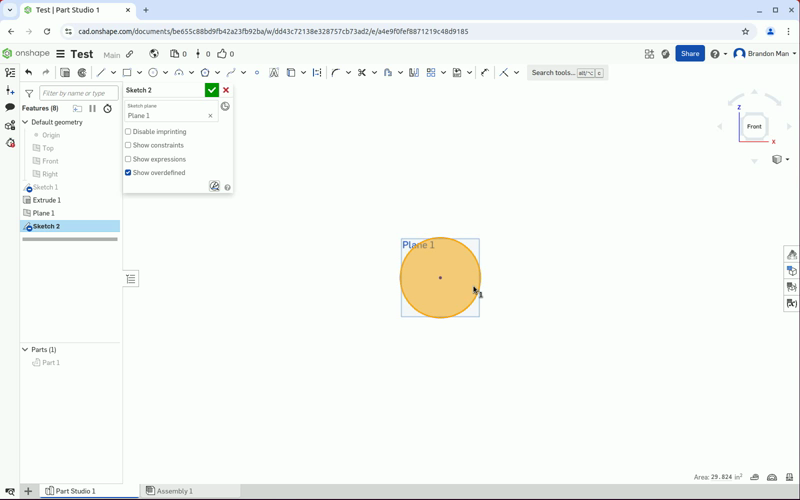
scroll(-6)
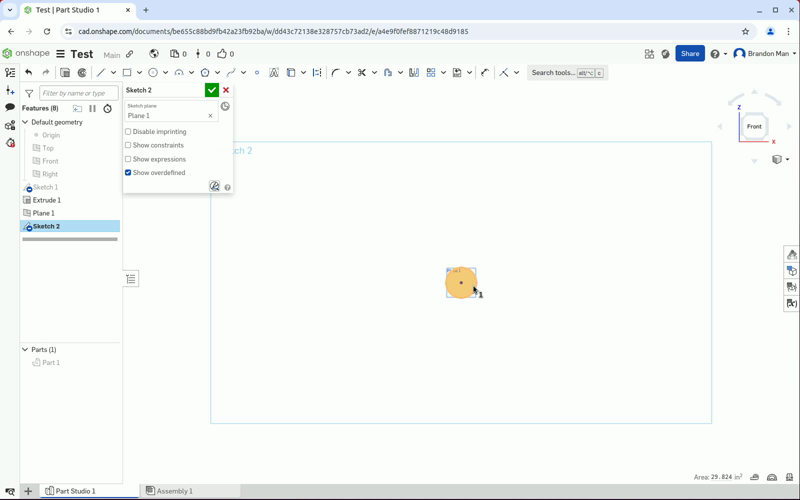
mouse_move(73, 352)
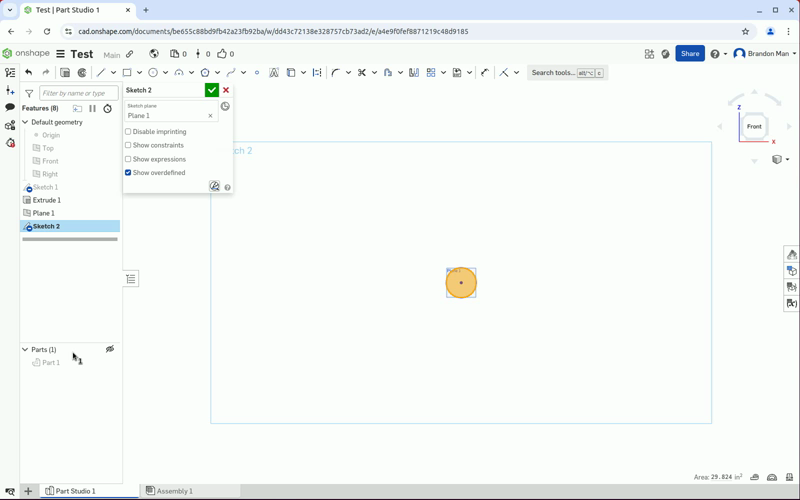
key(shift+y)
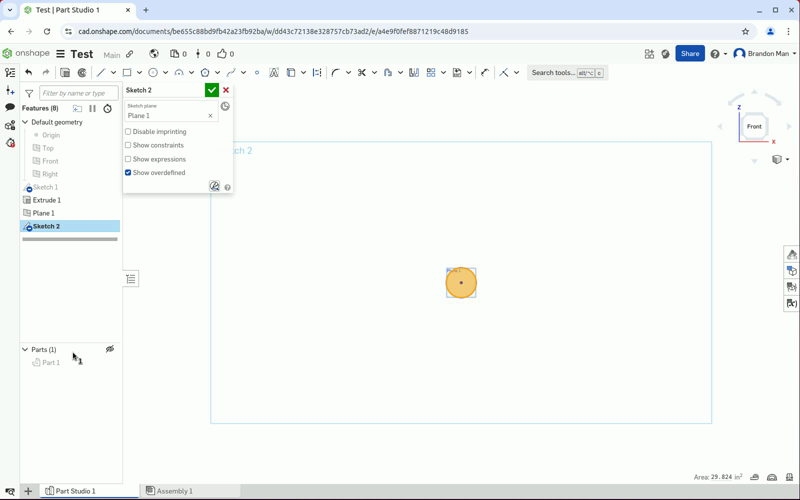
key(shift+e)
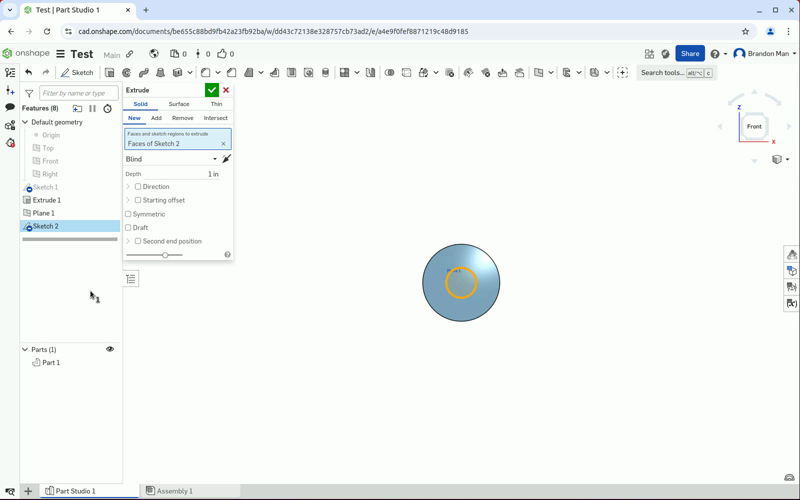
mouse_move(143, 106)
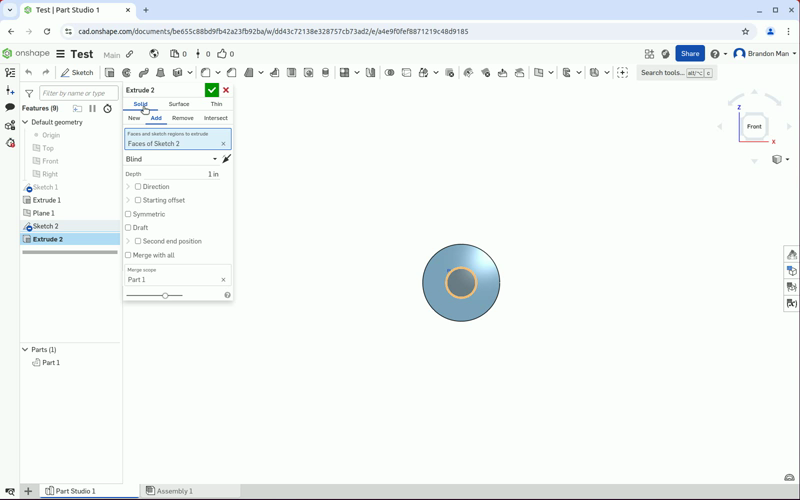
click(143, 106)
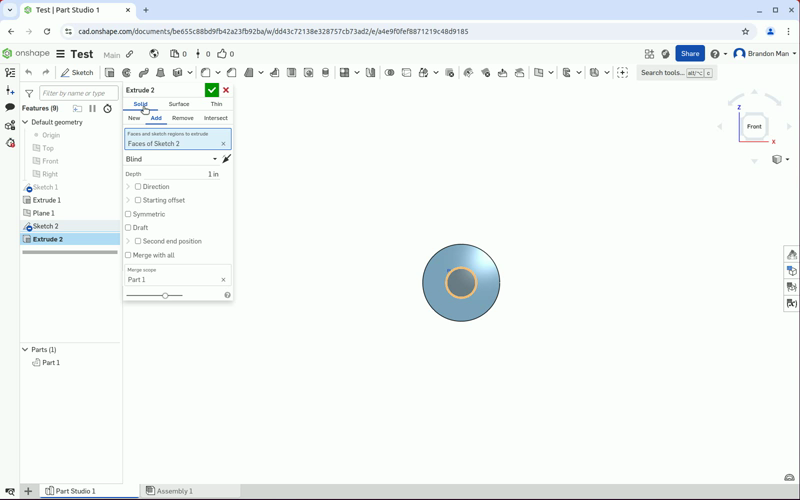
mouse_move(137, 120)
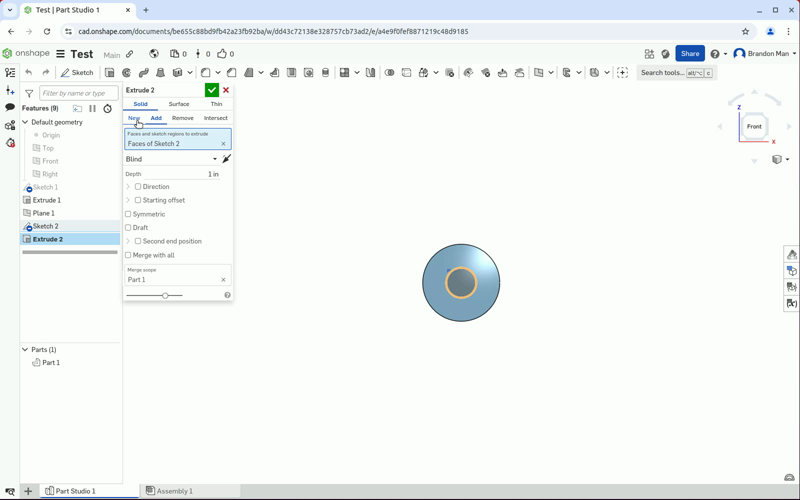
click(137, 120)
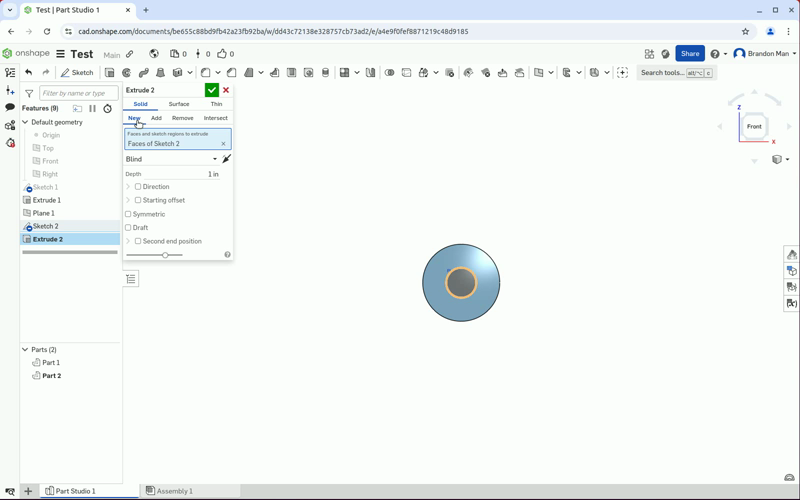
key(tab, 4)
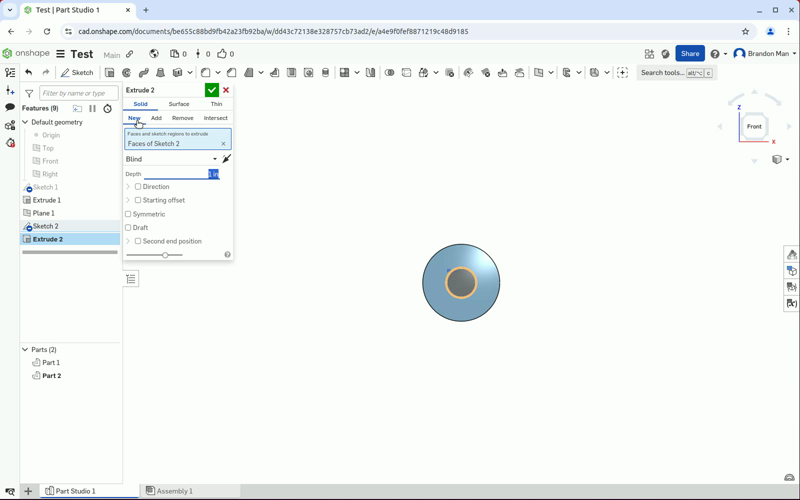
text(0.481)
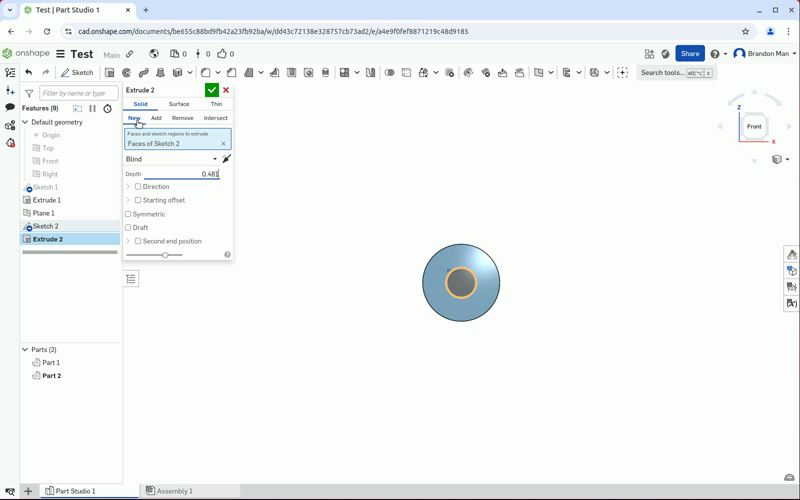
key(enter)
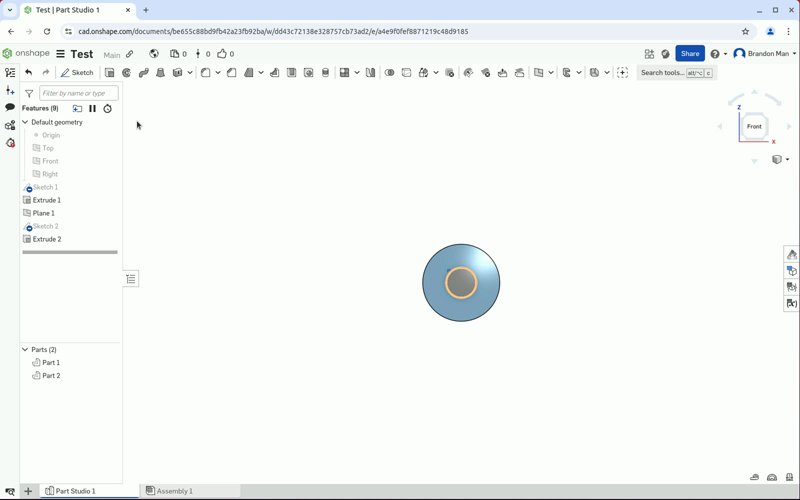
key(shift+h)
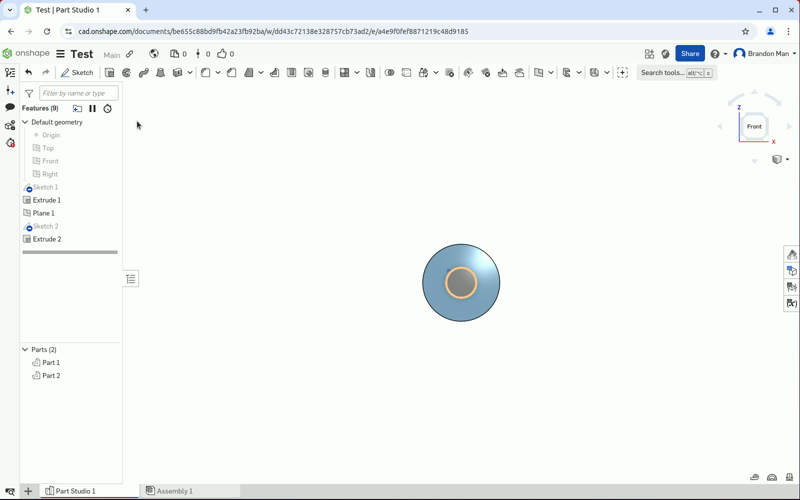
key(shift+h)
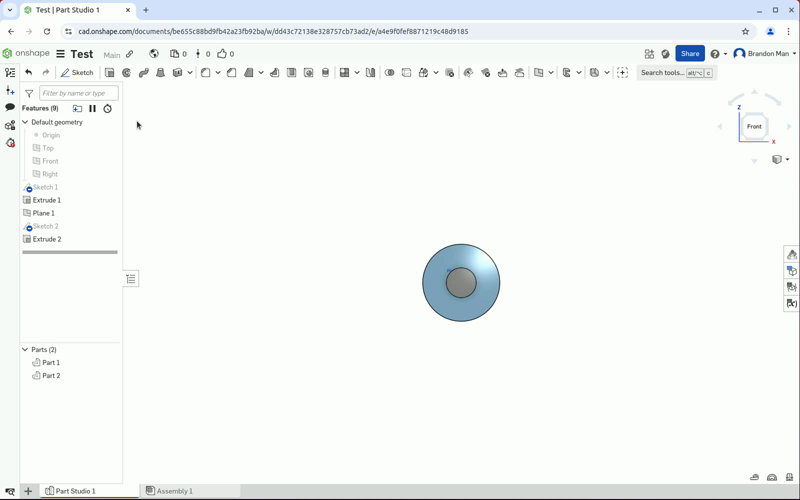
mouse_move(73, 189)
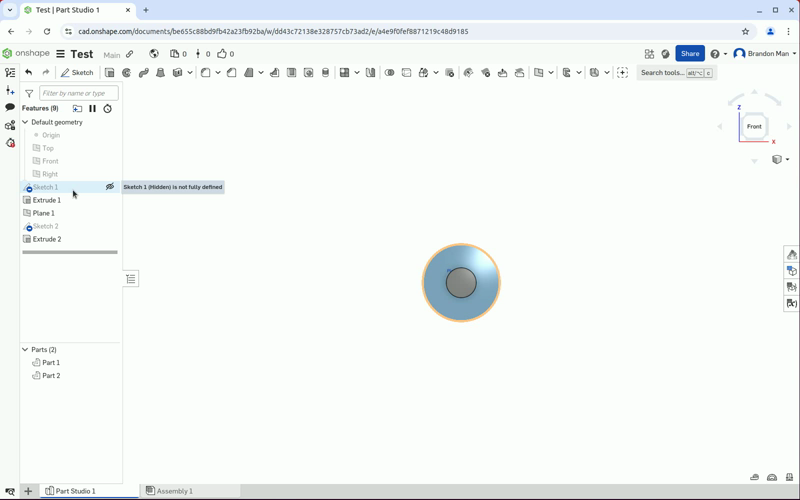
click(73, 189)
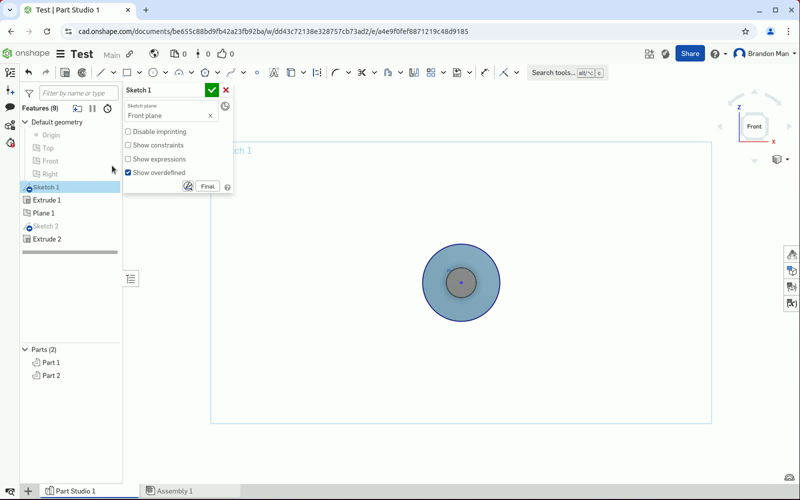
mouse_move(229, 92)
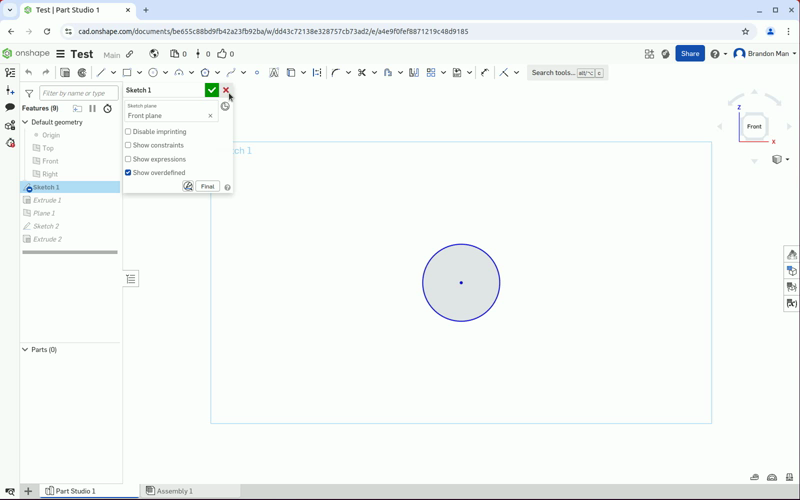
click(229, 92)
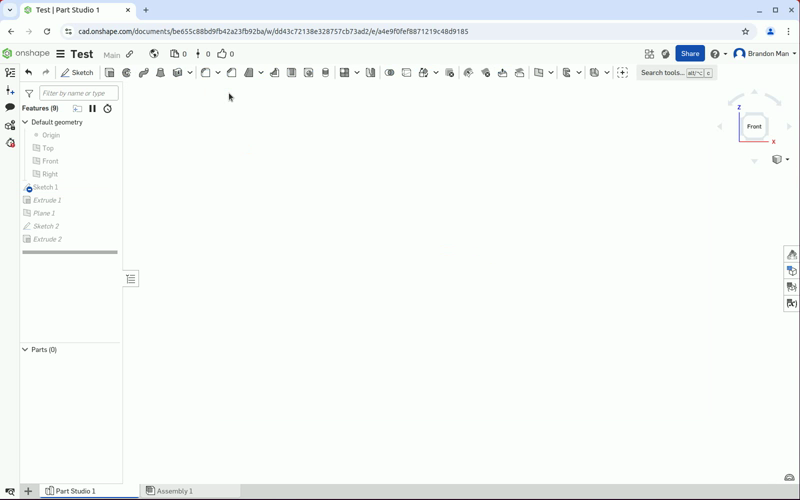
key(shift+s)
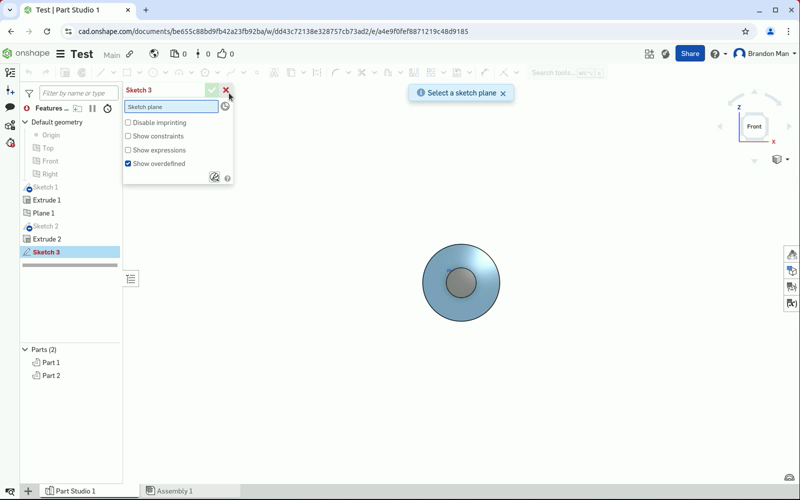
mouse_move(73, 215)
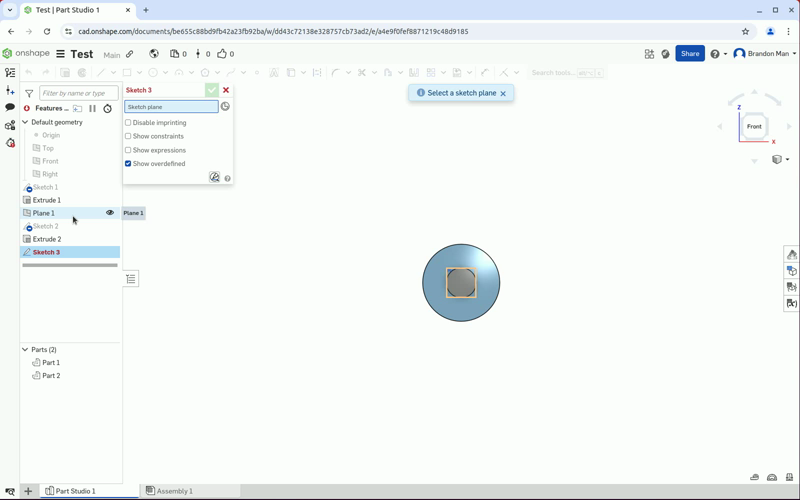
click(73, 215)
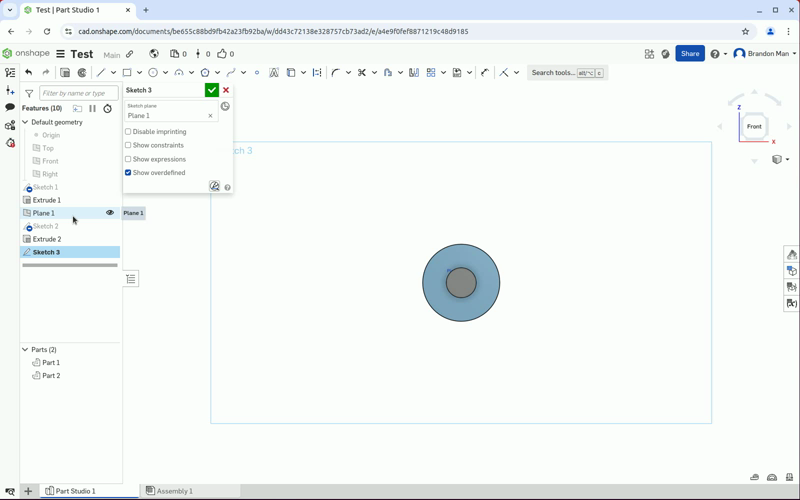
mouse_move(73, 352)
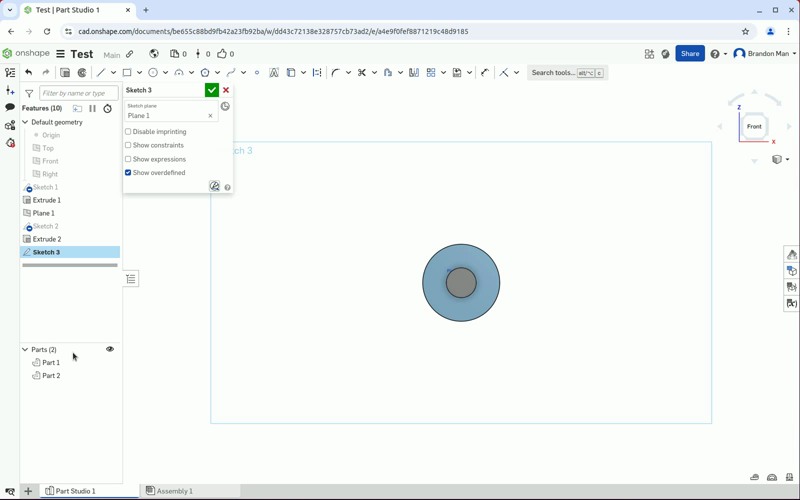
key(y)
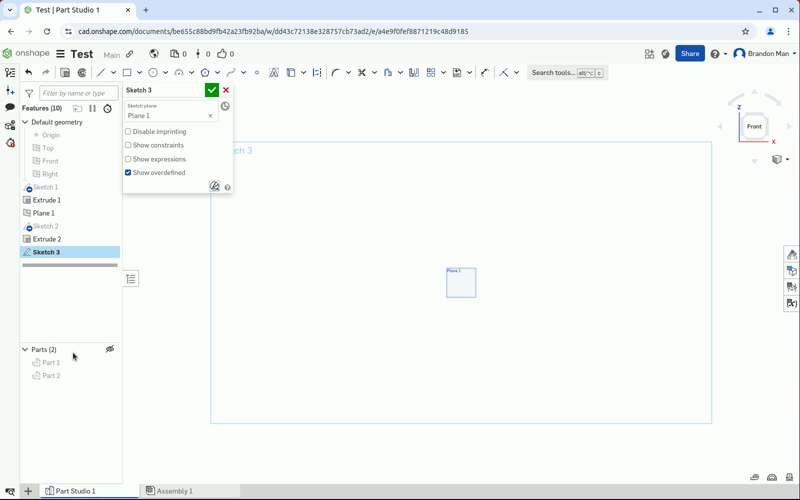
key(c)
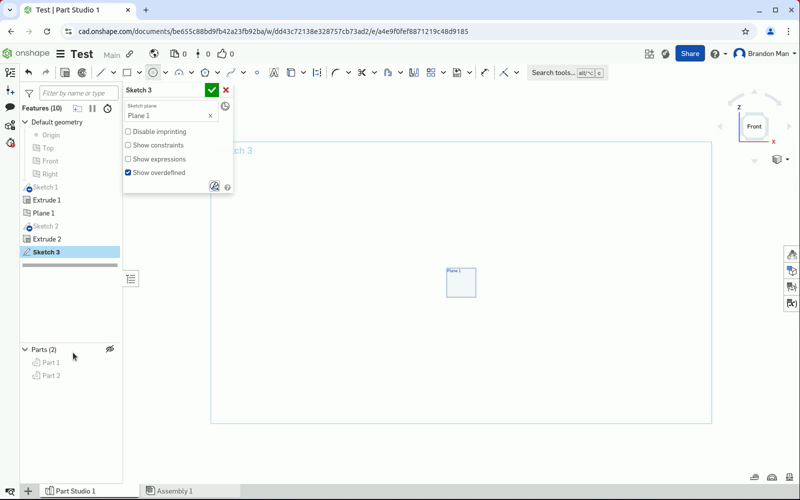
key_down(shift)
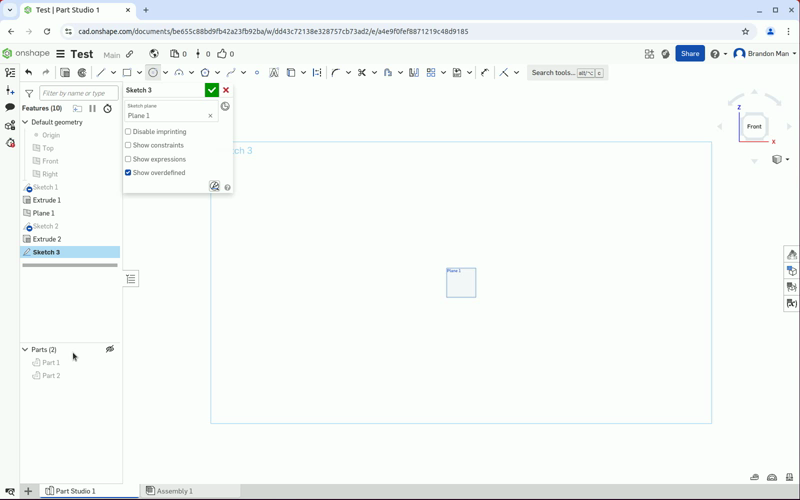
mouse_move(447, 267)
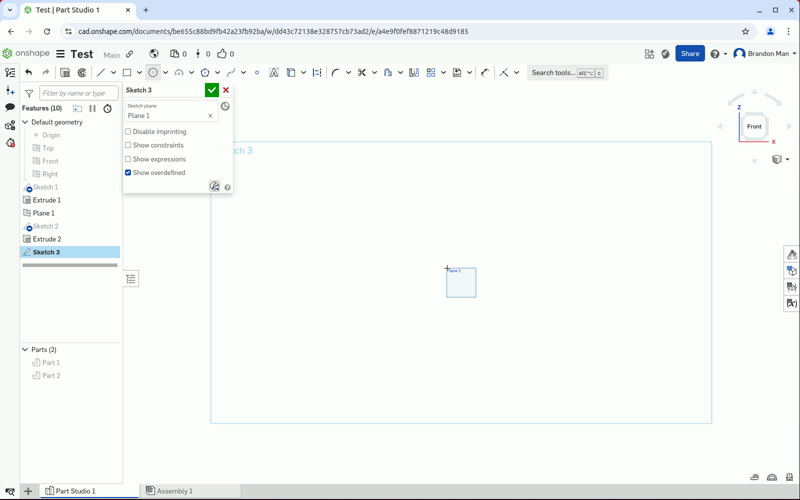
click(447, 267)
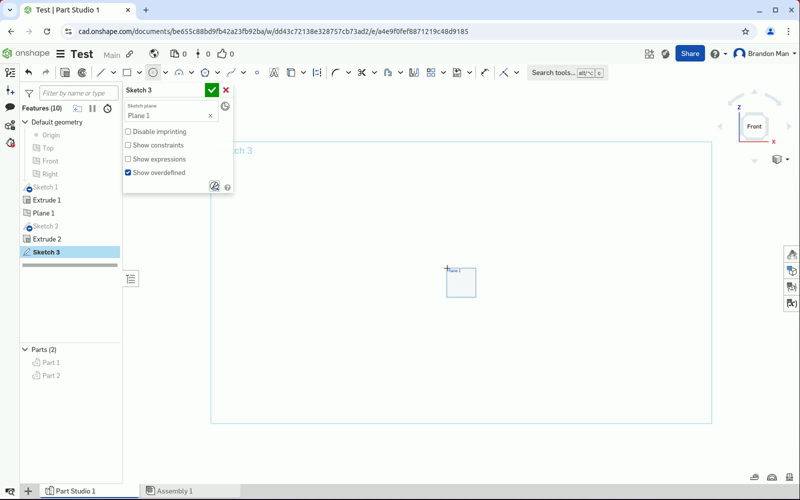
key_up(shift)
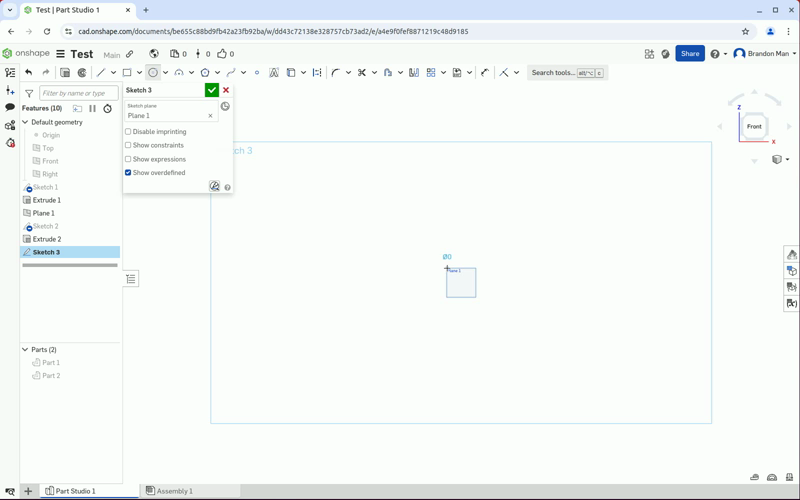
mouse_move(450, 267)
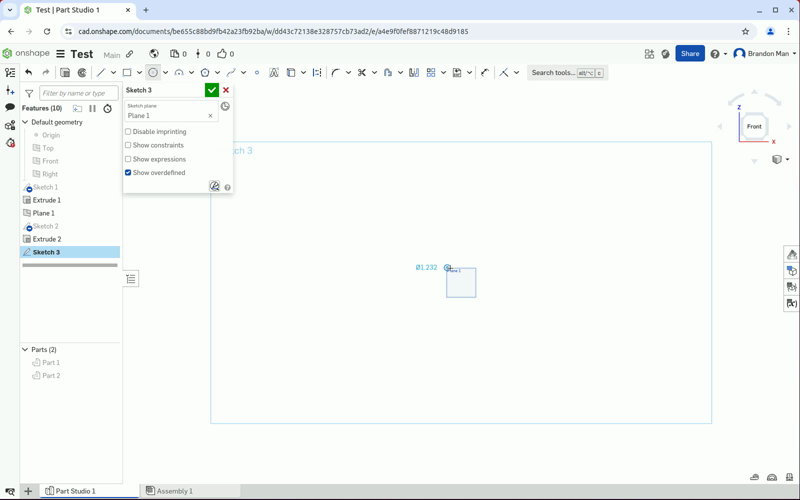
click(450, 267)
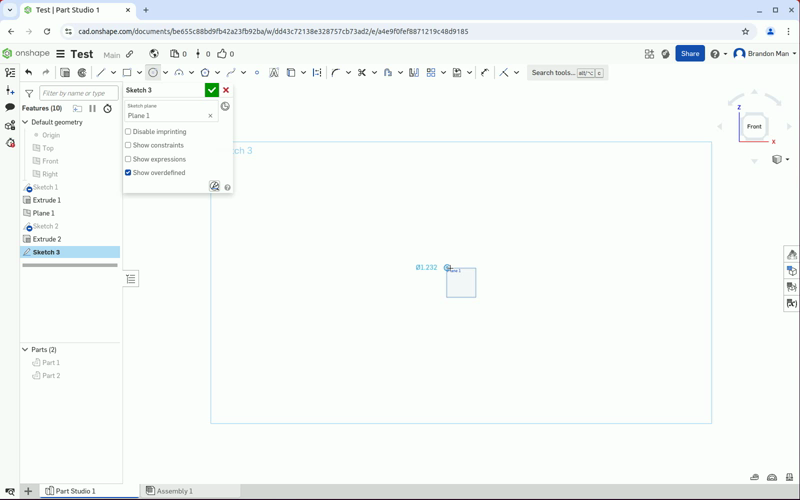
key(esc)
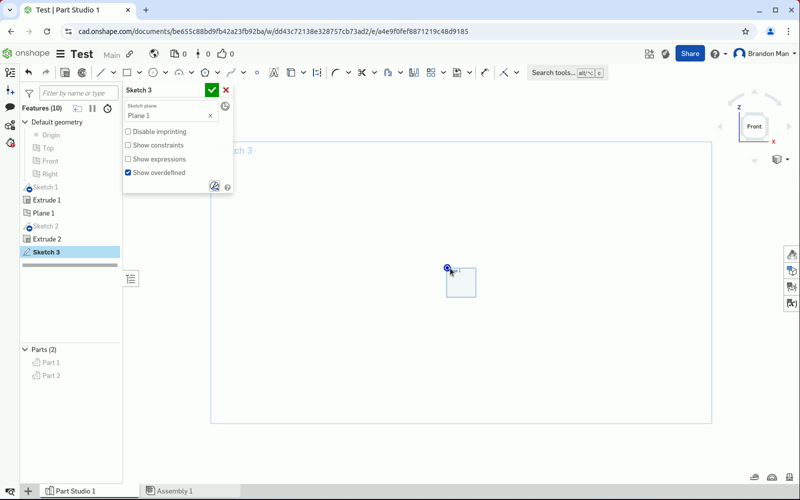
mouse_move(445, 268)
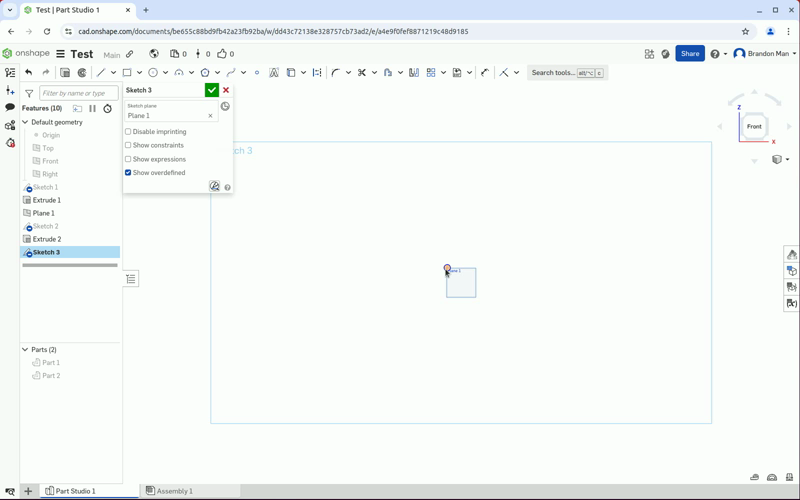
scroll(6)
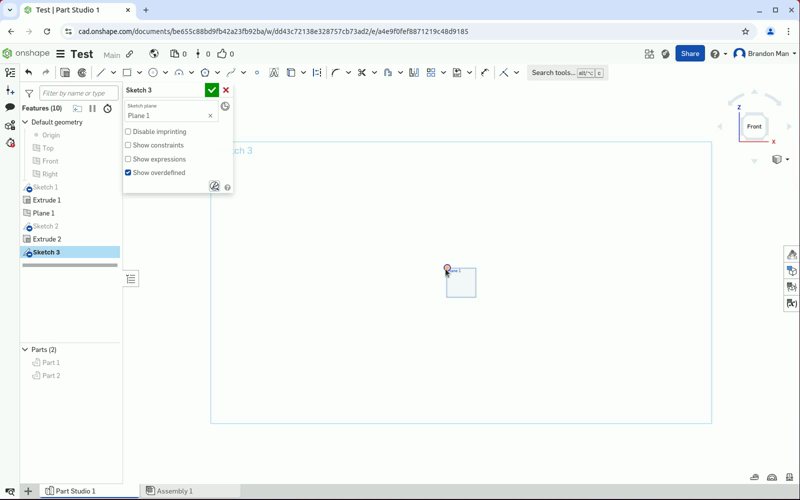
scroll(6)
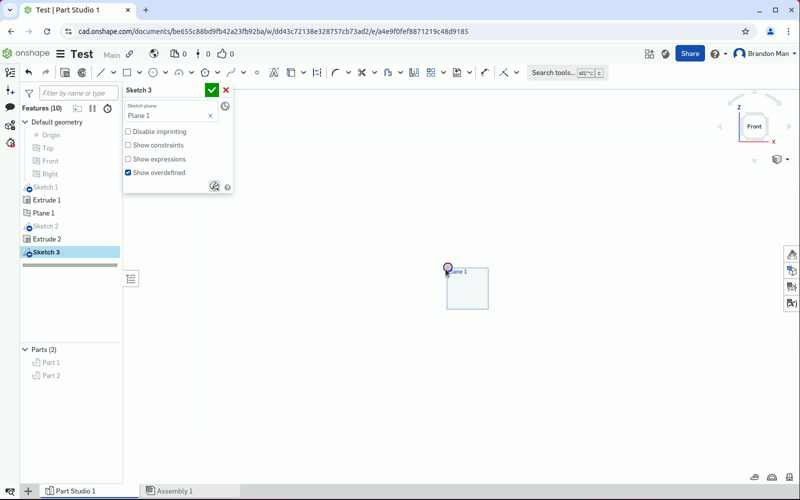
scroll(6)
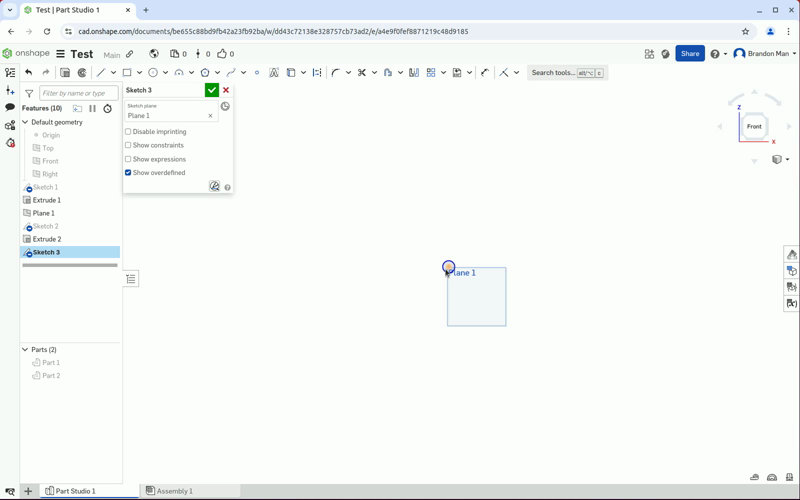
scroll(6)
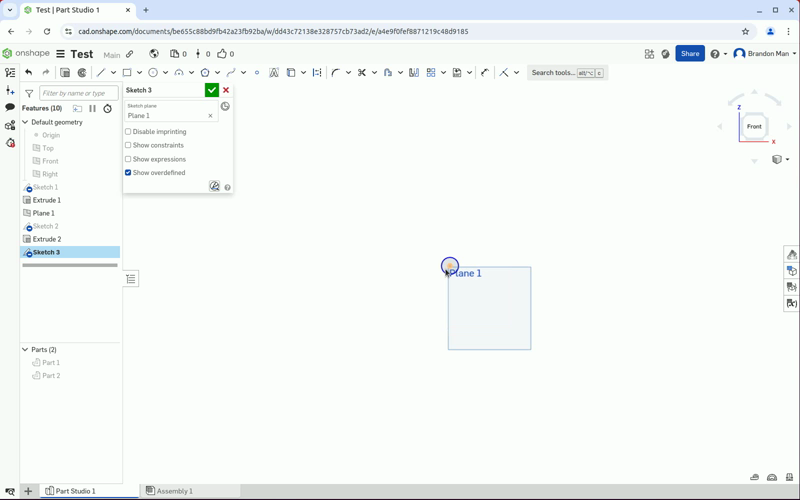
scroll(6)
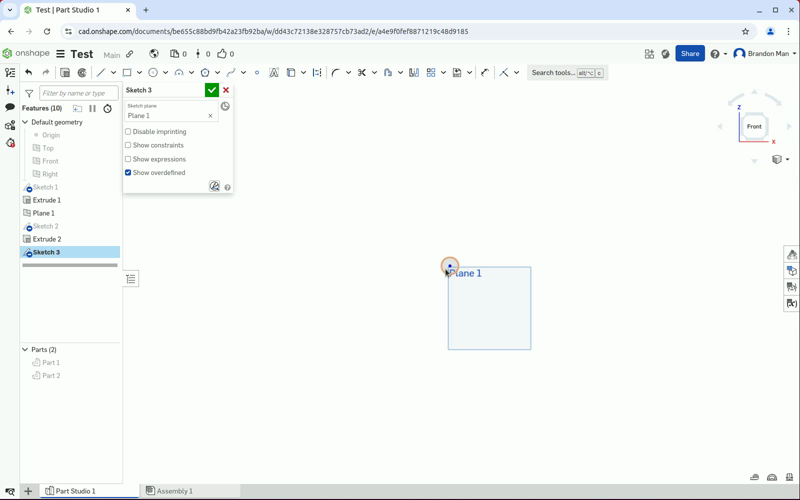
scroll(6)
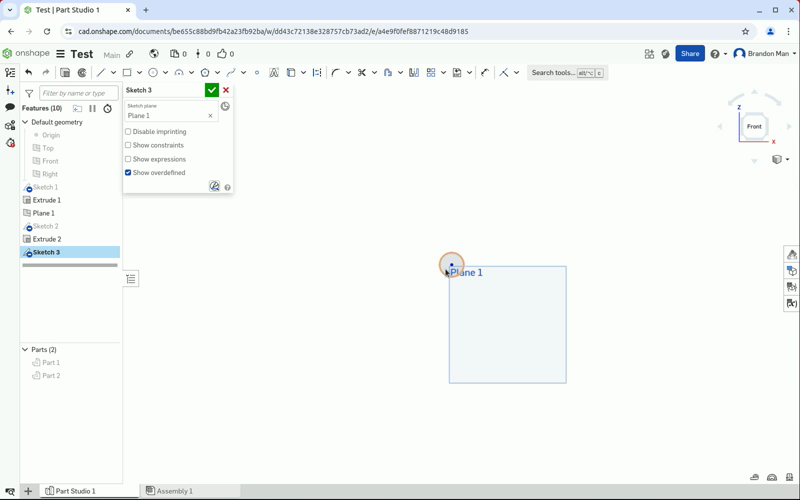
scroll(6)
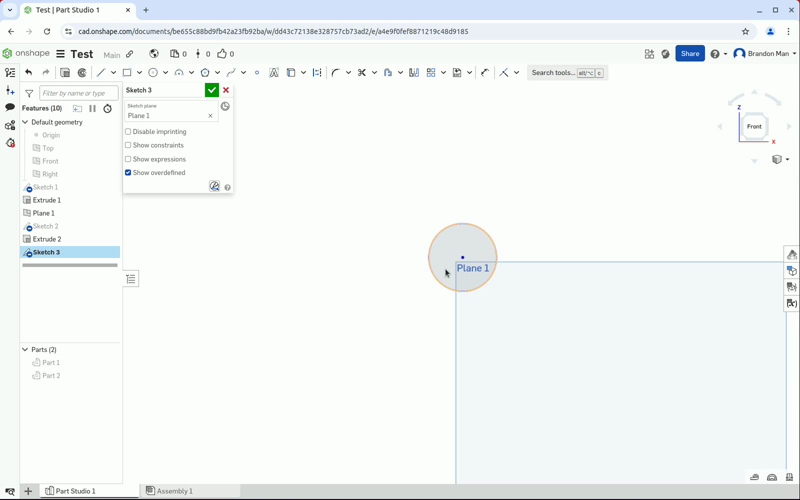
click(445, 268)
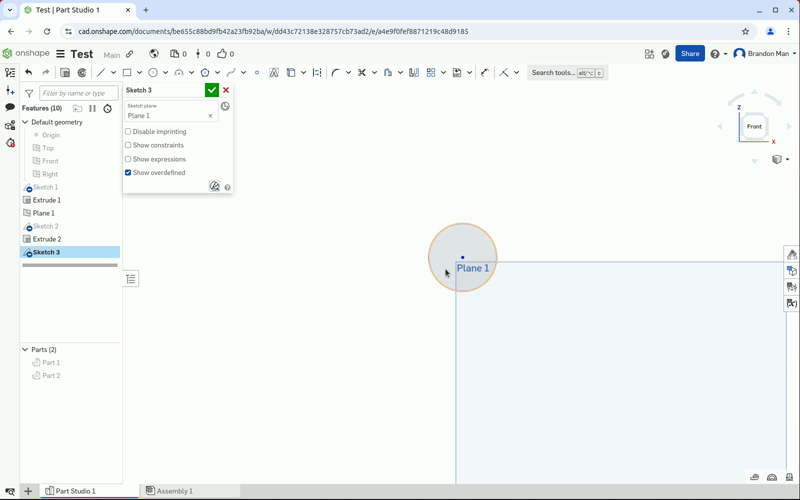
scroll(-6)
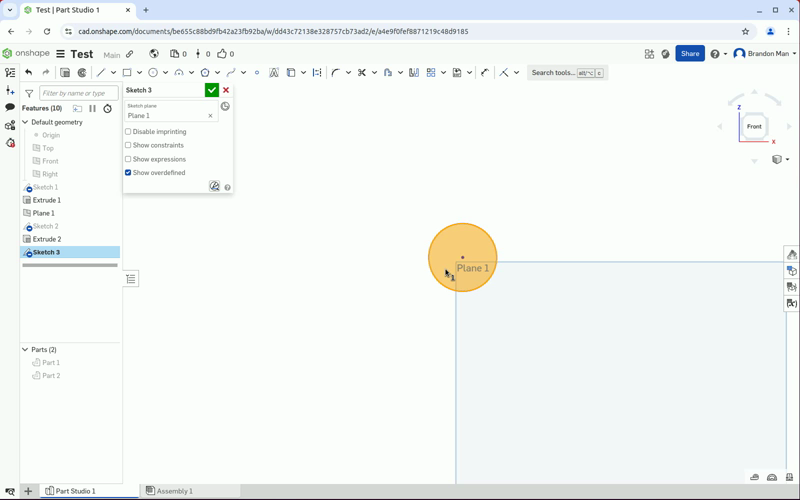
scroll(-6)
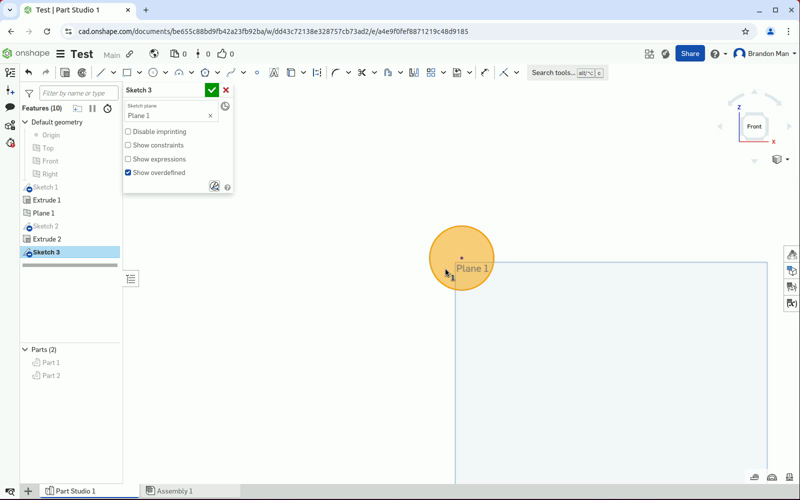
scroll(-6)
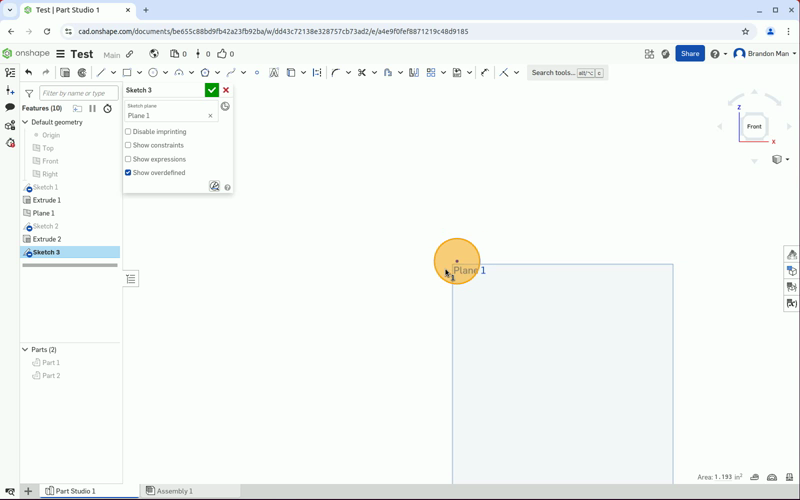
scroll(-6)
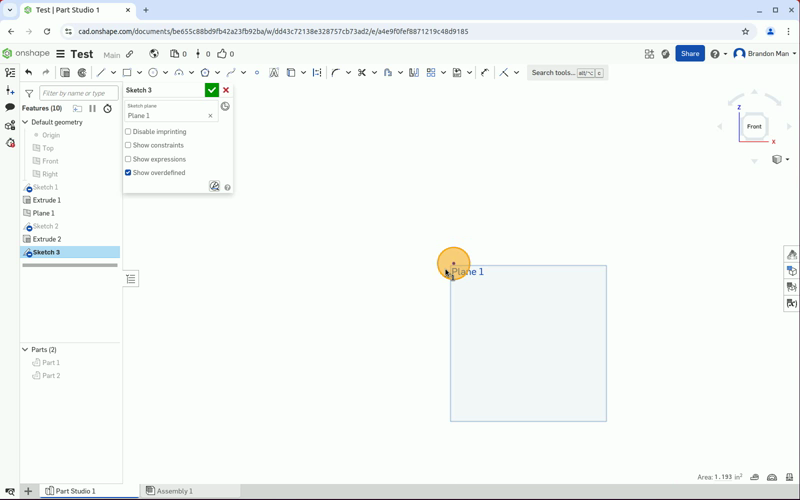
scroll(-6)
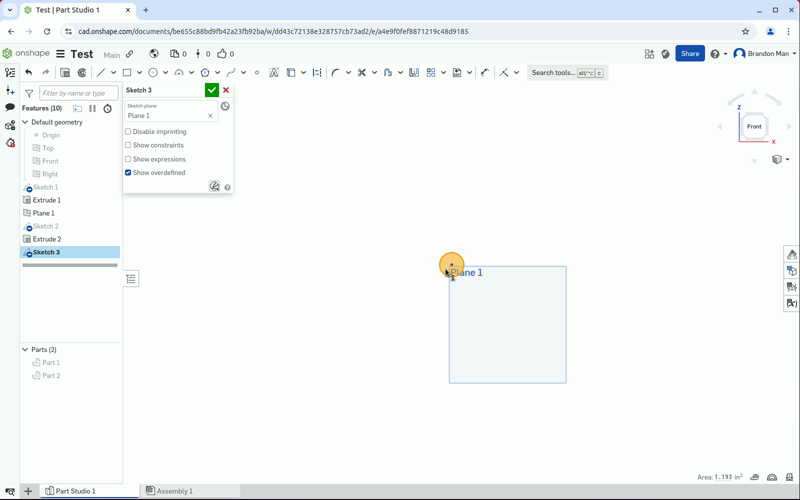
scroll(-6)
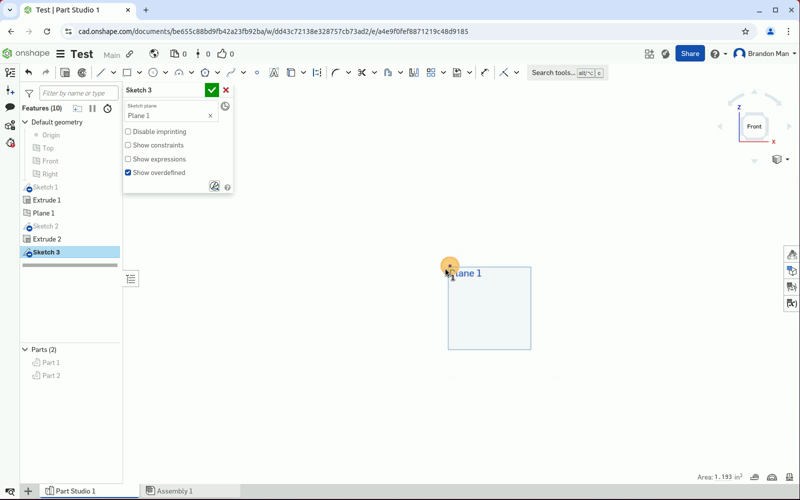
scroll(-6)
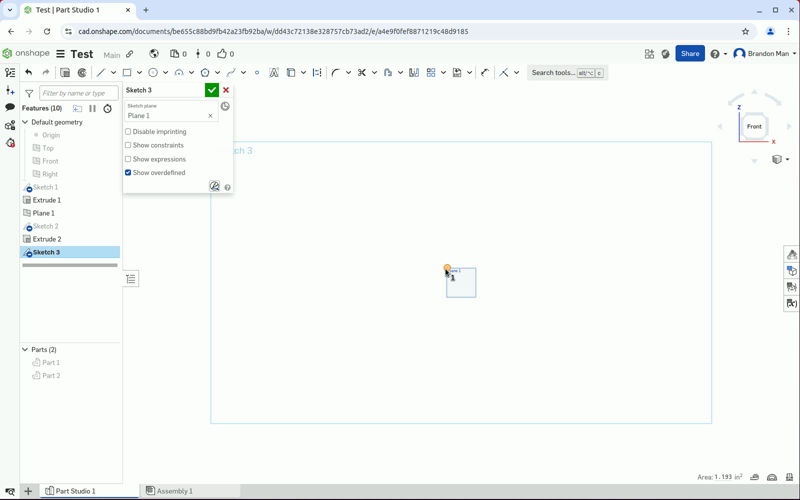
mouse_move(73, 352)
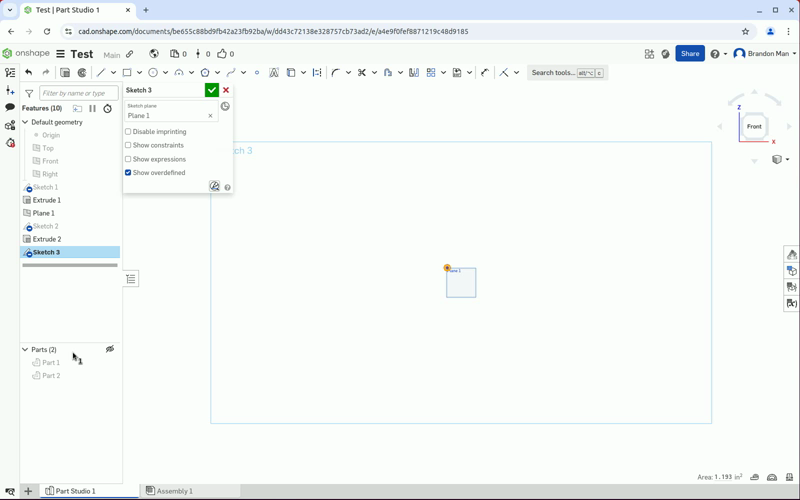
key(shift+y)
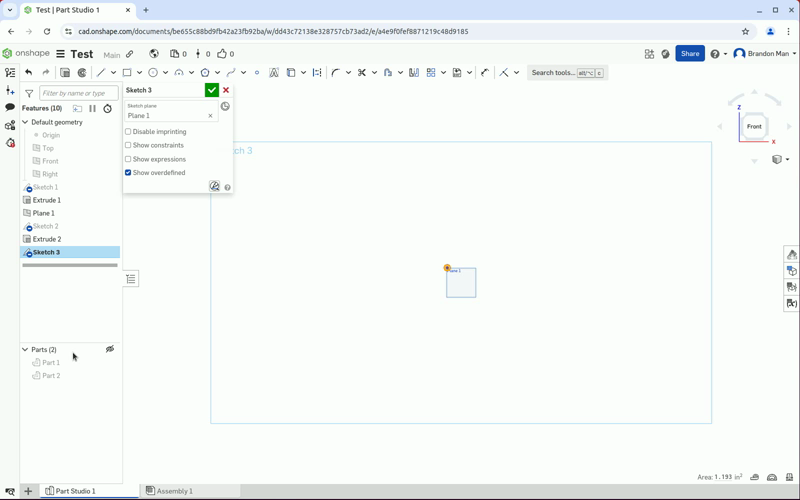
key(shift+e)
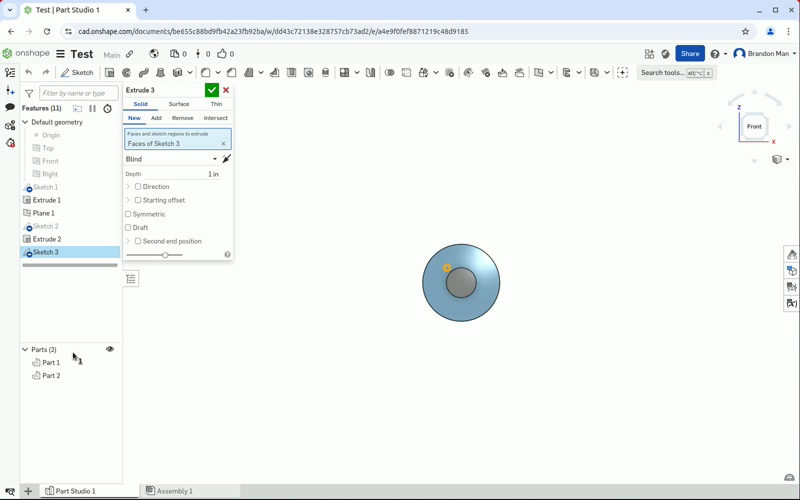
mouse_move(143, 106)
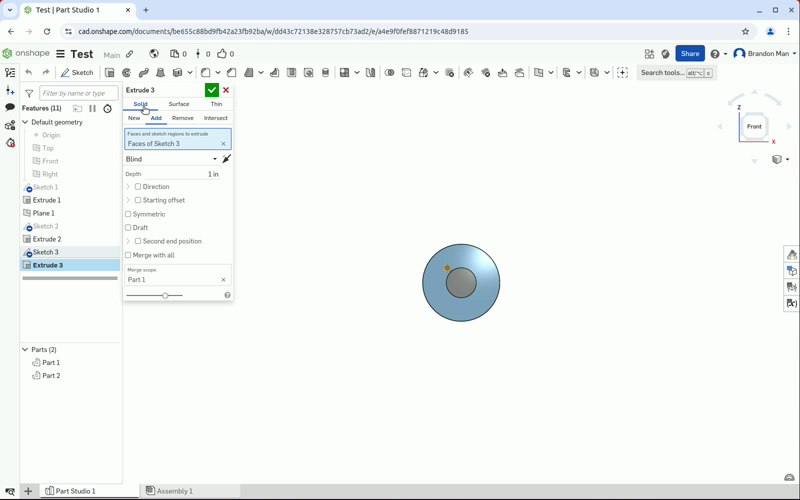
click(143, 106)
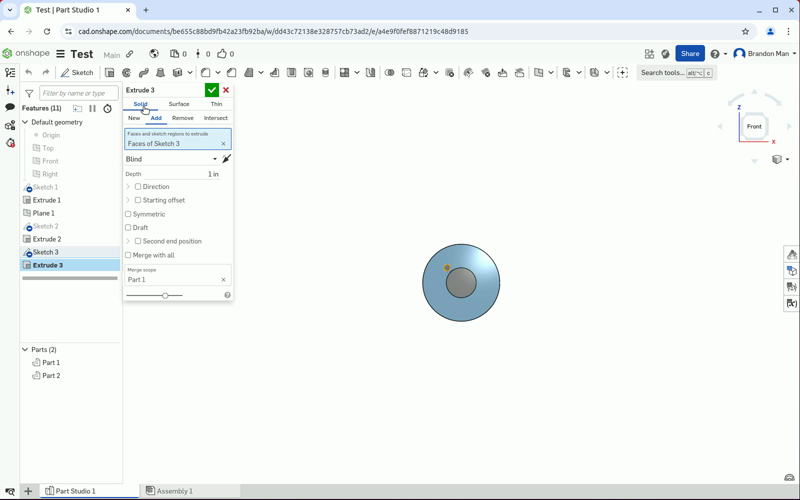
mouse_move(186, 120)
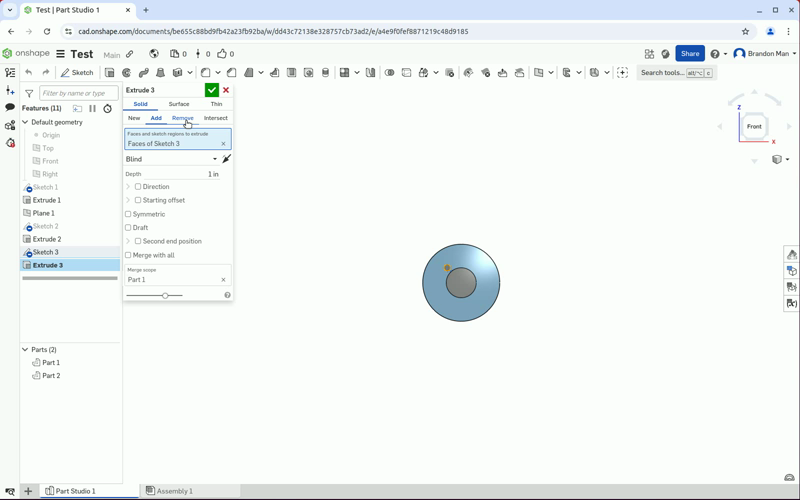
click(186, 120)
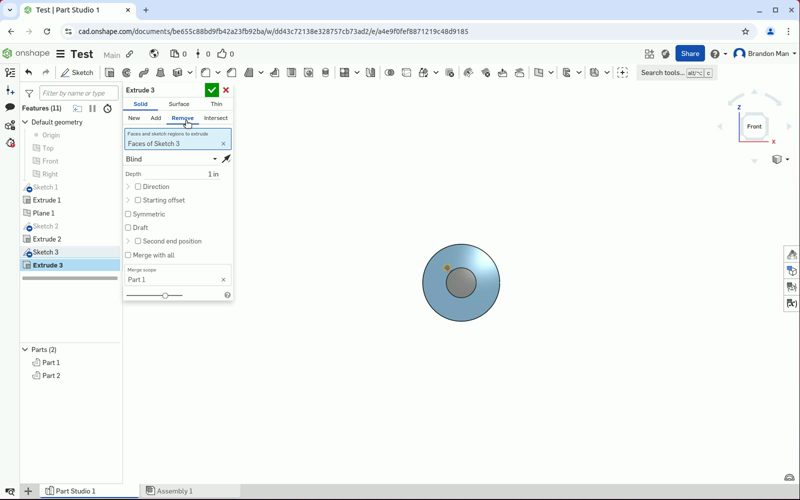
key(tab, 4)
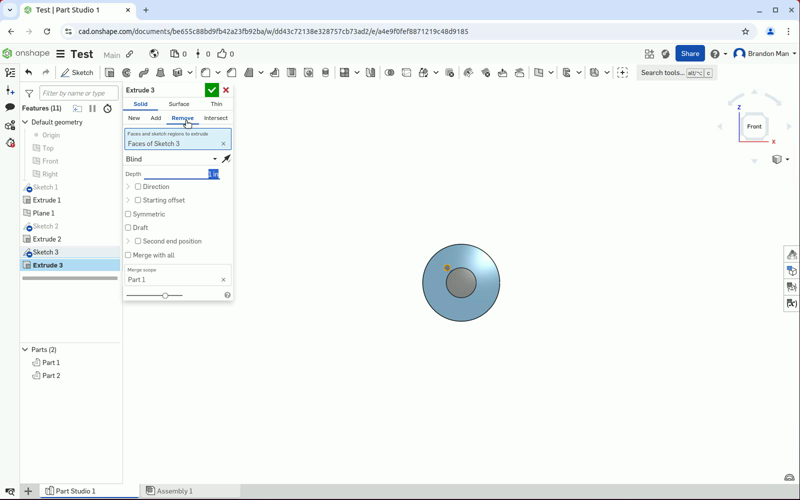
text(2.407)
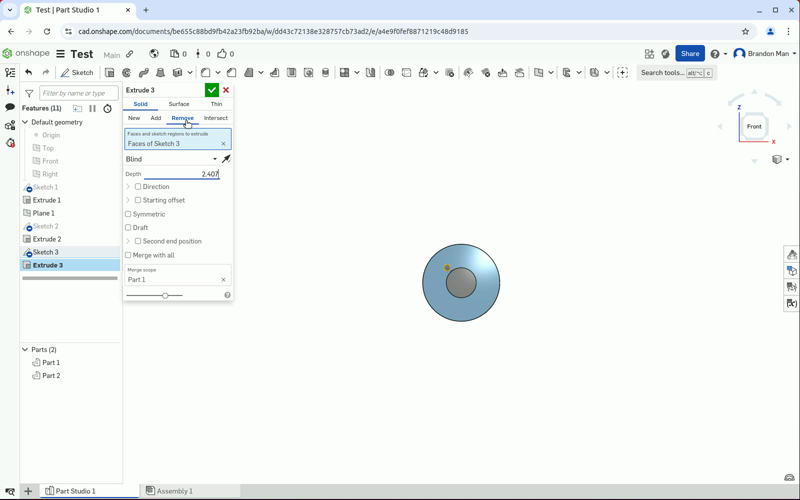
key(tab, 6)
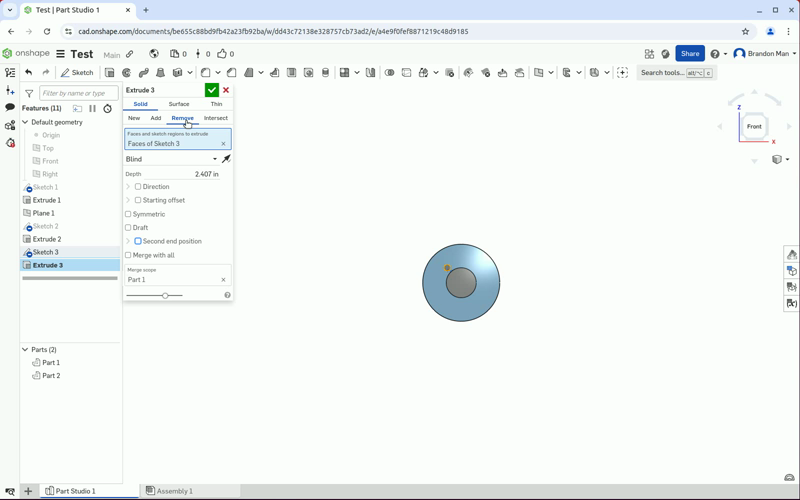
key(space)
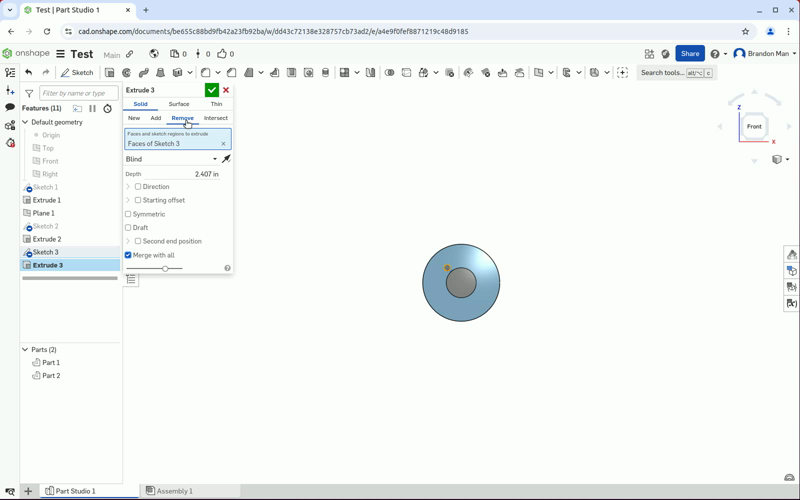
key(enter)
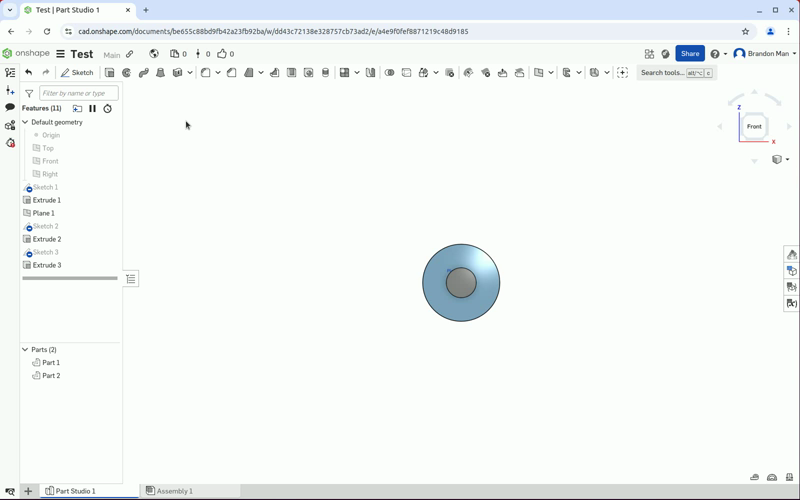
key(shift+h)
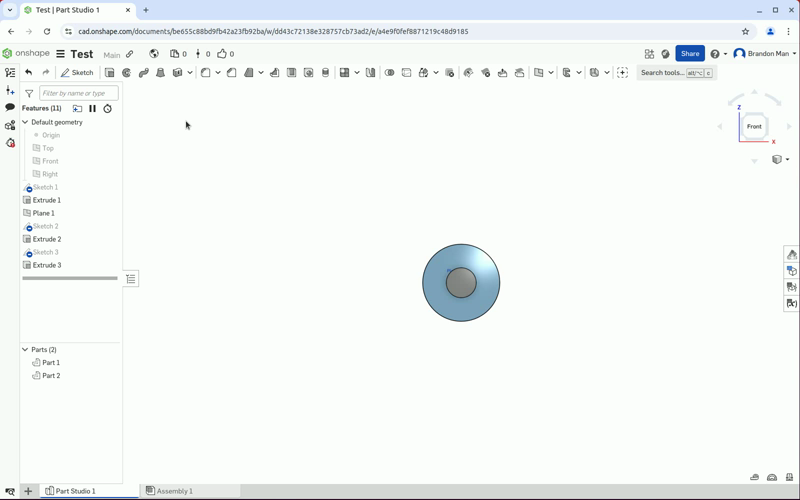
key(shift+h)
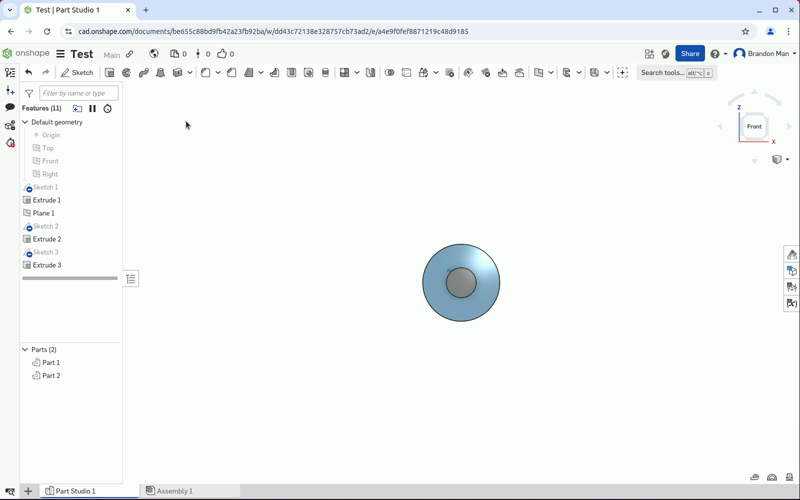
mouse_move(73, 189)
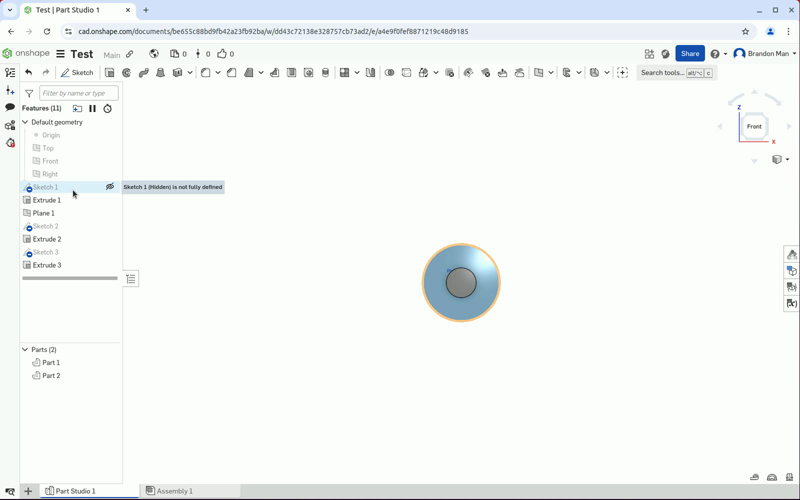
click(73, 189)
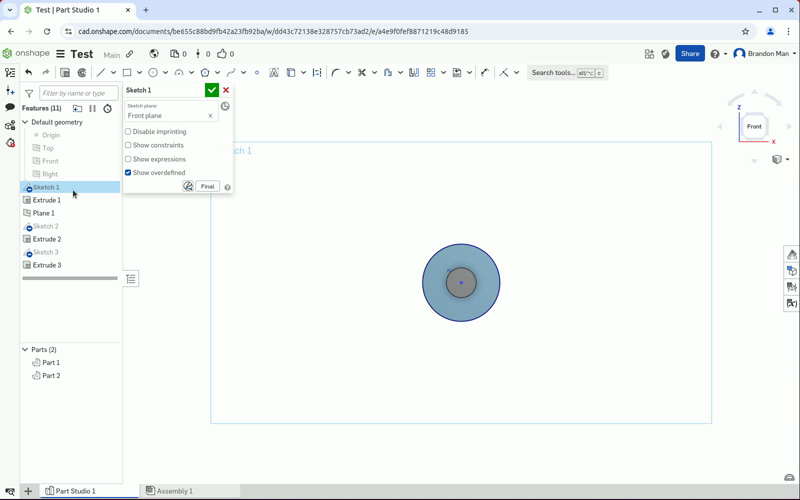
mouse_move(229, 92)
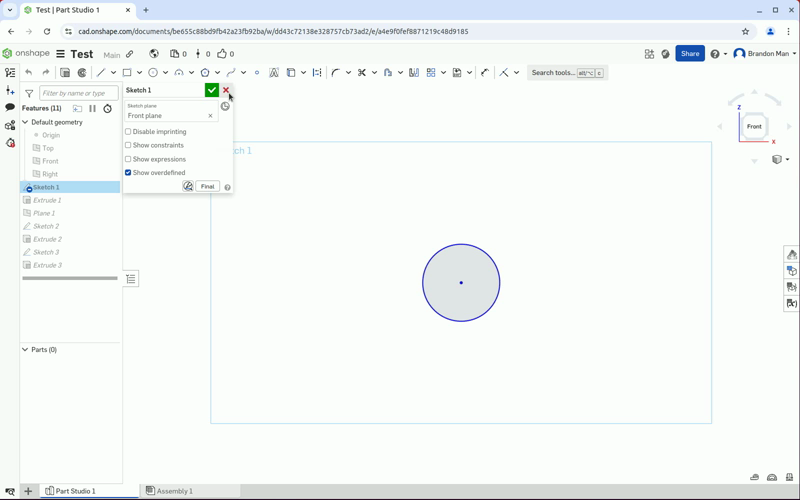
click(229, 92)
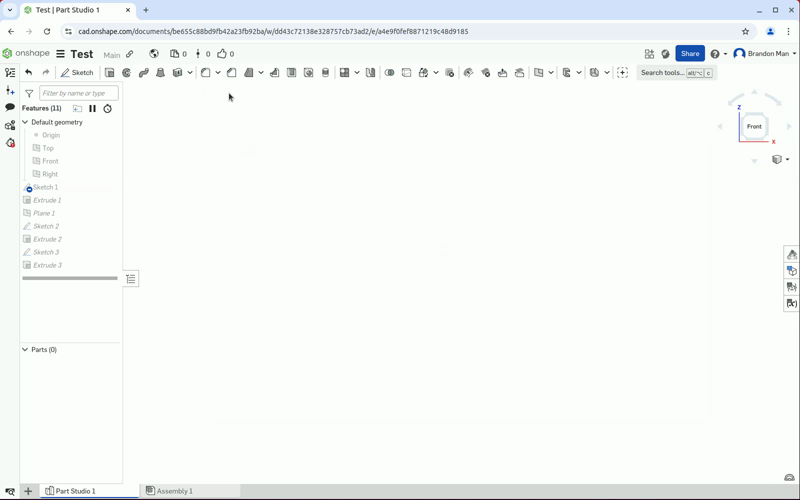
key(shift+s)
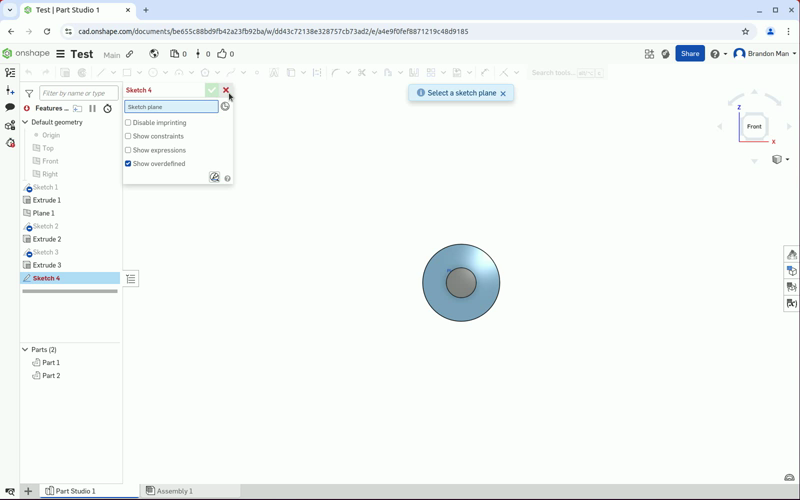
mouse_move(73, 215)
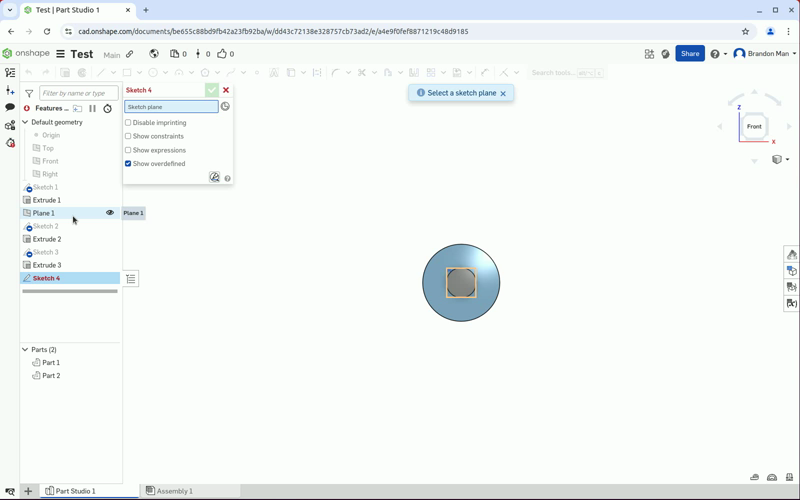
click(73, 215)
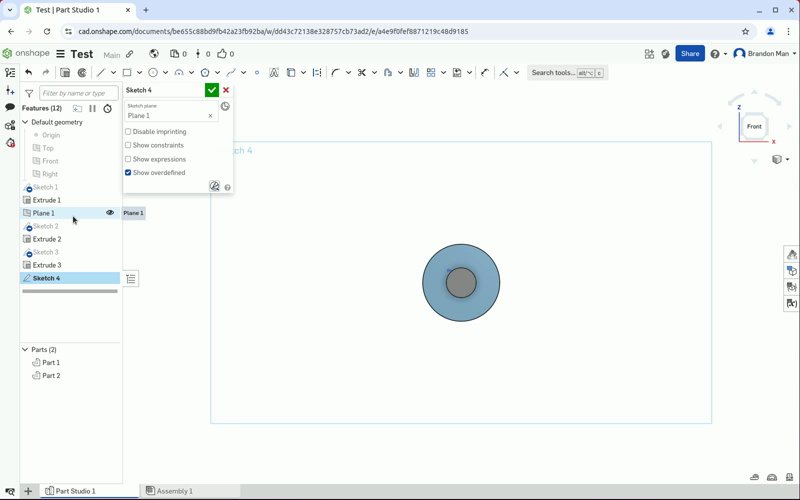
mouse_move(73, 352)
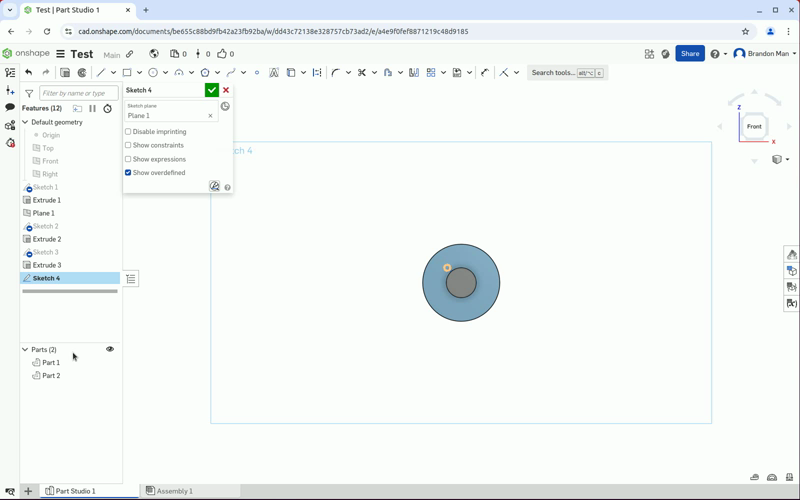
key(y)
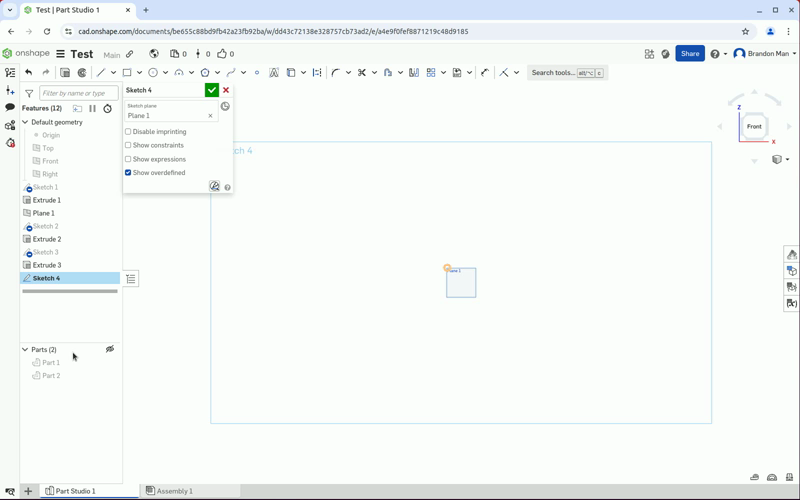
key(c)
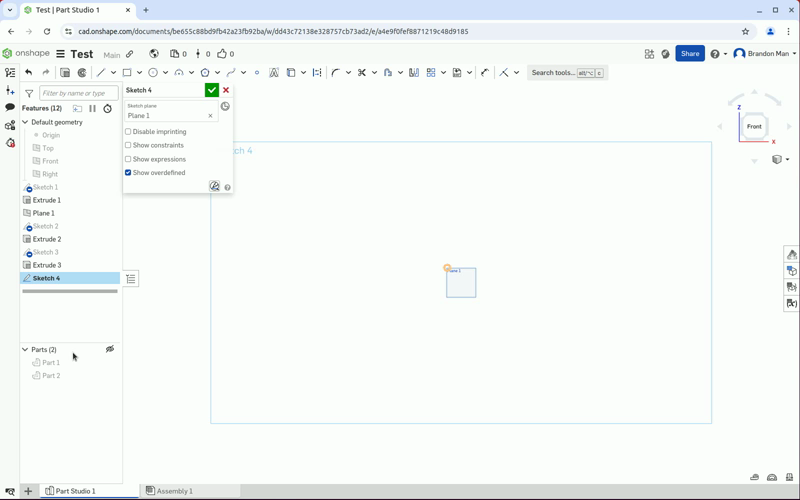
key_down(shift)
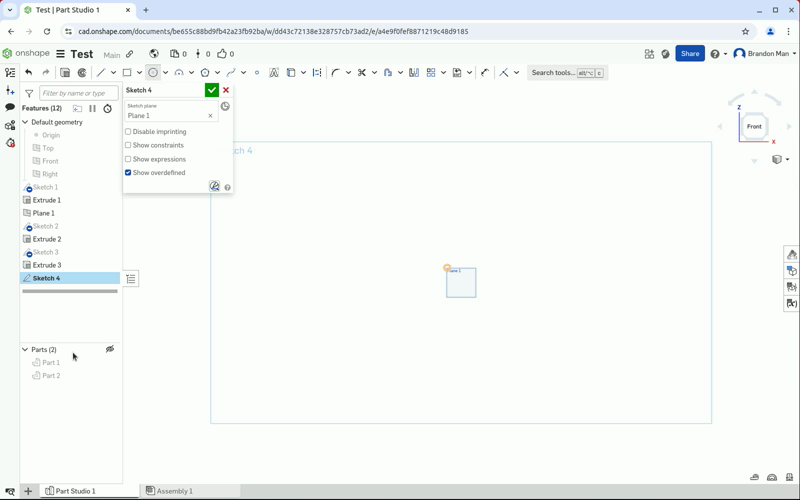
mouse_move(476, 267)
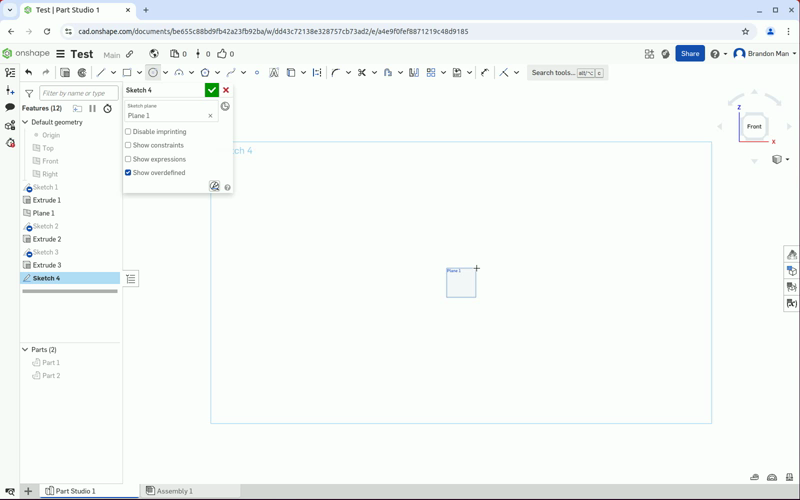
click(476, 267)
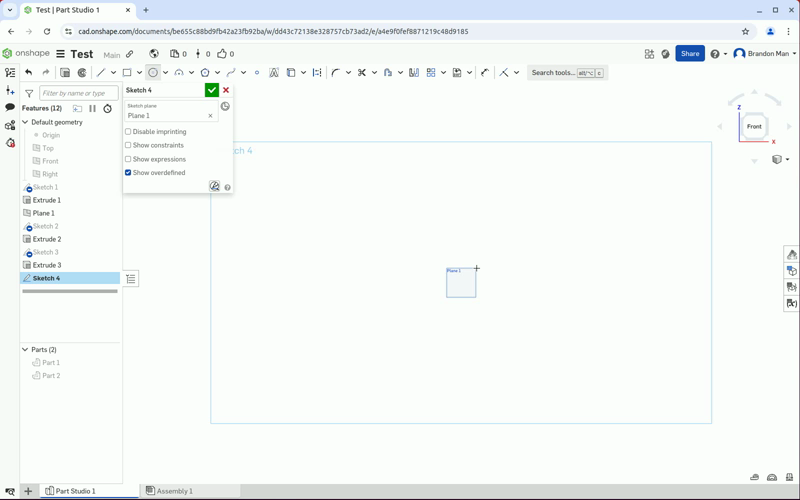
key_up(shift)
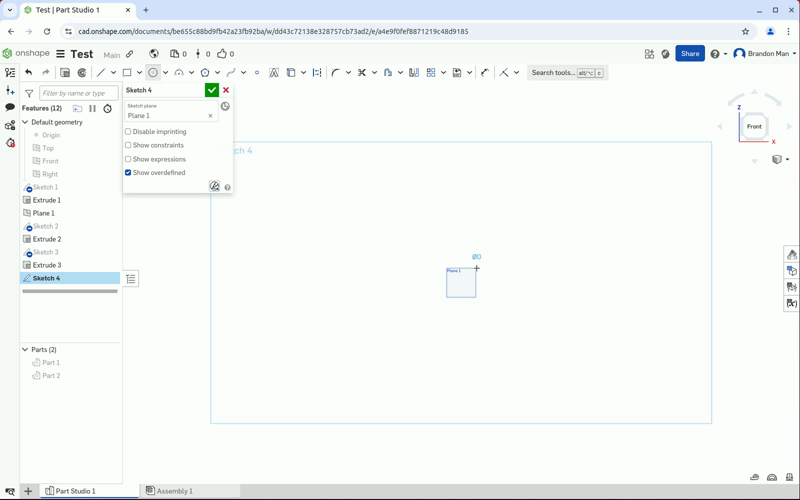
mouse_move(479, 267)
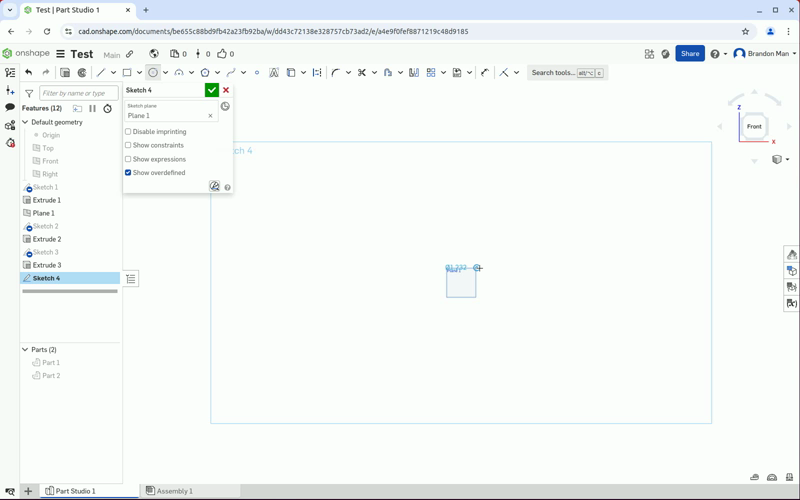
click(479, 267)
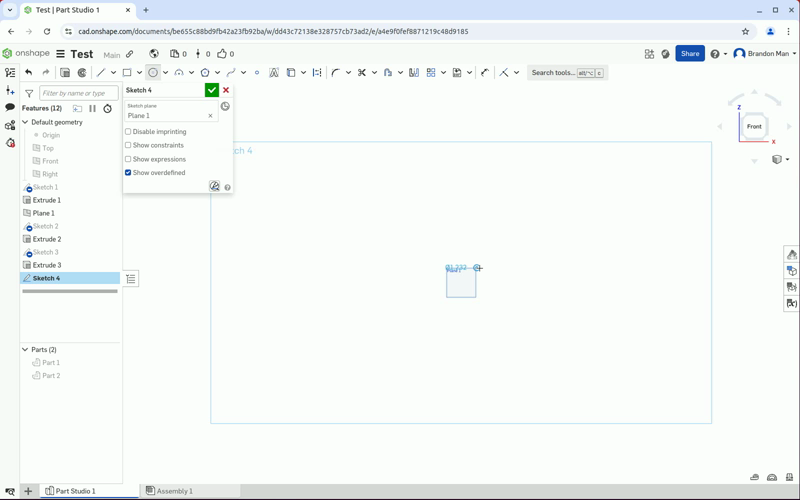
key(esc)
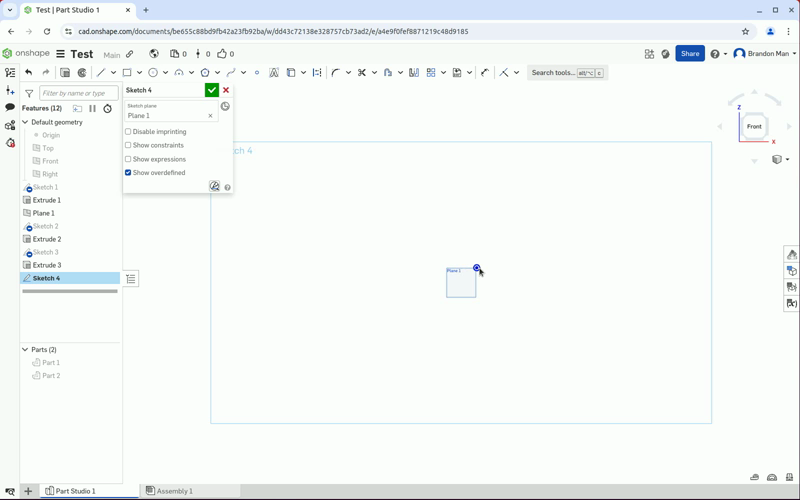
mouse_move(478, 265)
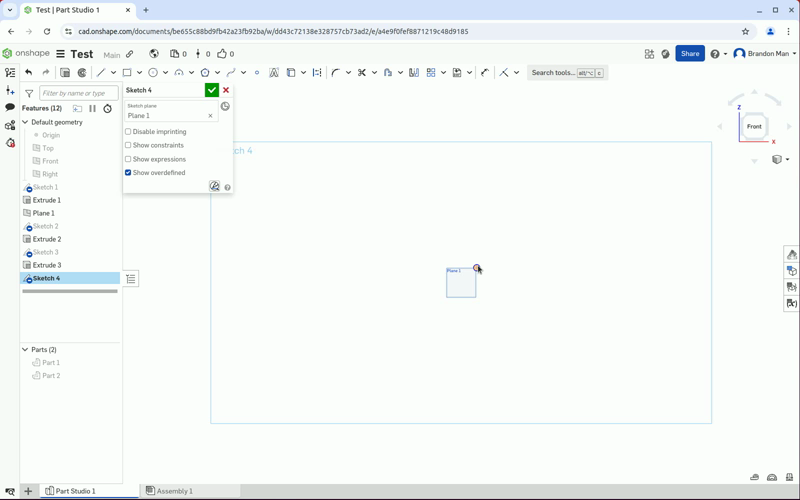
scroll(6)
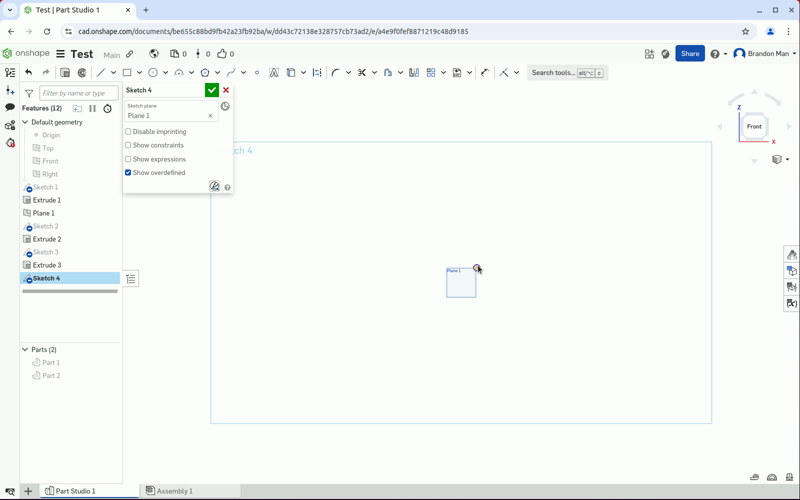
scroll(6)
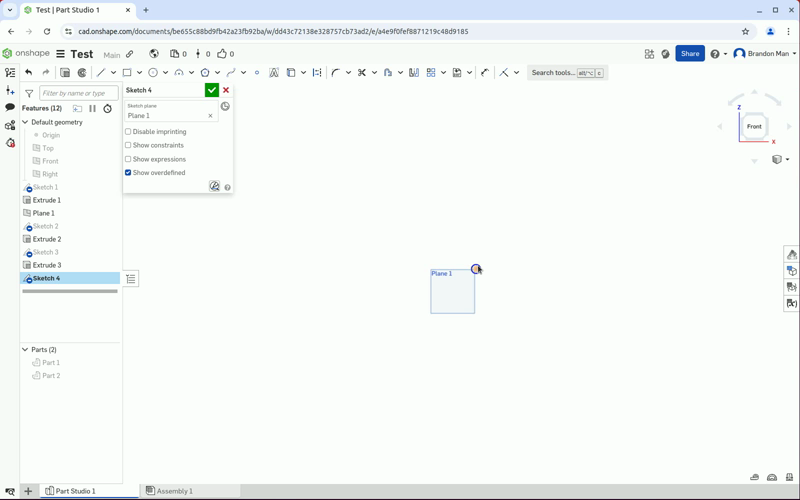
scroll(6)
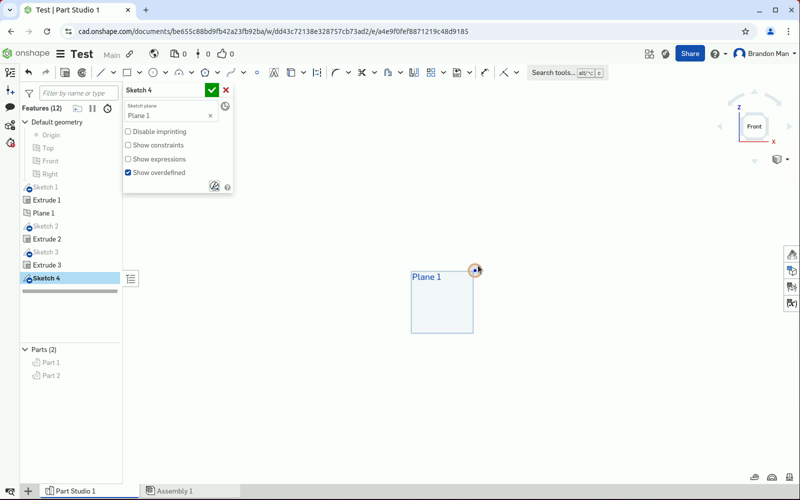
scroll(6)
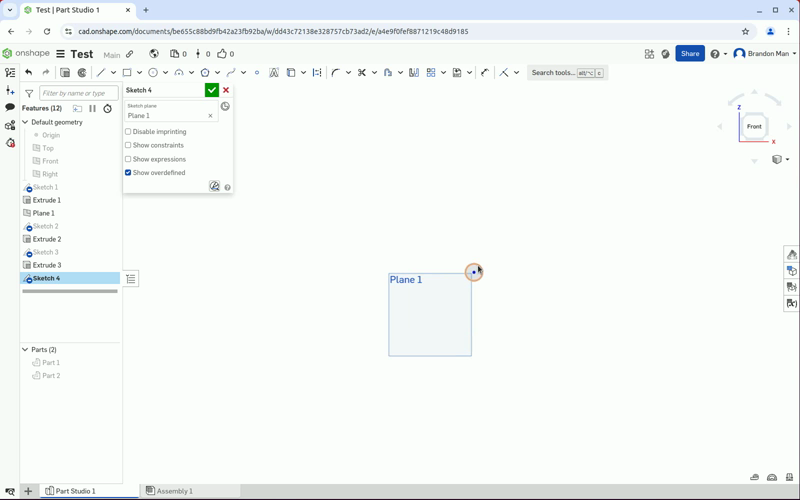
scroll(6)
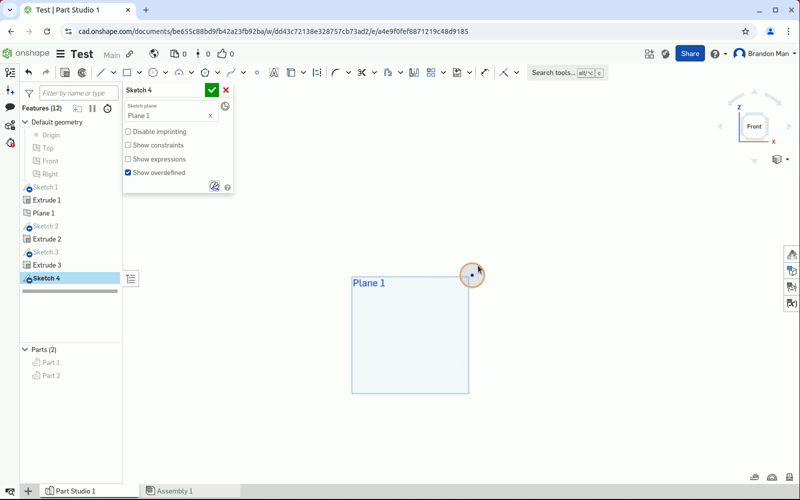
scroll(6)
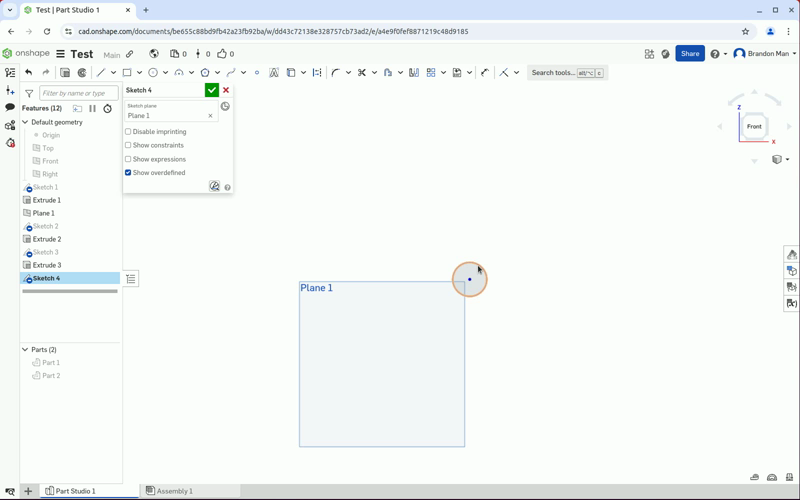
scroll(6)
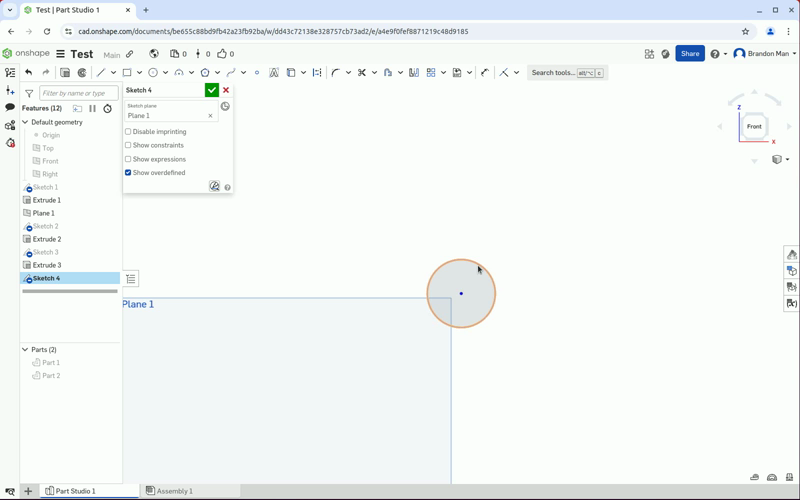
click(478, 265)
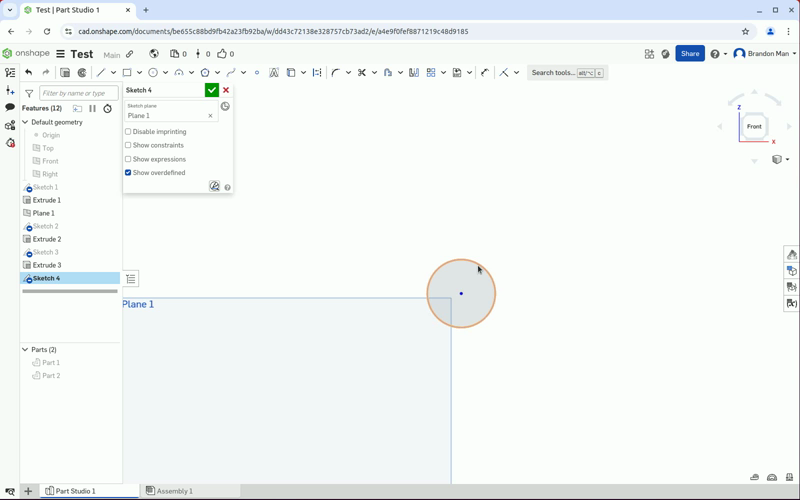
scroll(-6)
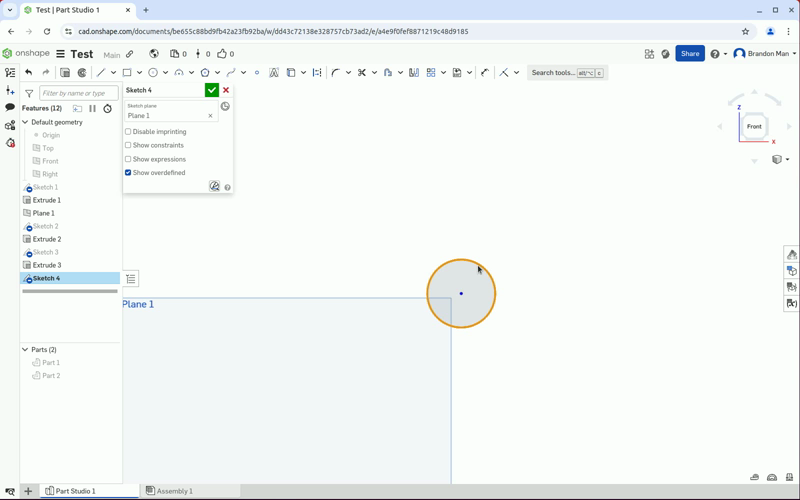
scroll(-6)
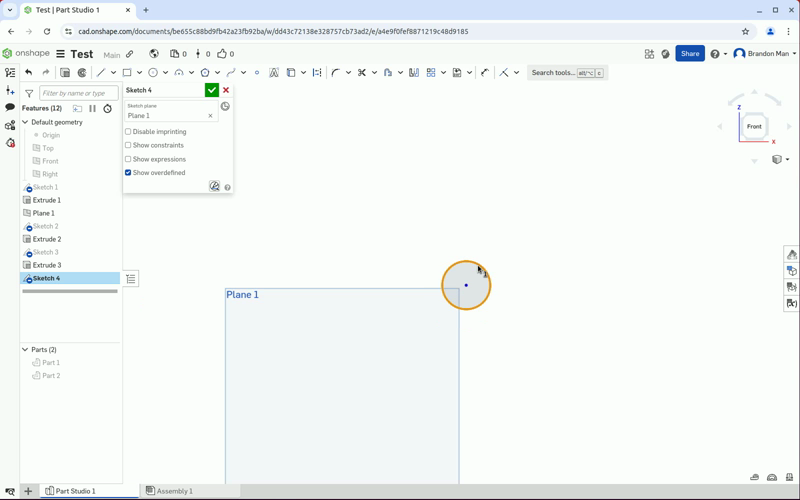
scroll(-6)
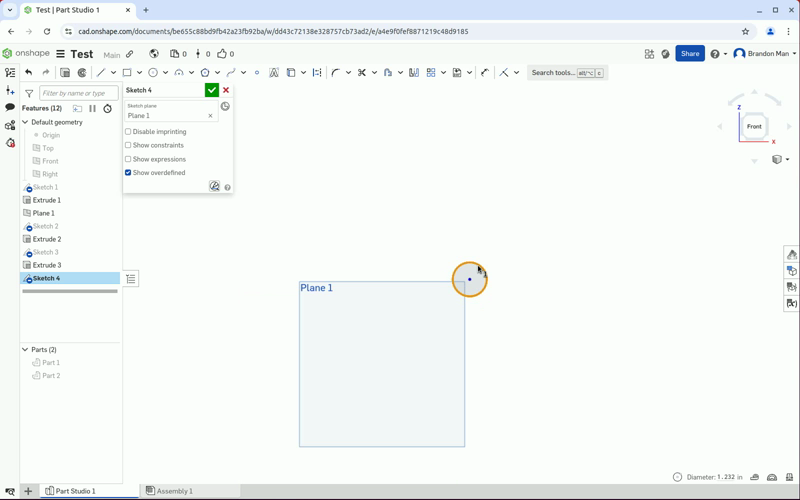
scroll(-6)
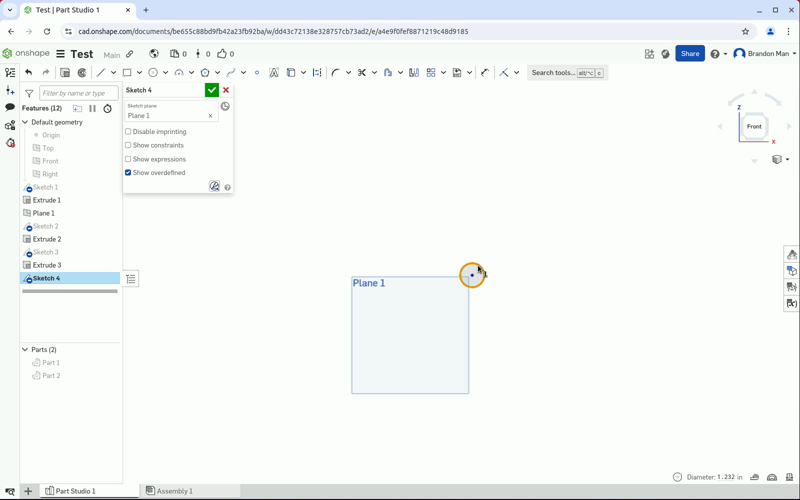
scroll(-6)
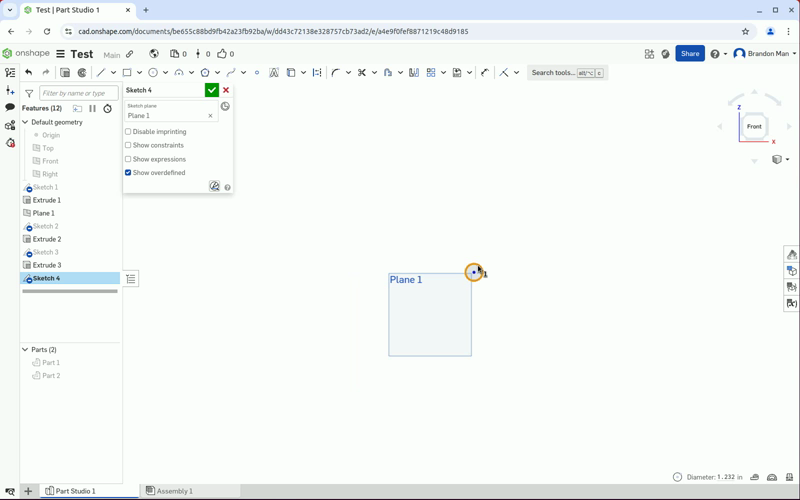
scroll(-6)
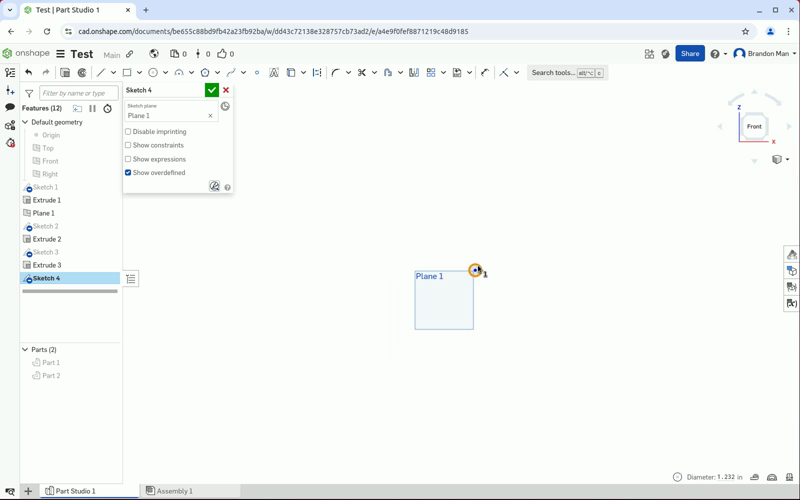
scroll(-6)
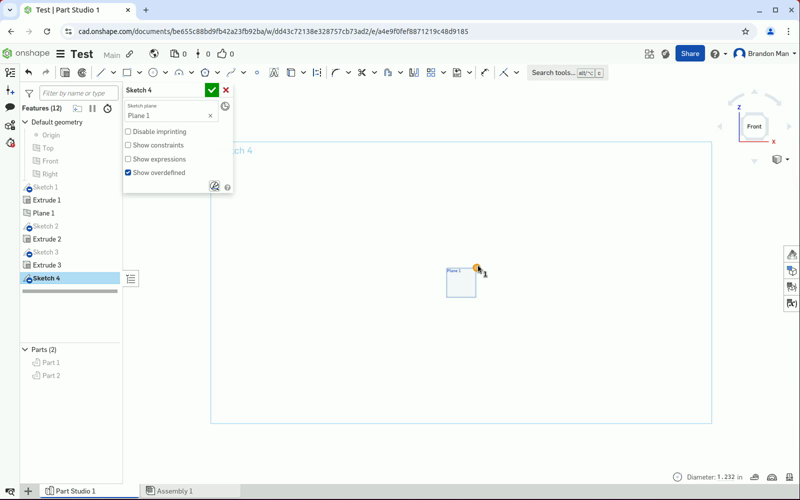
mouse_move(73, 352)
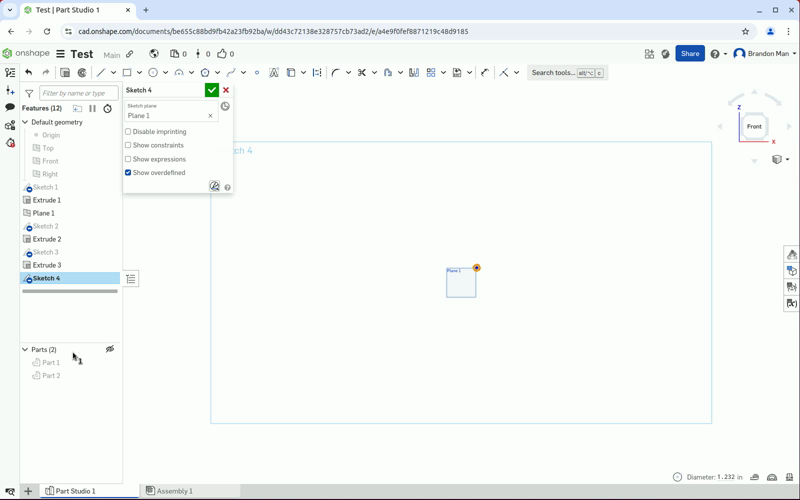
key(shift+y)
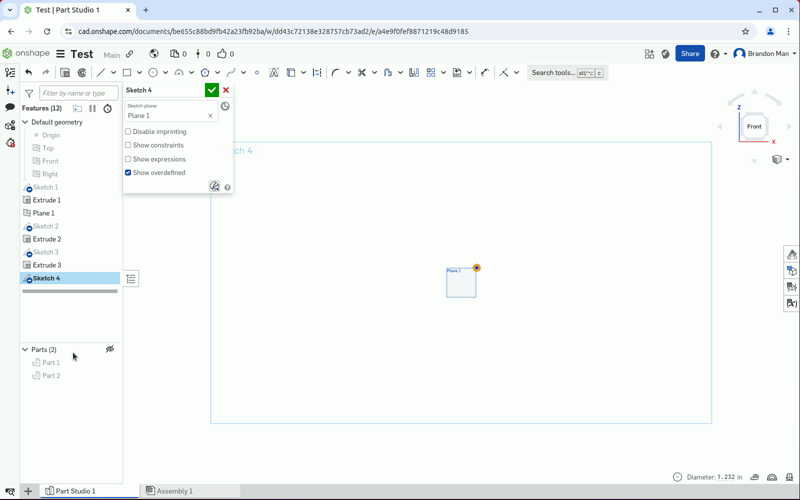
key(shift+e)
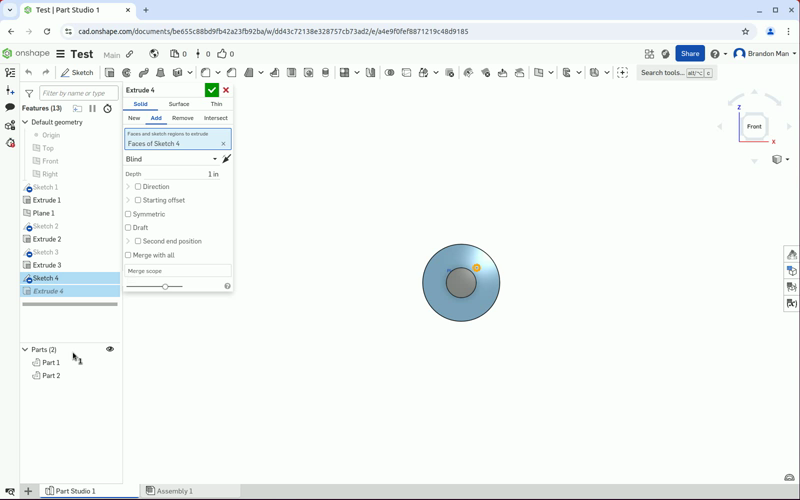
mouse_move(143, 106)
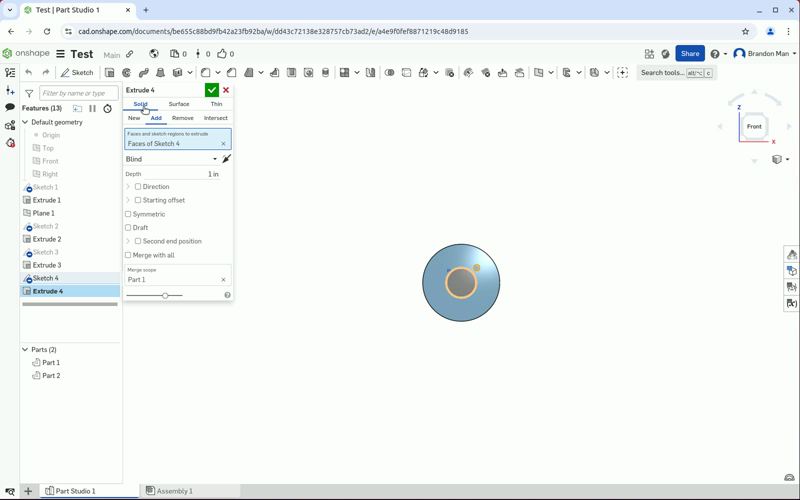
click(143, 106)
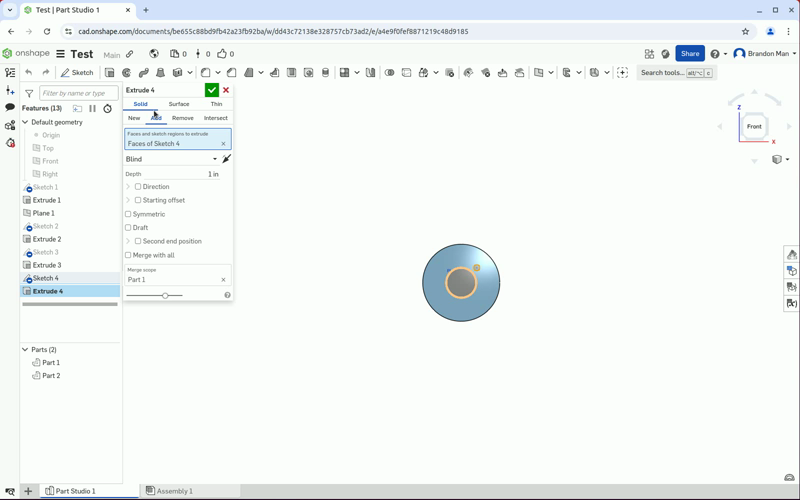
mouse_move(186, 120)
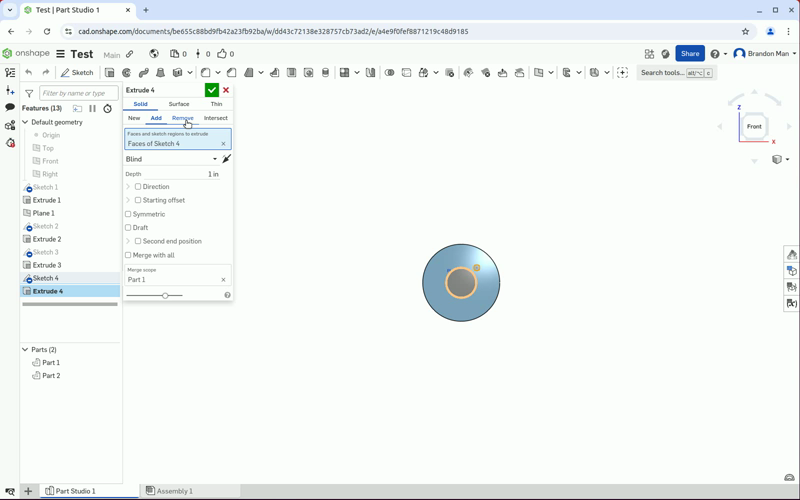
click(186, 120)
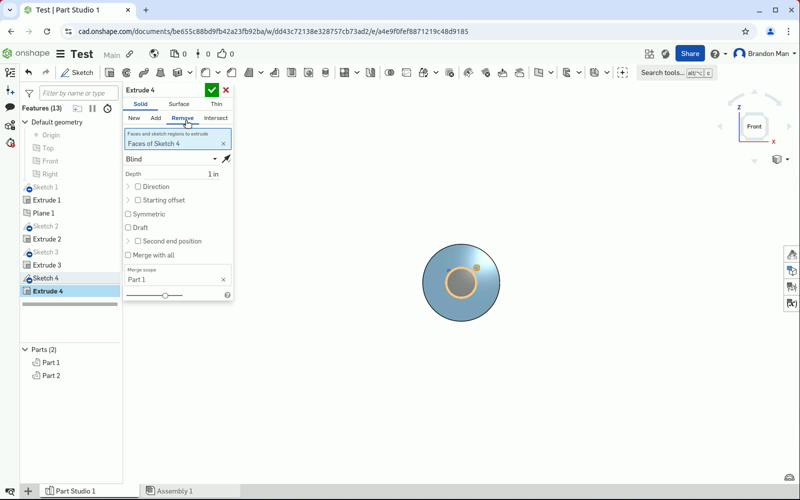
key(tab, 4)
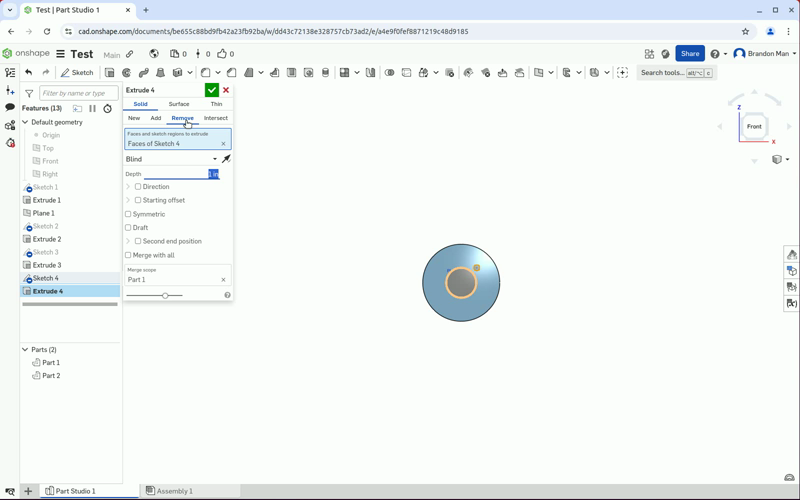
text(2.407)
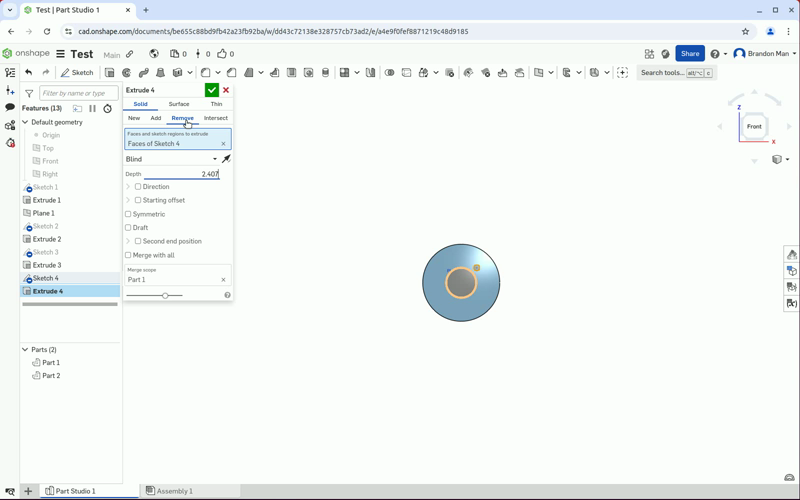
key(tab, 6)
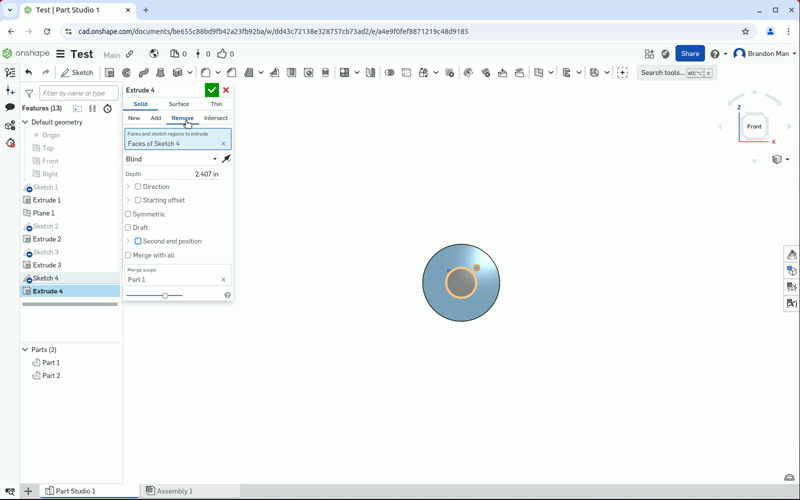
key(space)
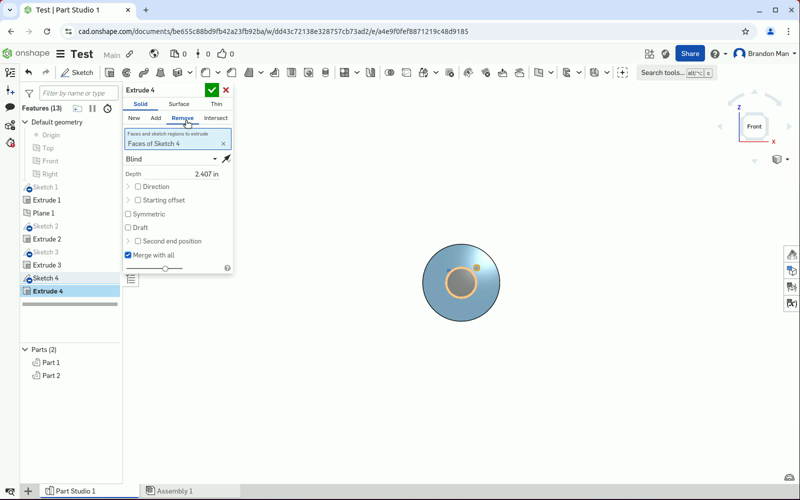
key(enter)
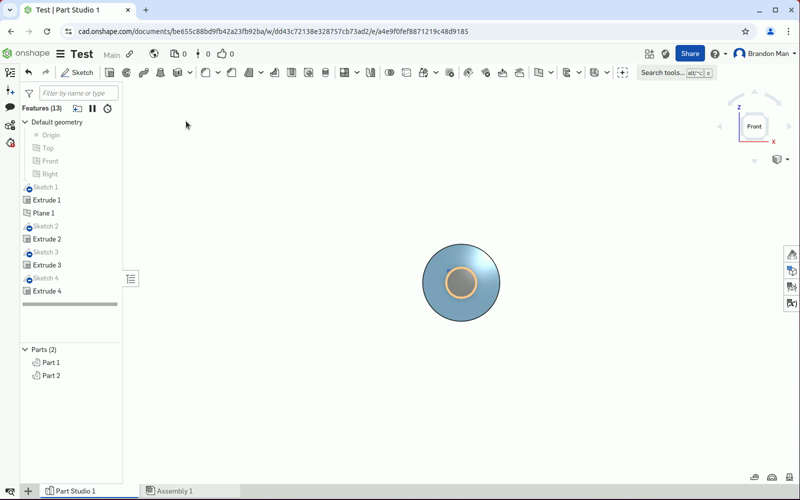
key(shift+h)
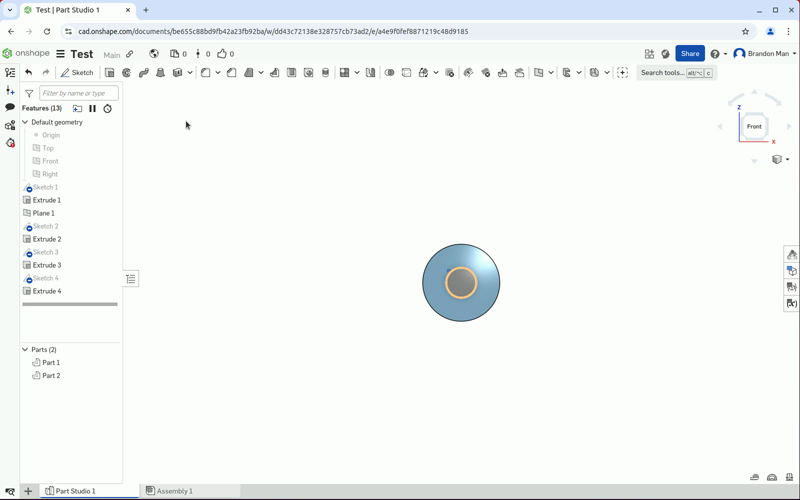
key(shift+h)
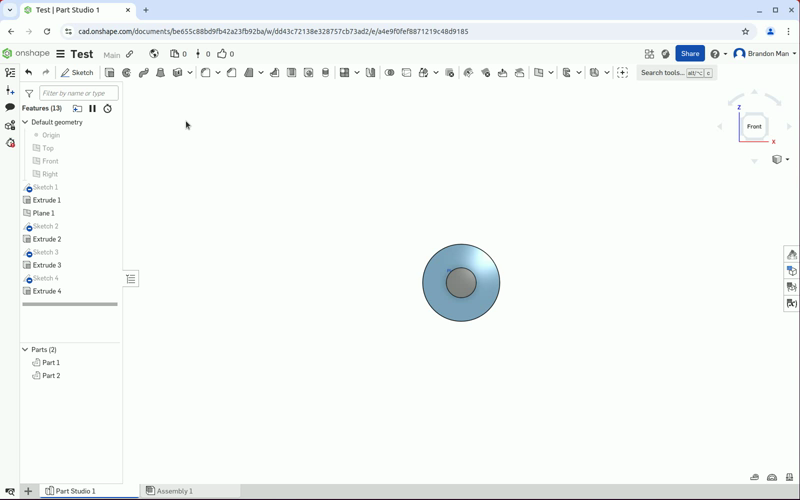
mouse_move(73, 189)
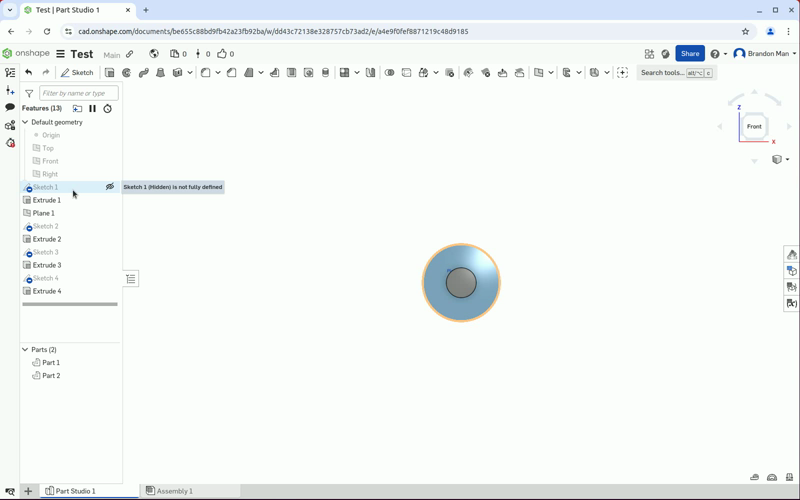
click(73, 189)
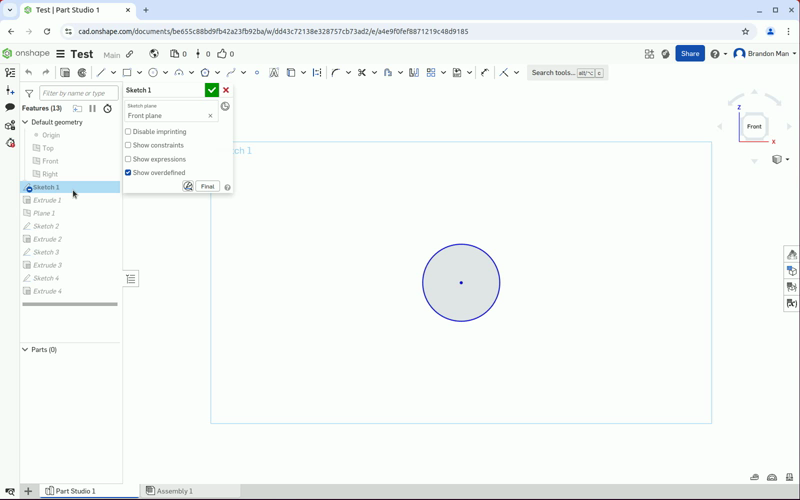
mouse_move(229, 92)
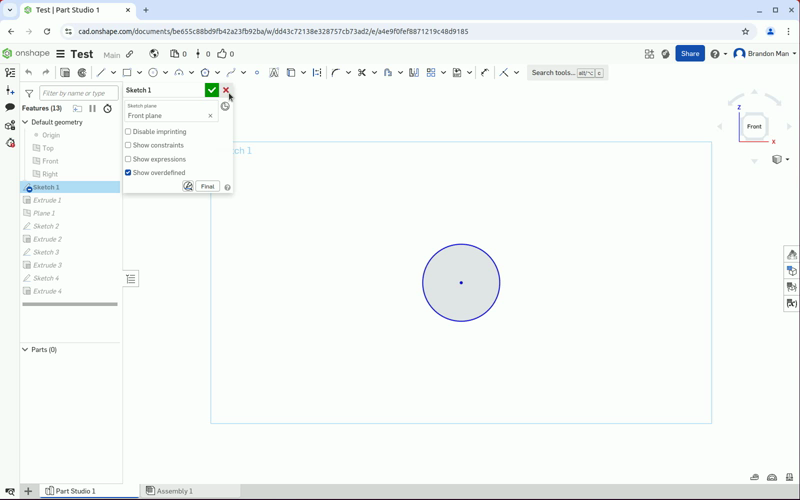
click(229, 92)
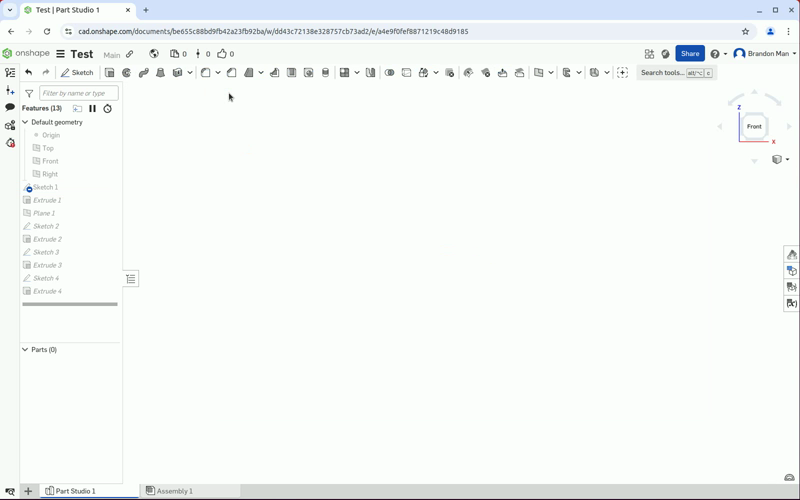
key(shift+s)
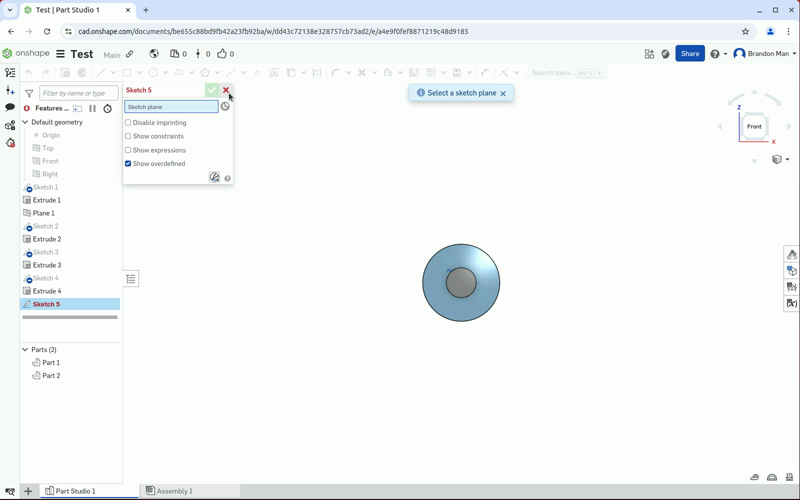
mouse_move(73, 215)
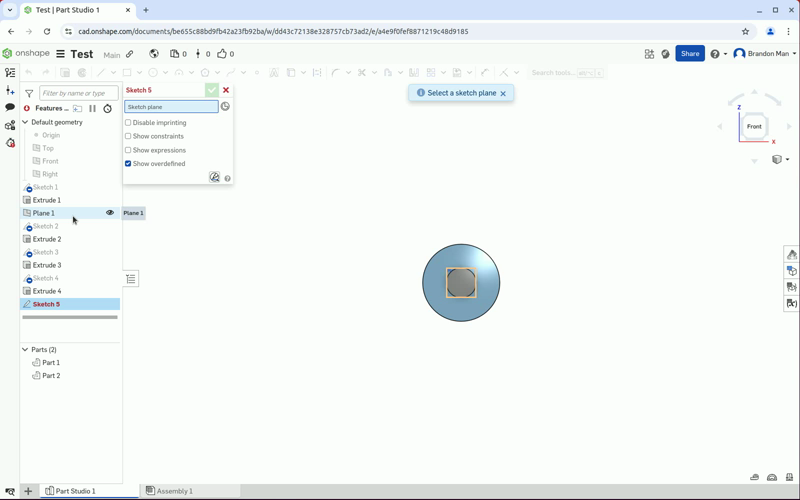
click(73, 215)
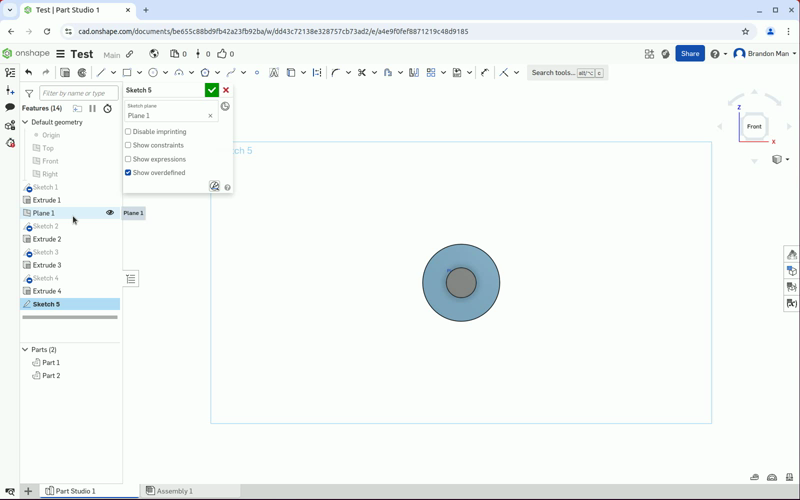
mouse_move(73, 352)
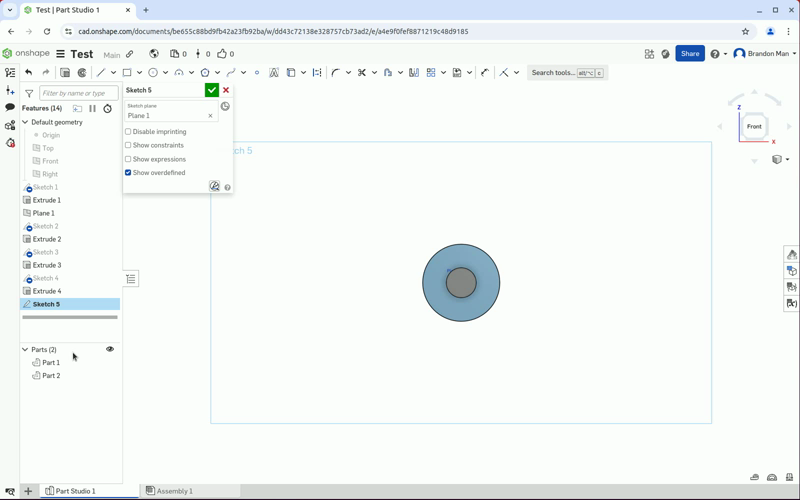
key(y)
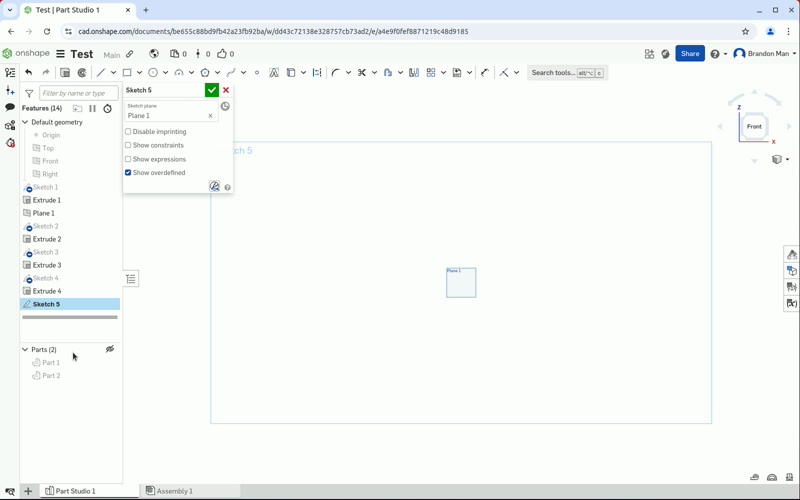
key(c)
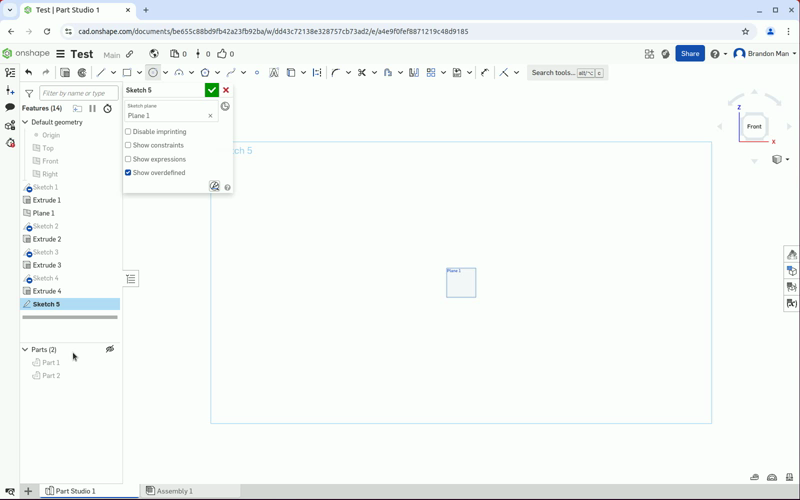
key_down(shift)
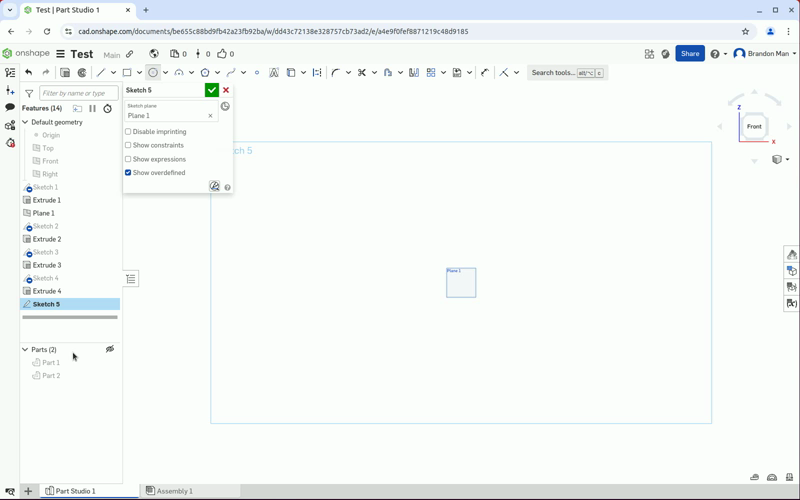
mouse_move(476, 298)
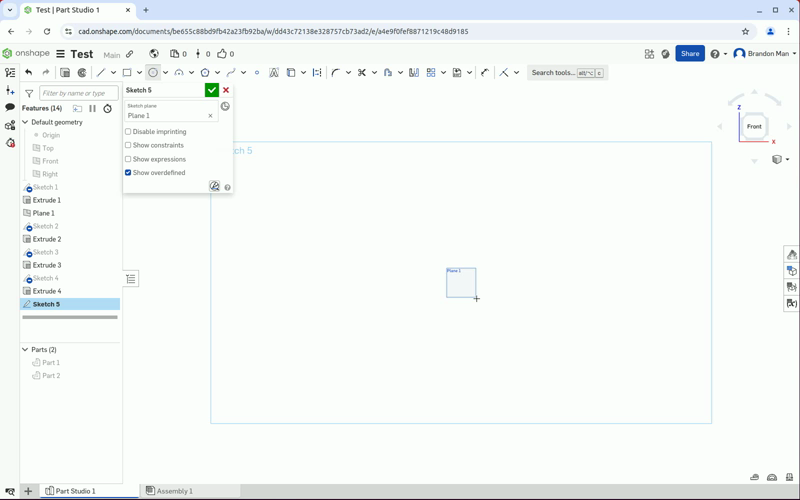
click(476, 298)
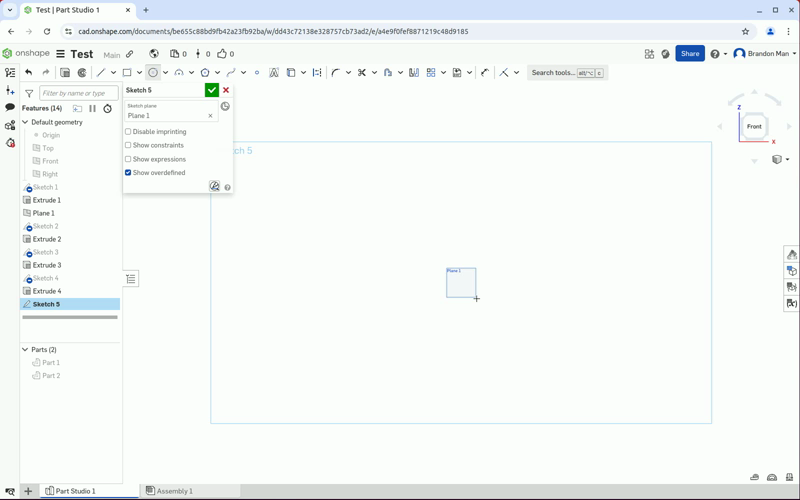
key_up(shift)
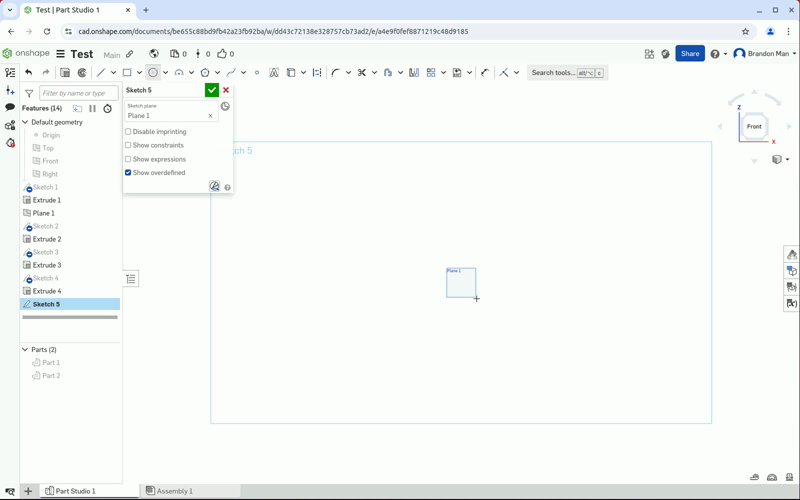
mouse_move(479, 298)
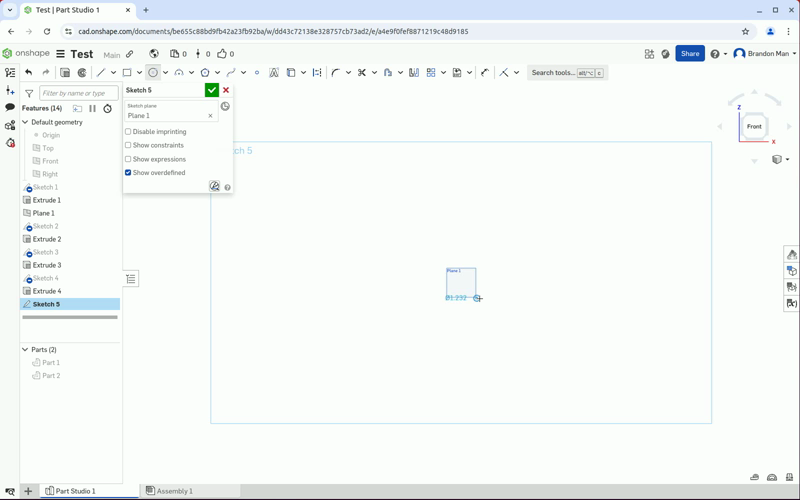
click(479, 298)
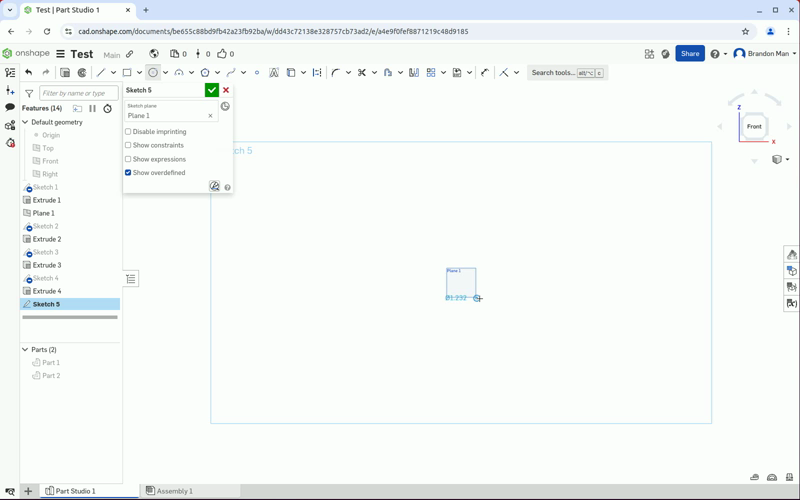
key(esc)
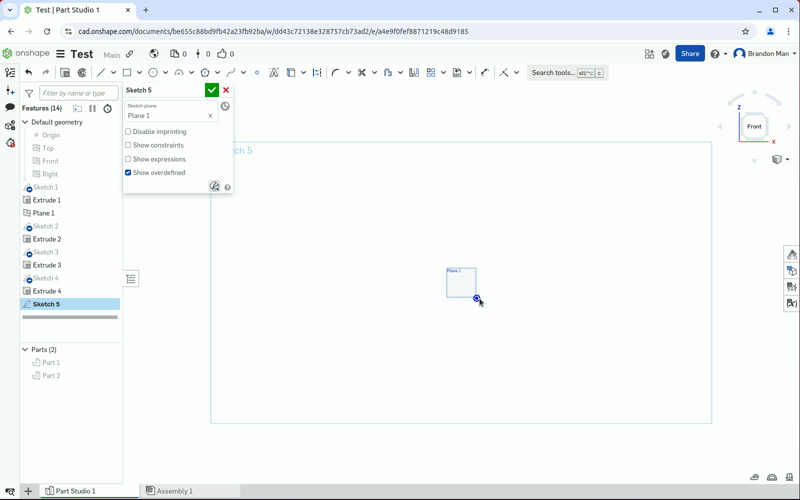
mouse_move(476, 297)
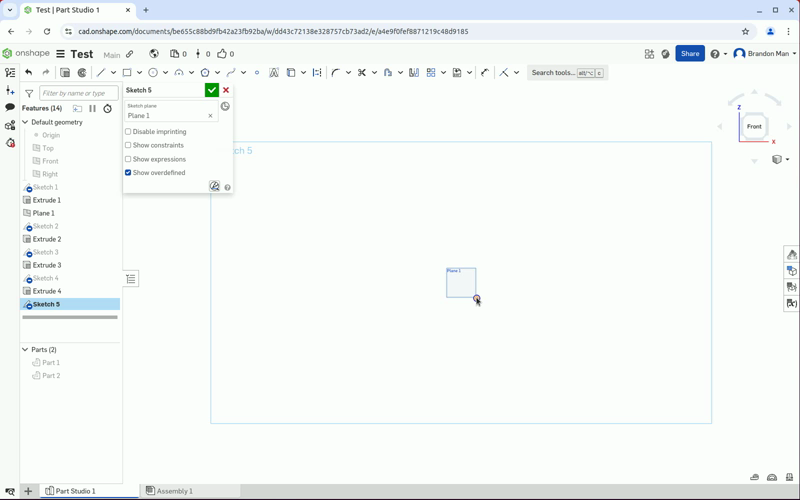
scroll(6)
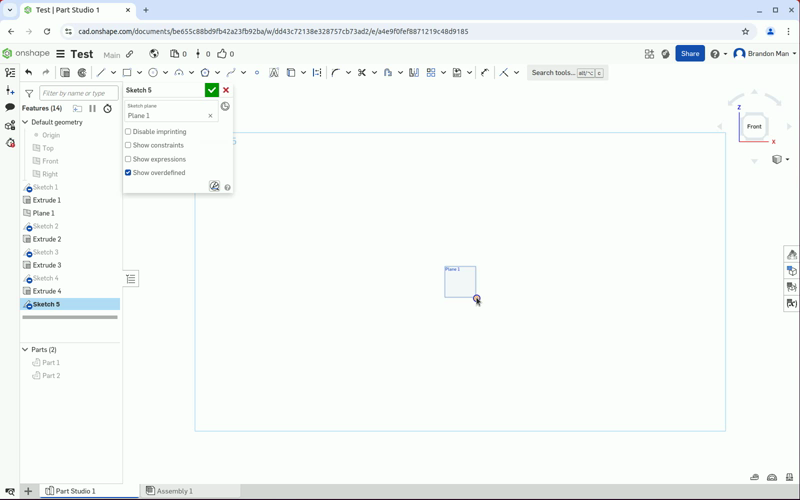
scroll(6)
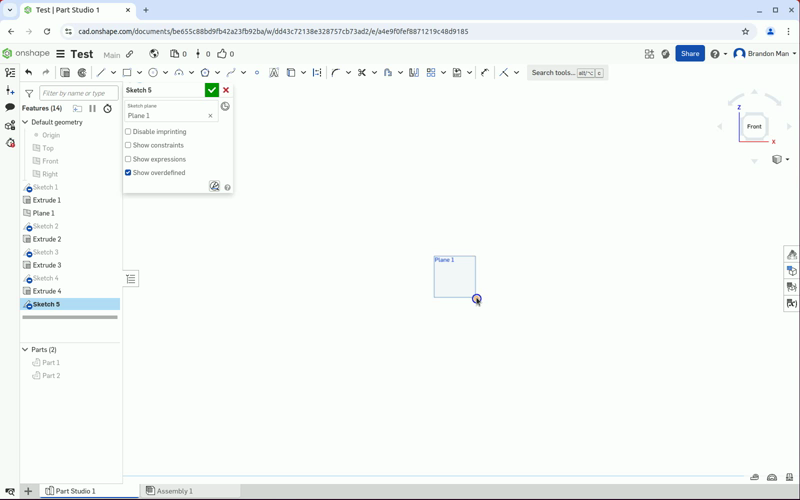
scroll(6)
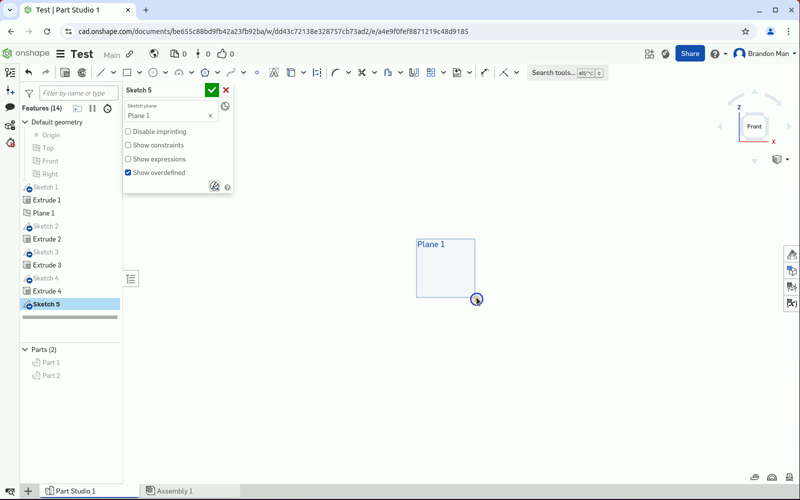
scroll(6)
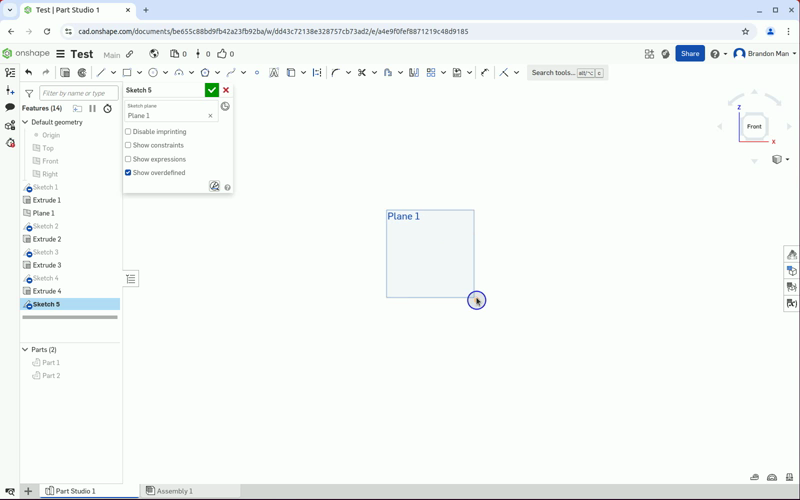
scroll(6)
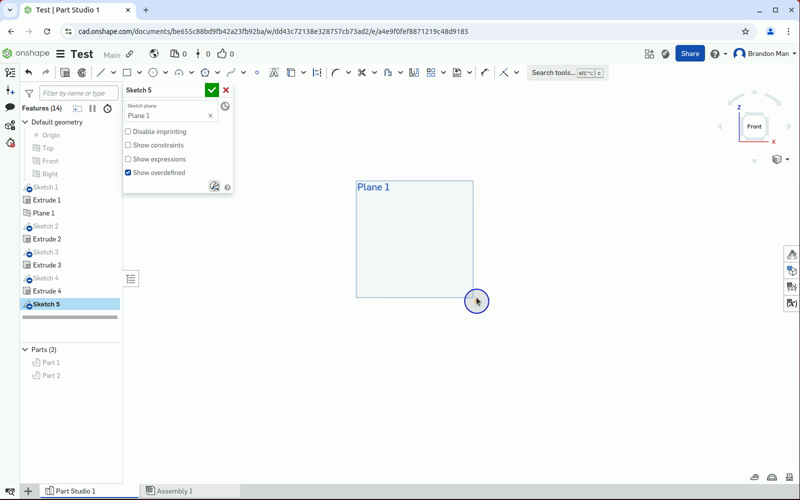
scroll(6)
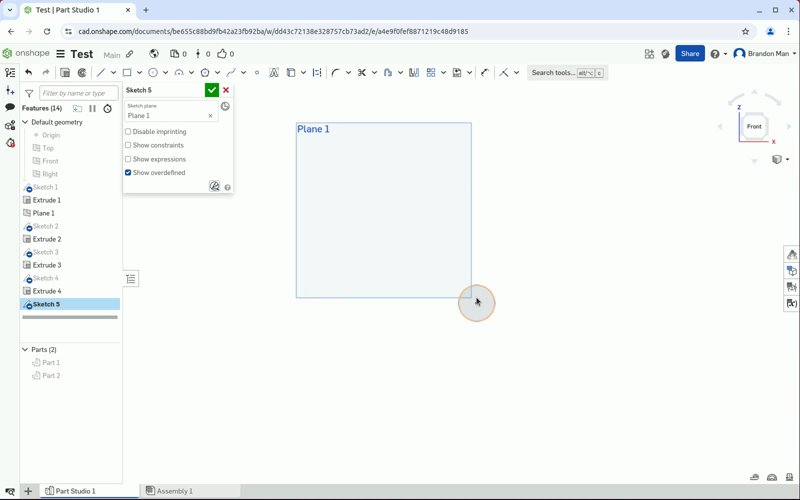
scroll(6)
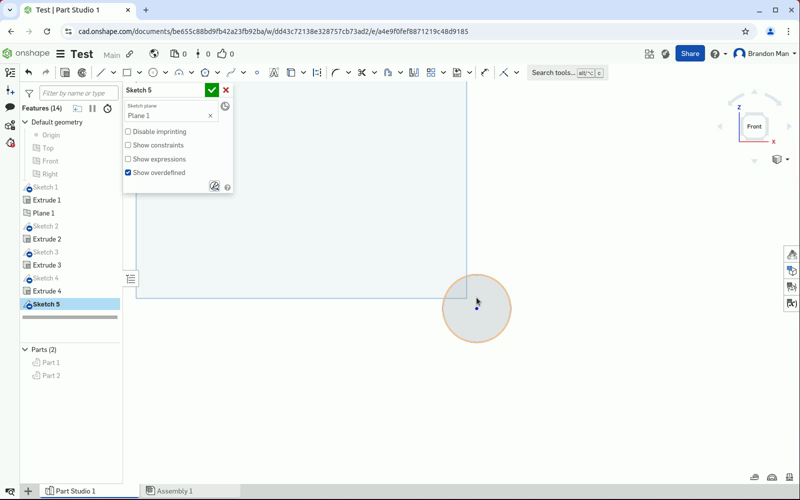
click(476, 297)
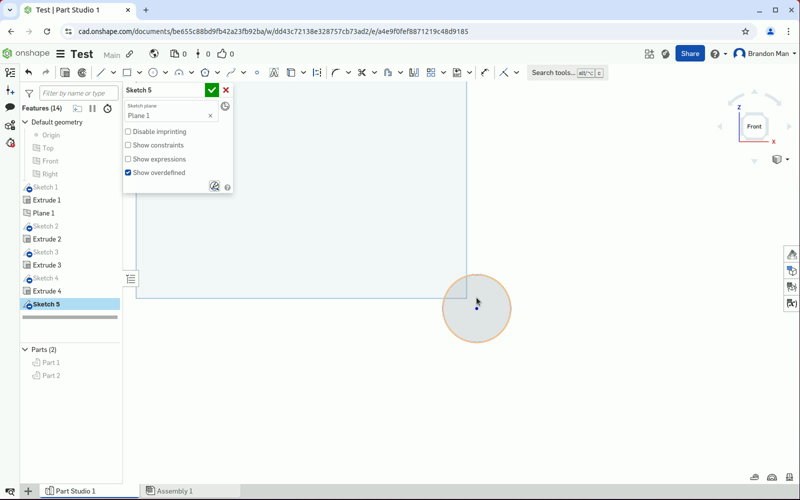
scroll(-6)
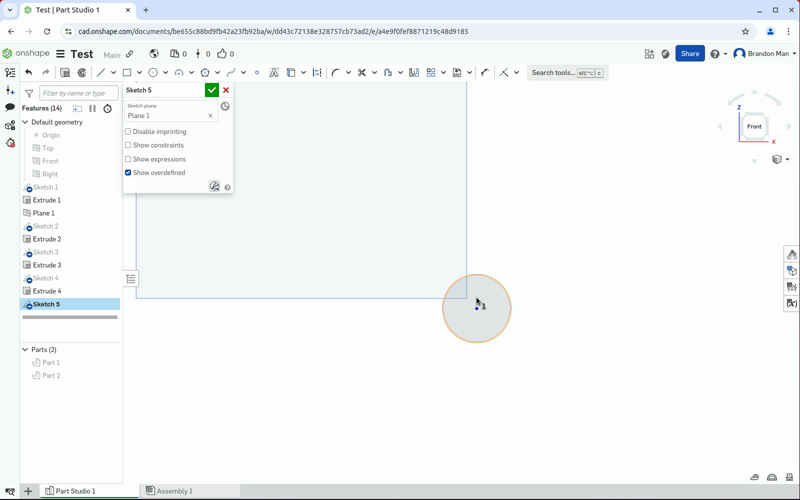
scroll(-6)
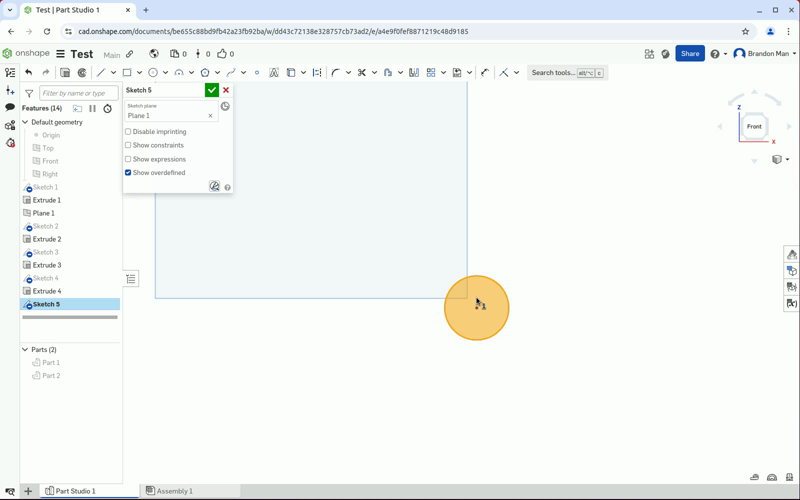
scroll(-6)
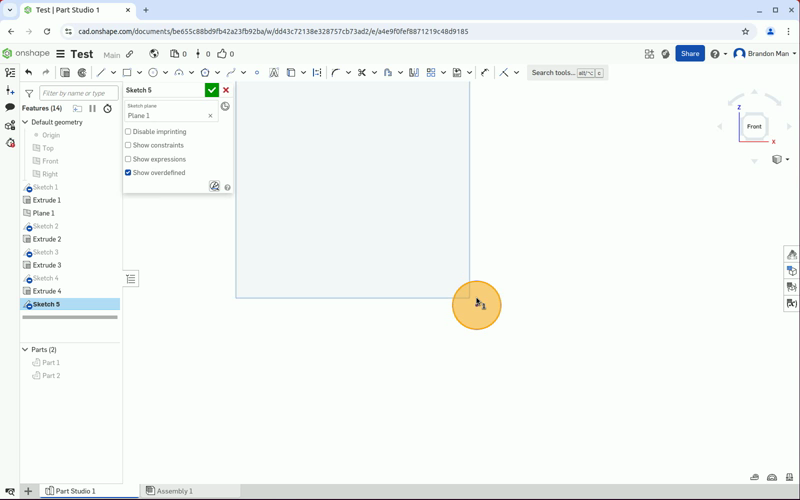
scroll(-6)
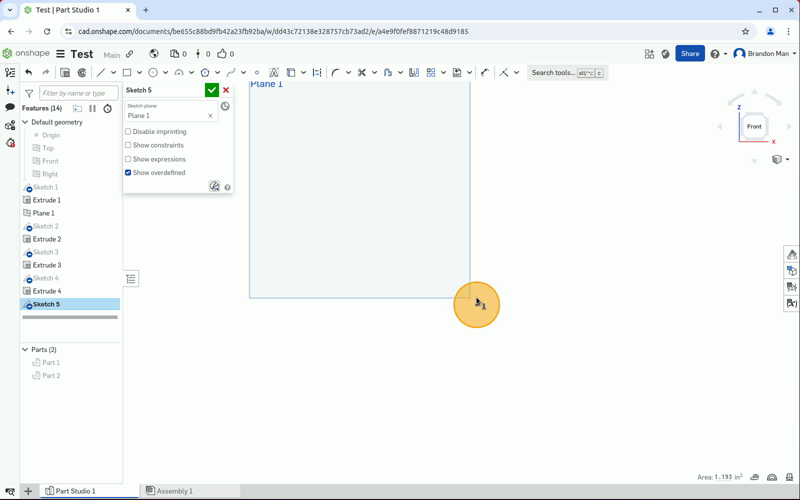
scroll(-6)
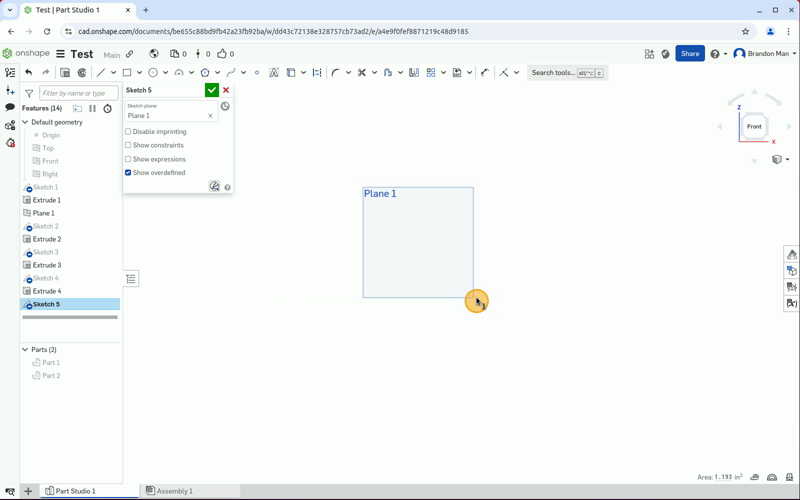
scroll(-6)
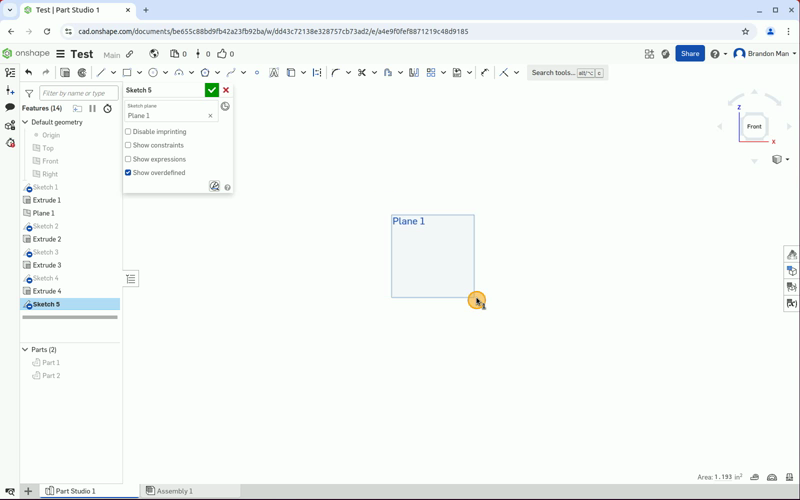
scroll(-6)
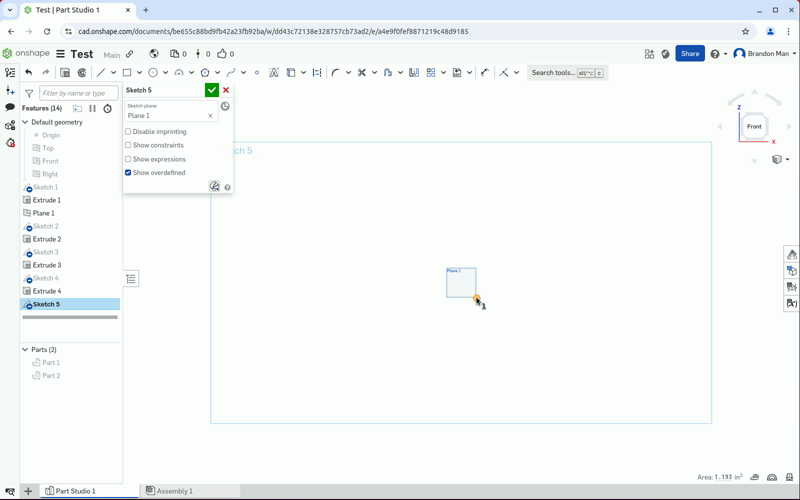
mouse_move(73, 352)
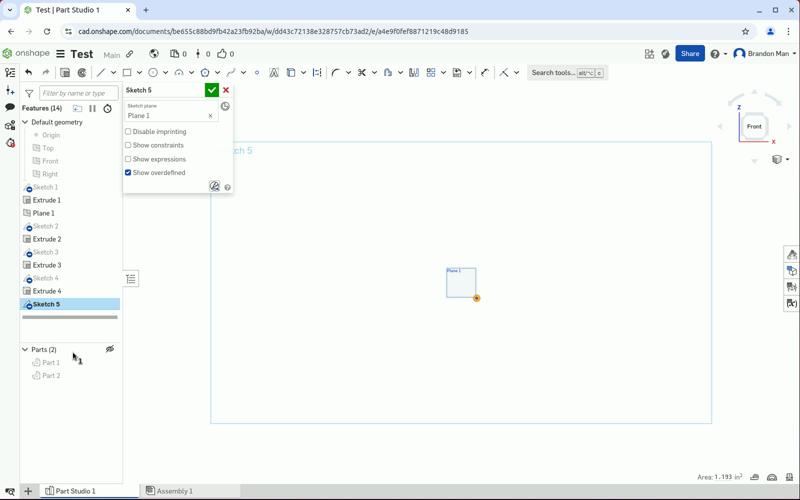
key(shift+y)
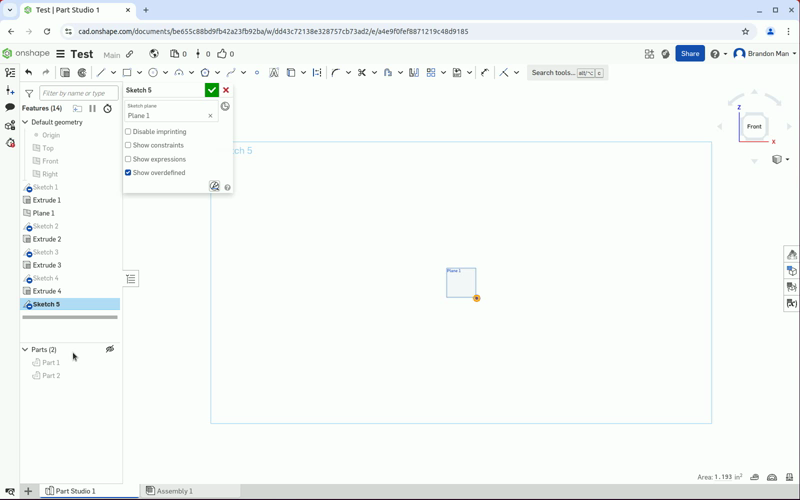
key(shift+e)
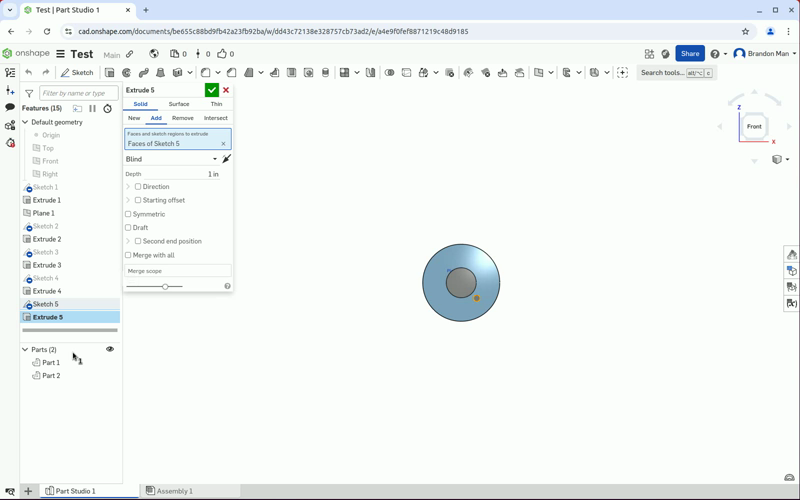
mouse_move(143, 106)
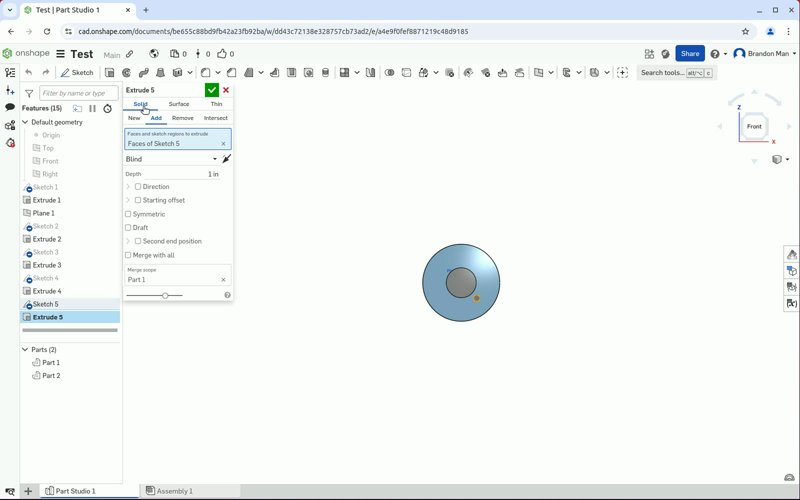
click(143, 106)
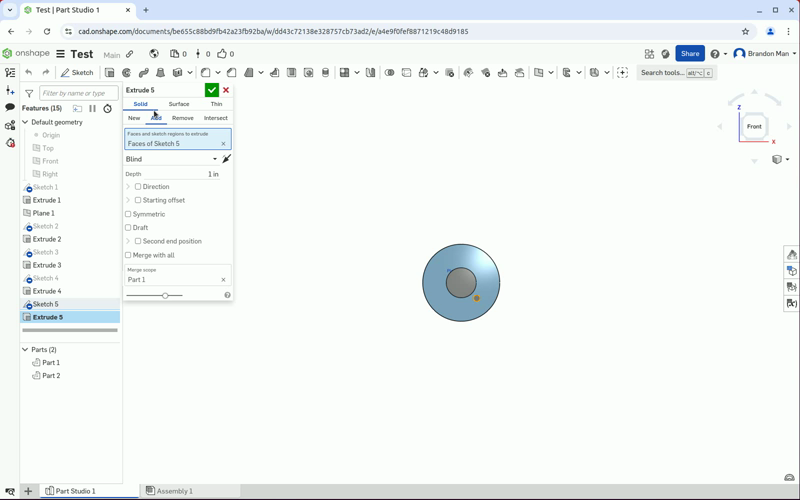
mouse_move(186, 120)
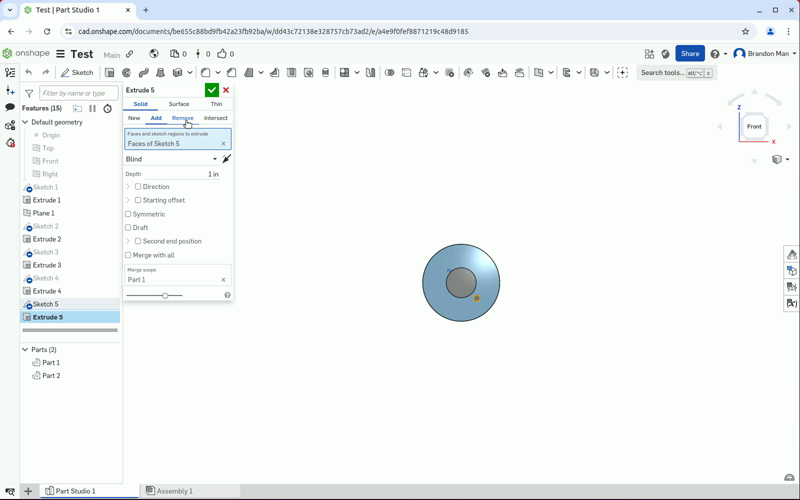
click(186, 120)
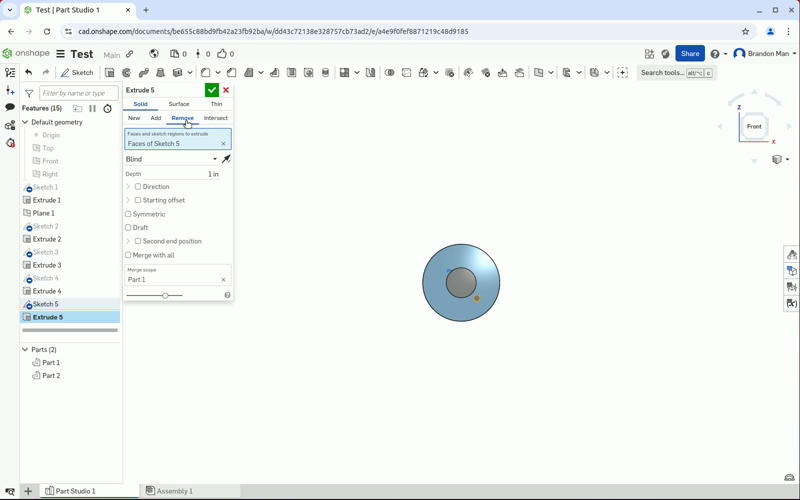
key(tab, 4)
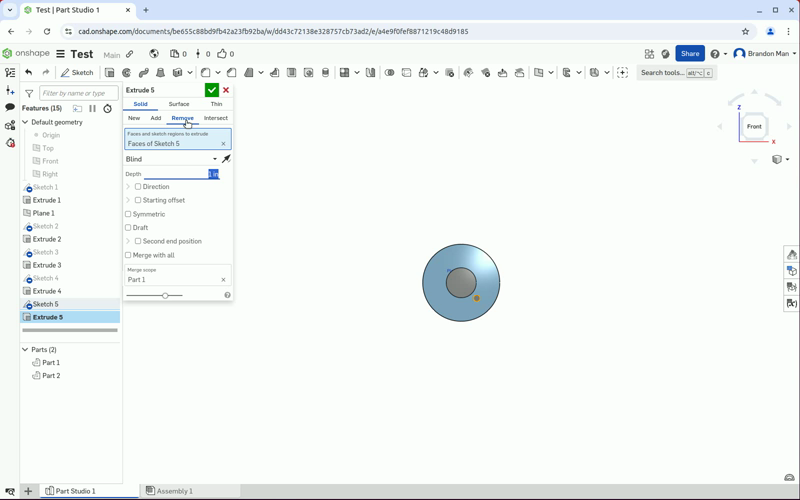
text(2.407)
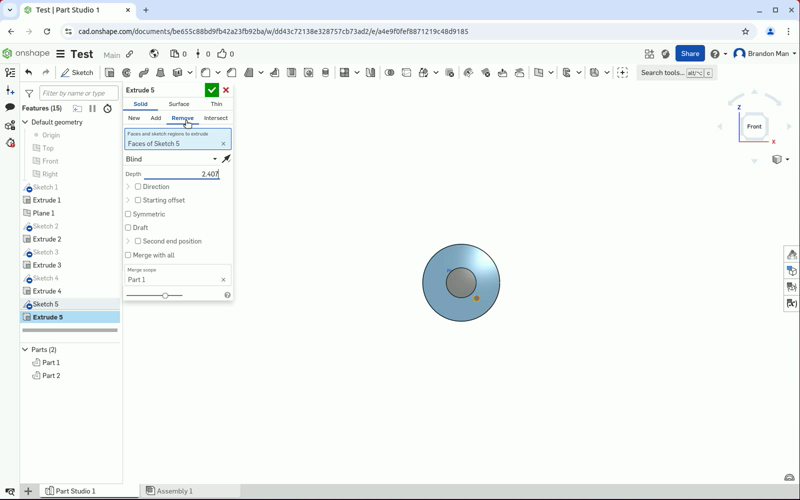
key(tab, 6)
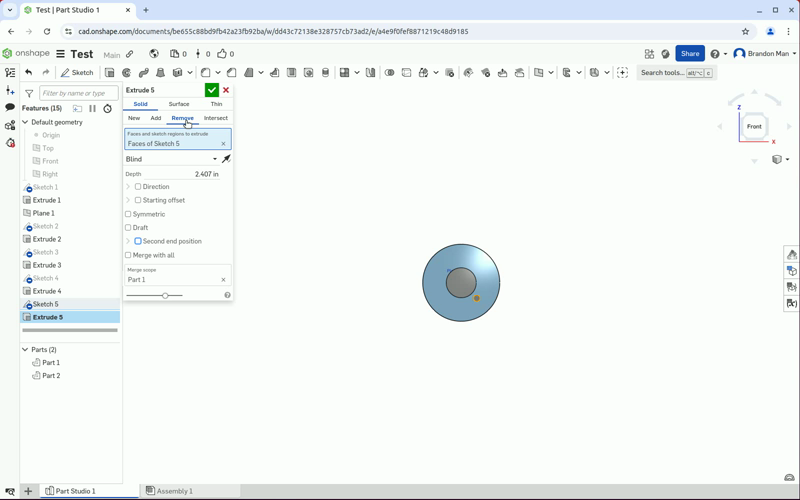
key(space)
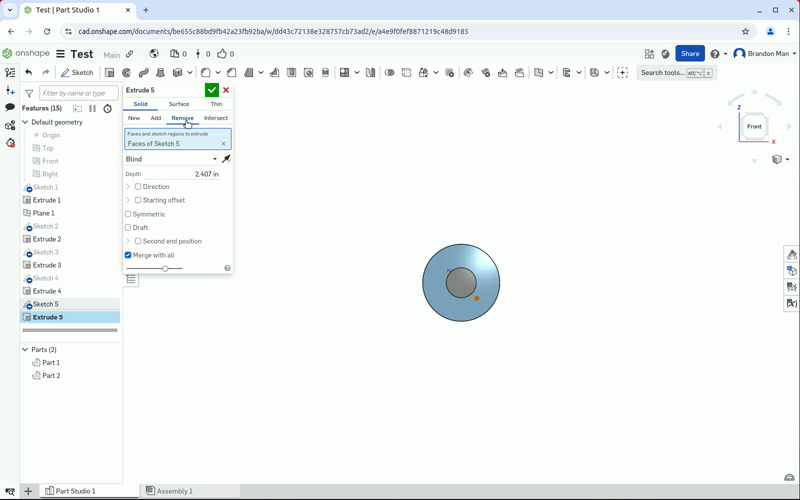
key(enter)
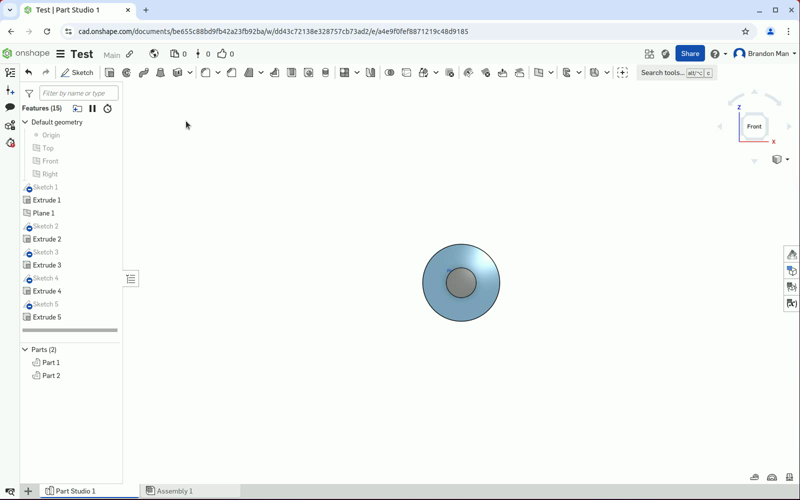
key(shift+h)
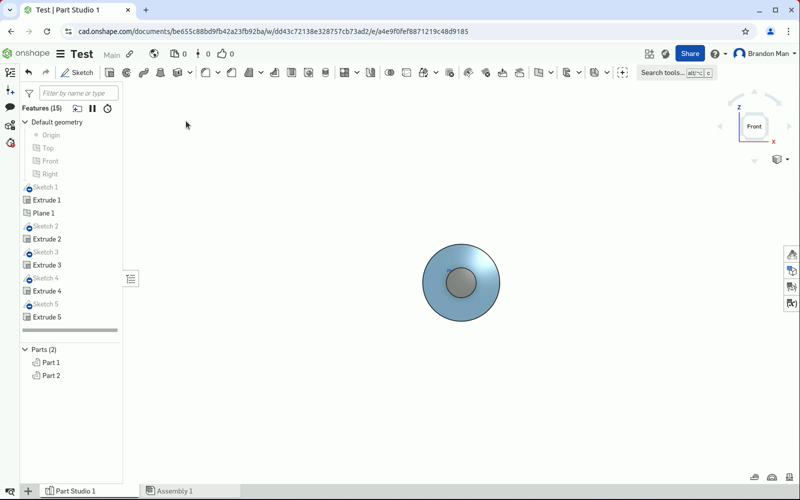
key(shift+h)
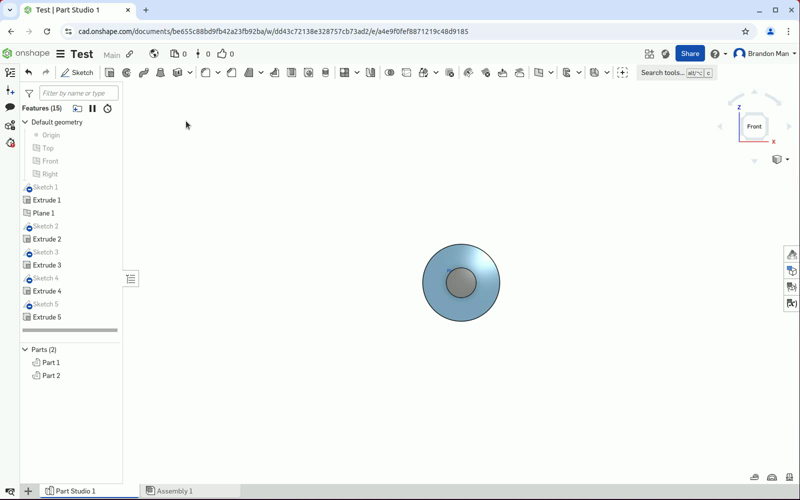
mouse_move(73, 189)
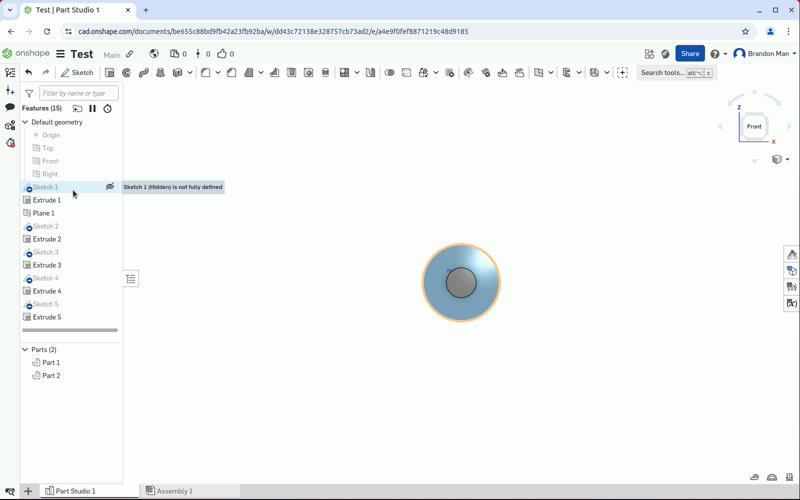
click(73, 189)
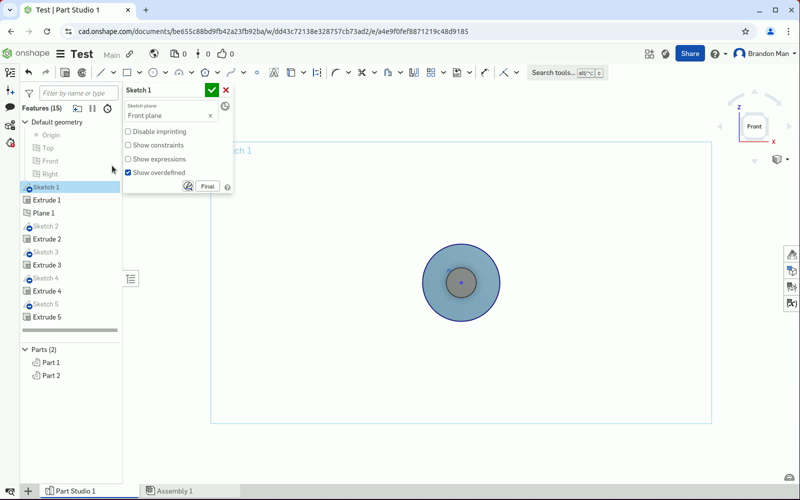
mouse_move(229, 92)
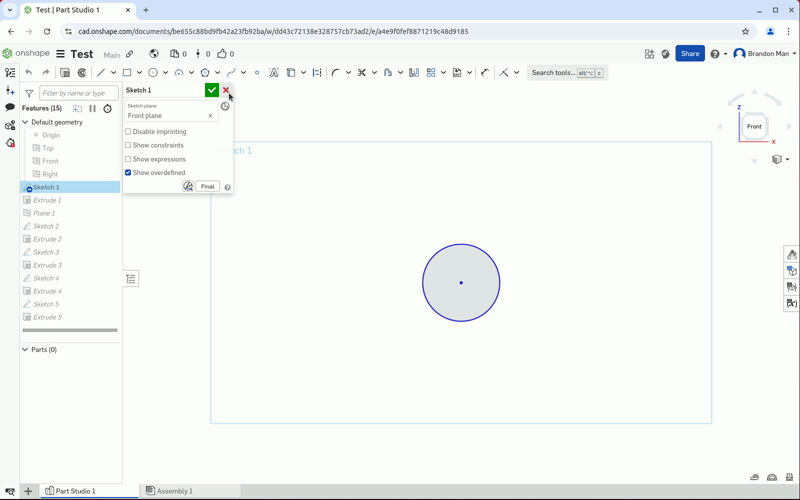
click(229, 92)
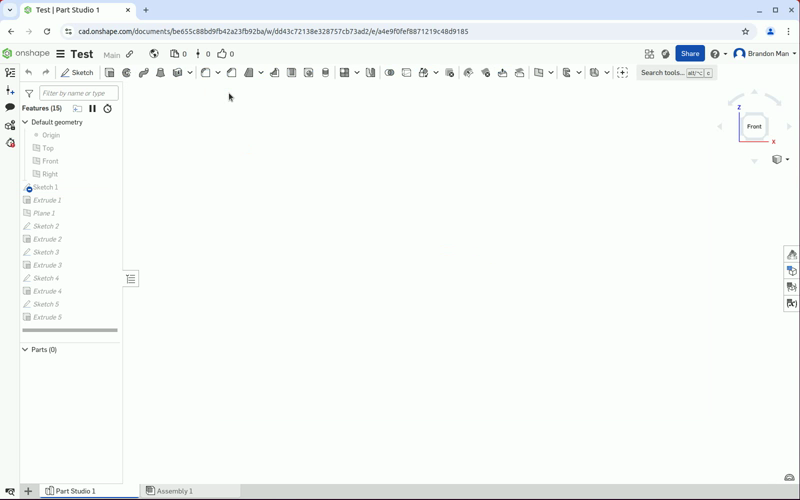
key(shift+s)
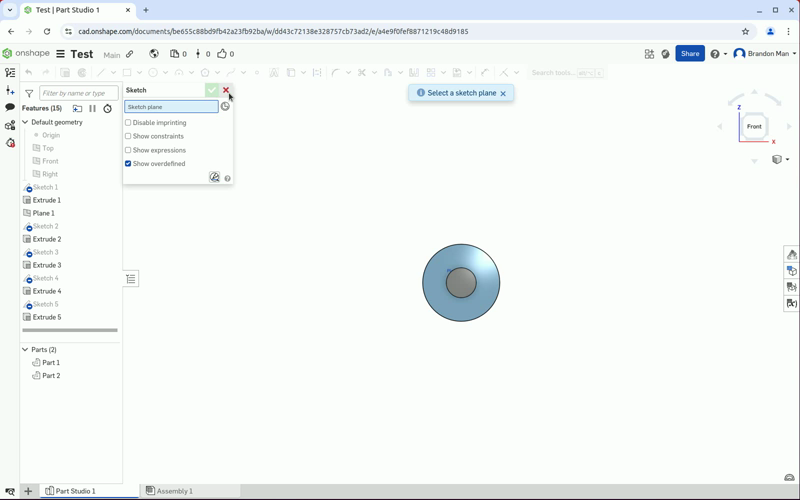
mouse_move(69, 215)
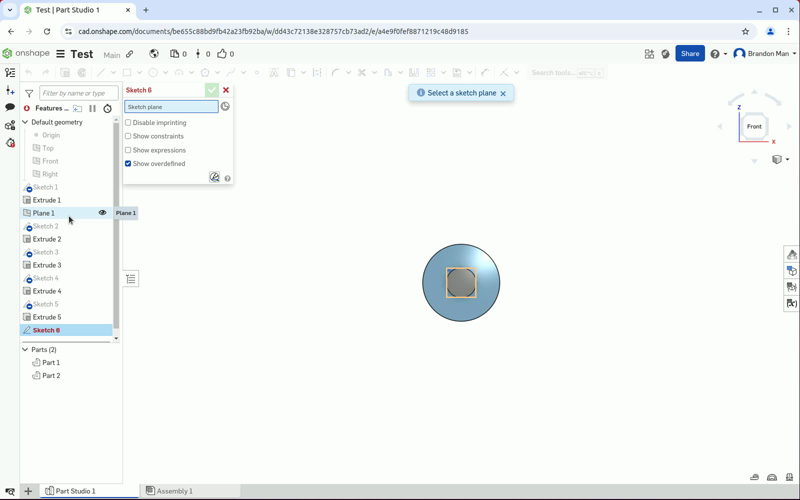
click(69, 215)
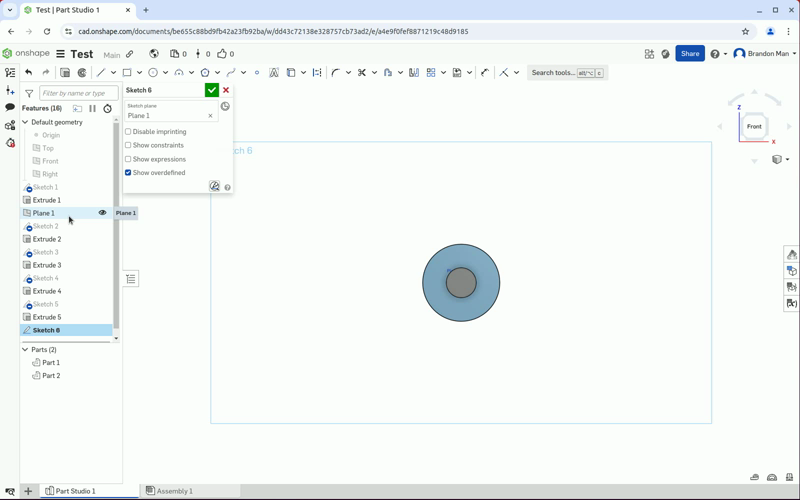
mouse_move(73, 352)
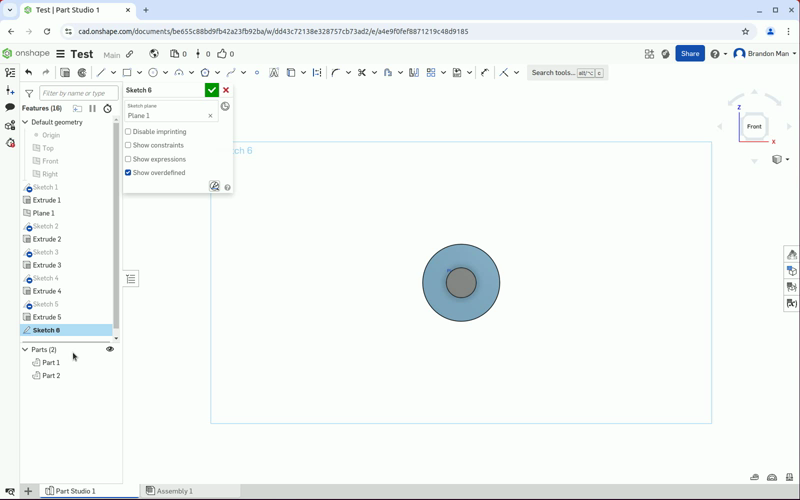
key(y)
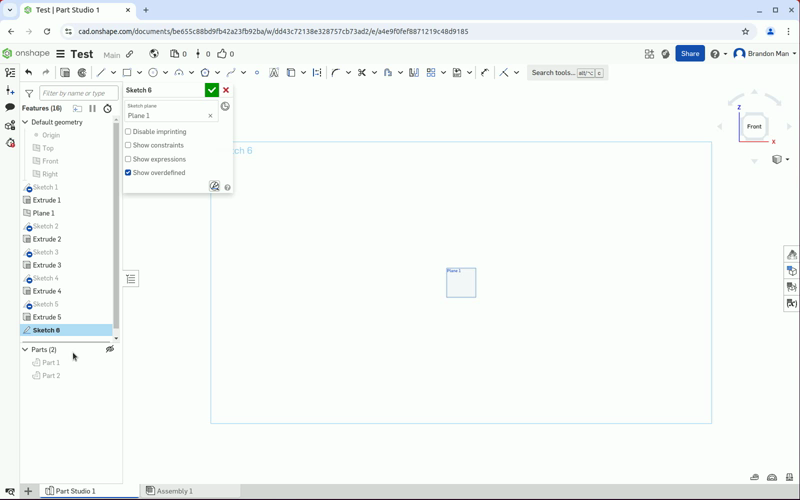
key(c)
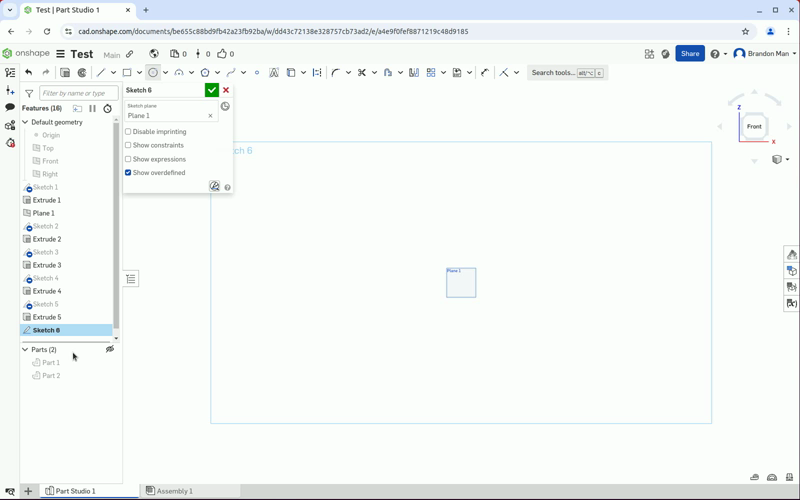
key_down(shift)
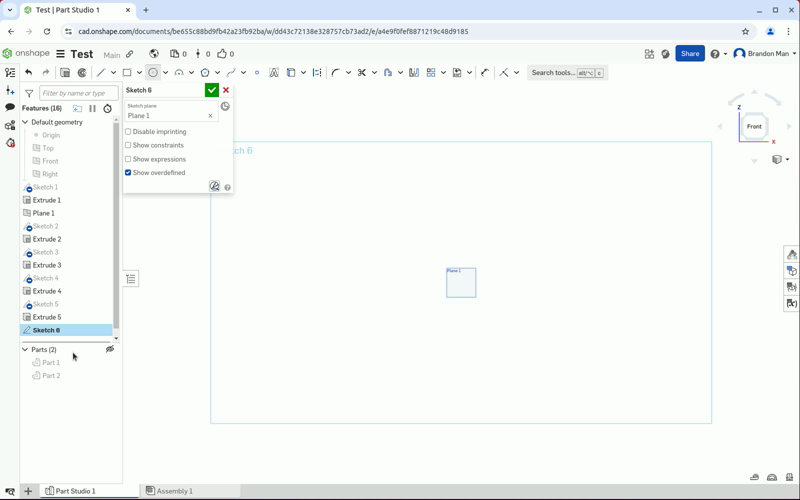
mouse_move(447, 298)
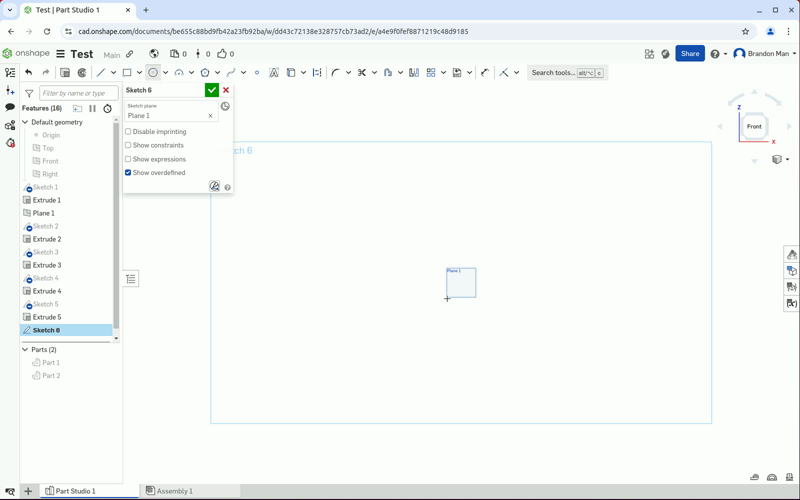
click(447, 298)
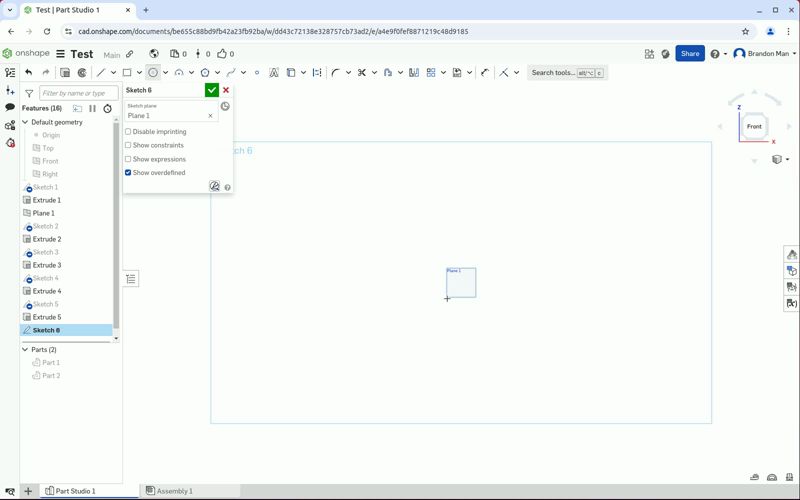
key_up(shift)
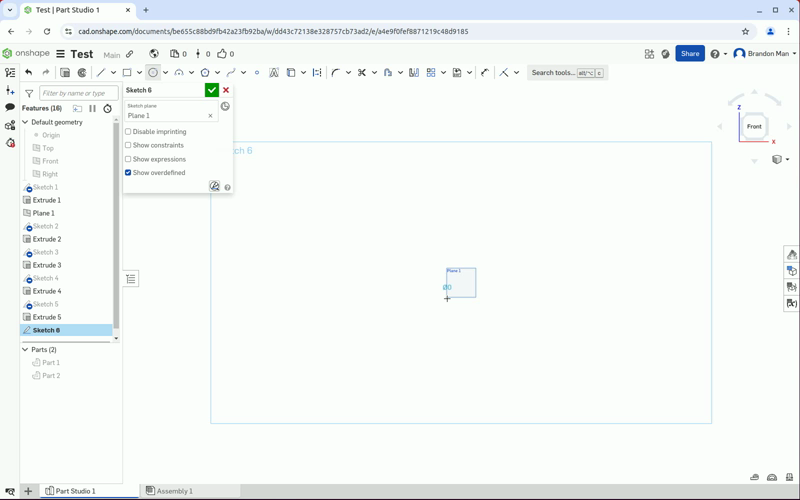
mouse_move(450, 298)
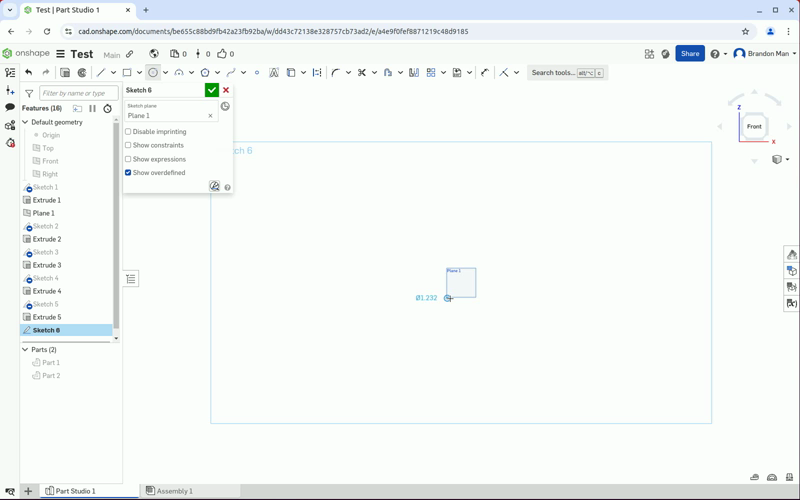
click(450, 298)
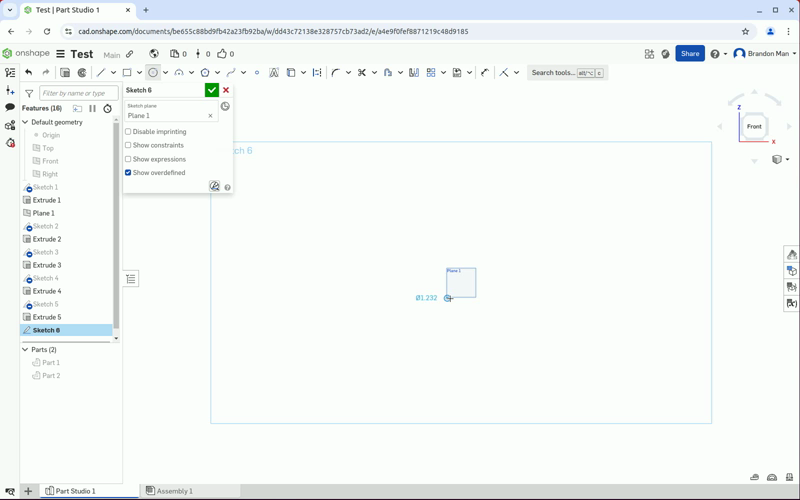
key(esc)
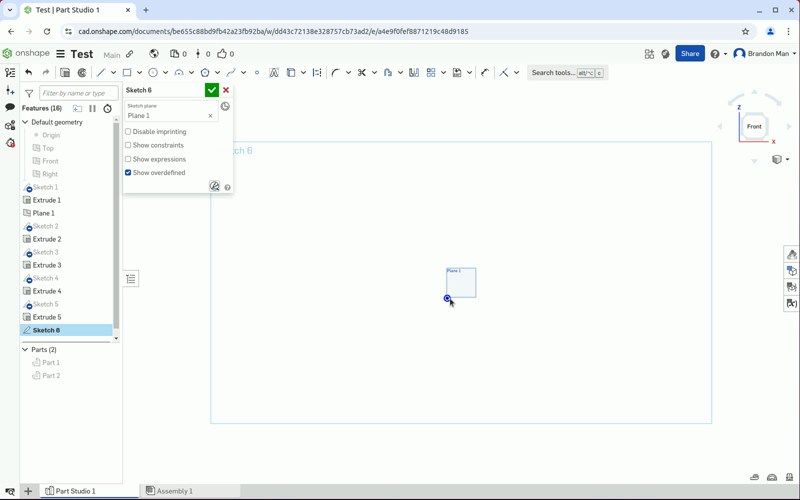
mouse_move(446, 295)
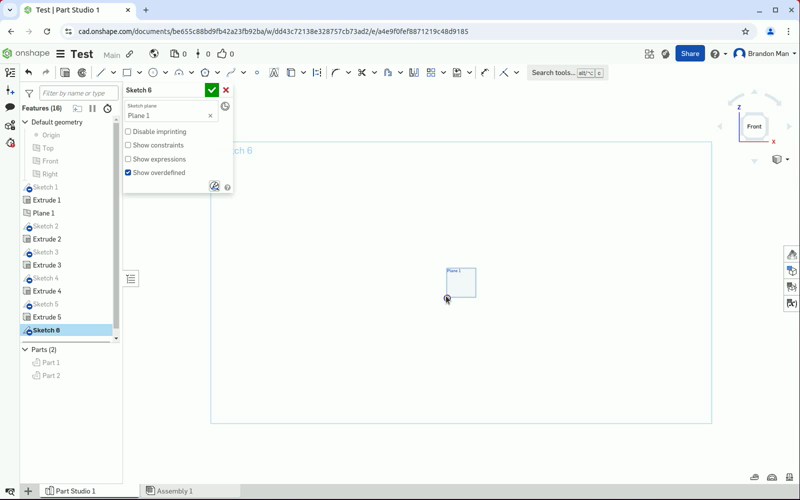
scroll(6)
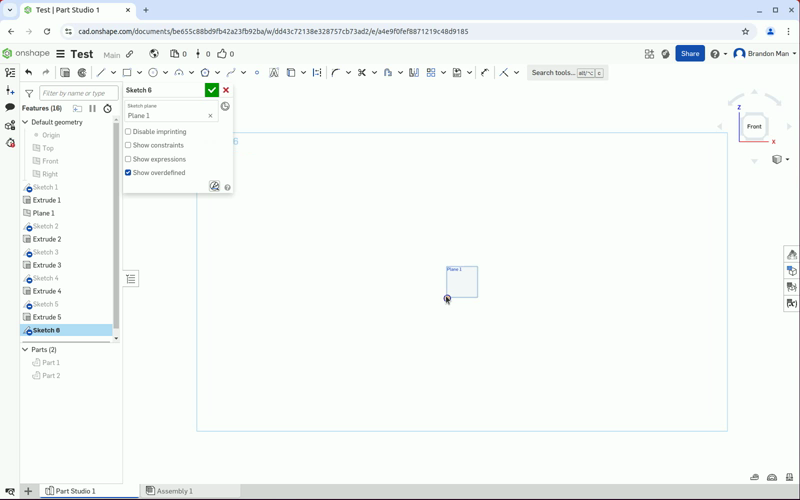
scroll(6)
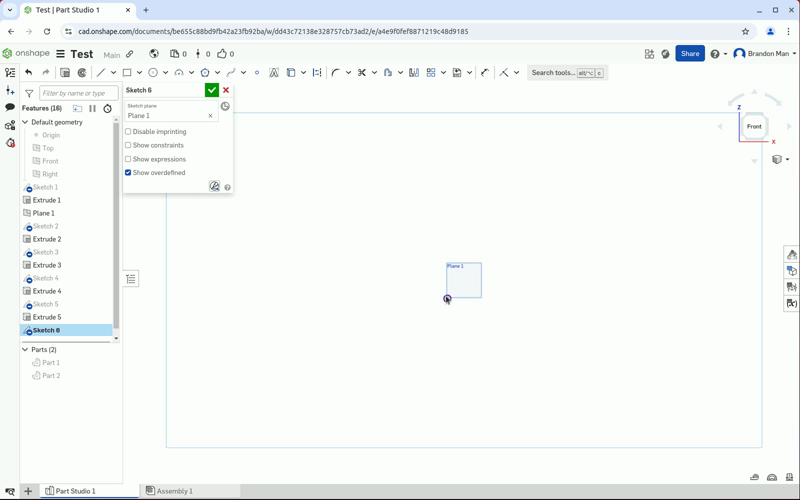
scroll(6)
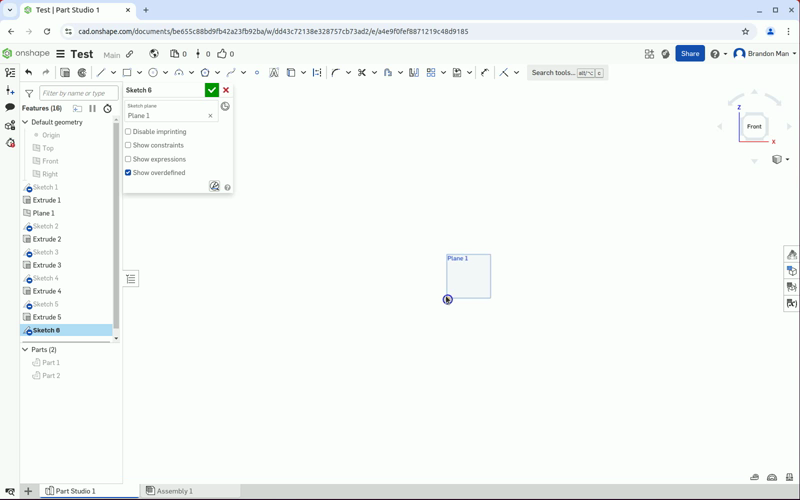
scroll(6)
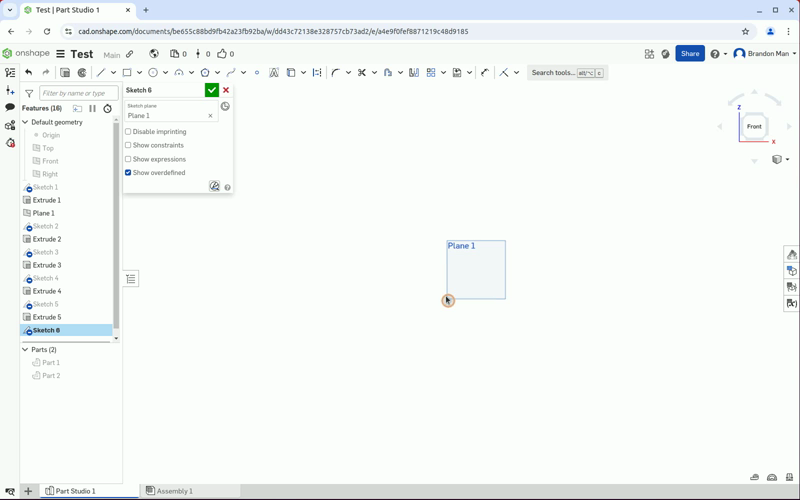
scroll(6)
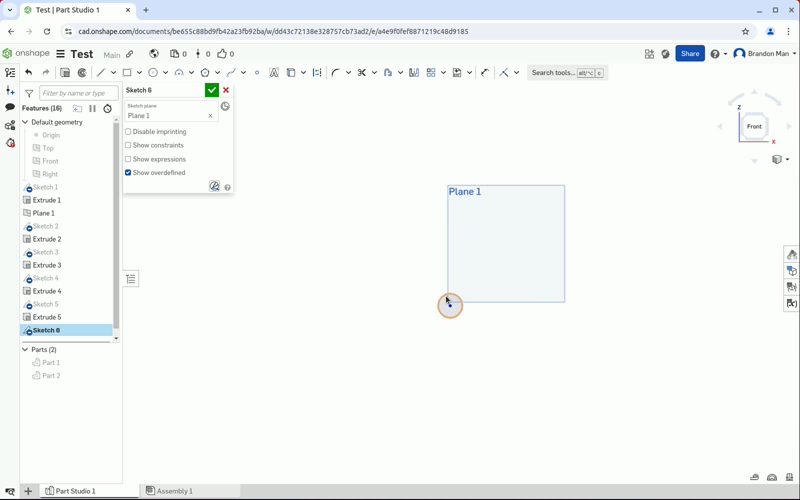
scroll(6)
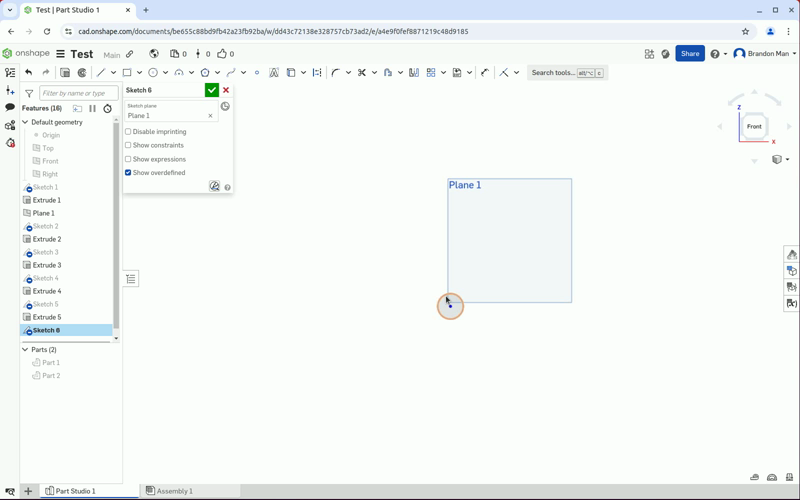
scroll(6)
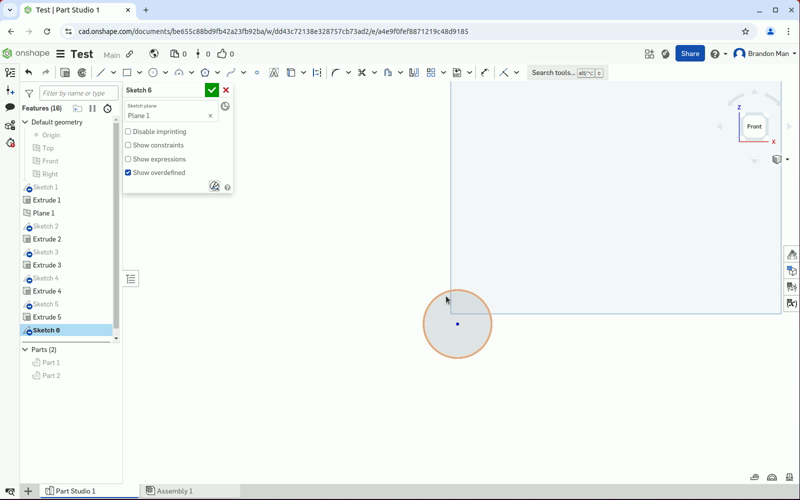
click(446, 295)
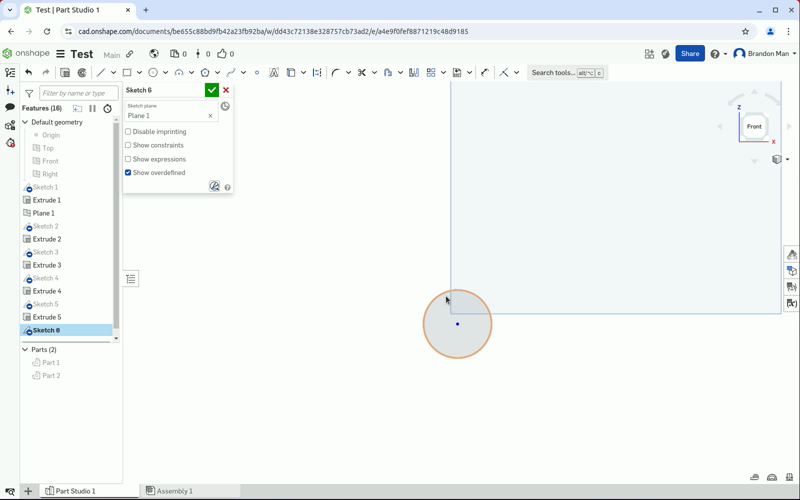
scroll(-6)
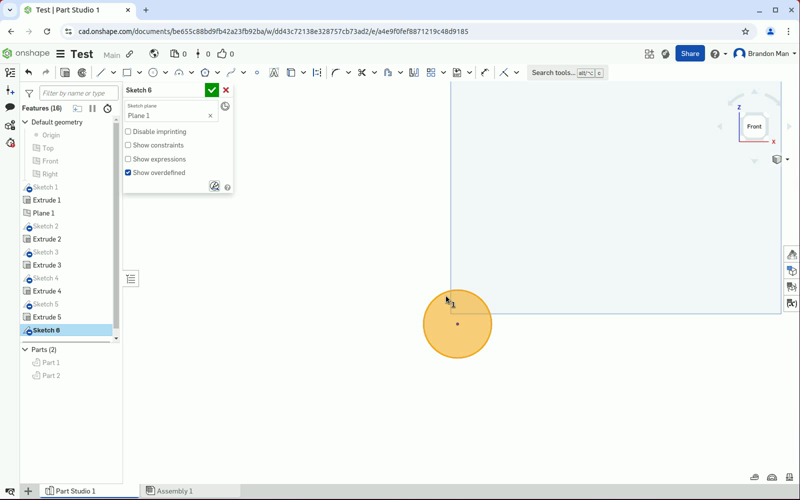
scroll(-6)
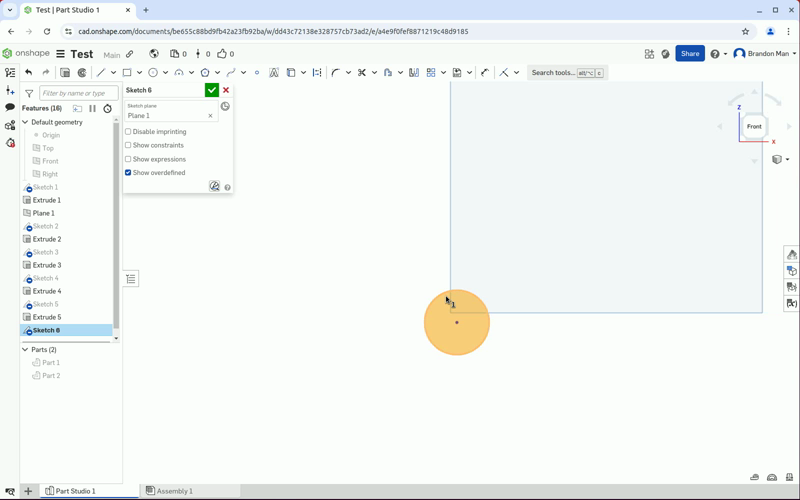
scroll(-6)
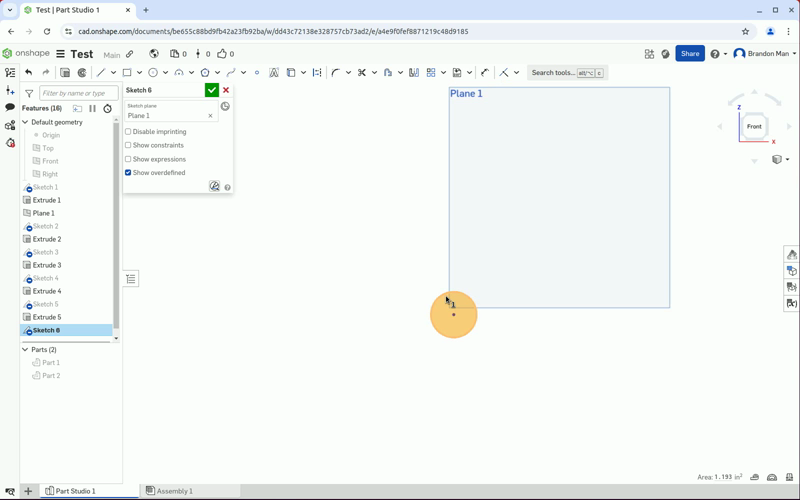
scroll(-6)
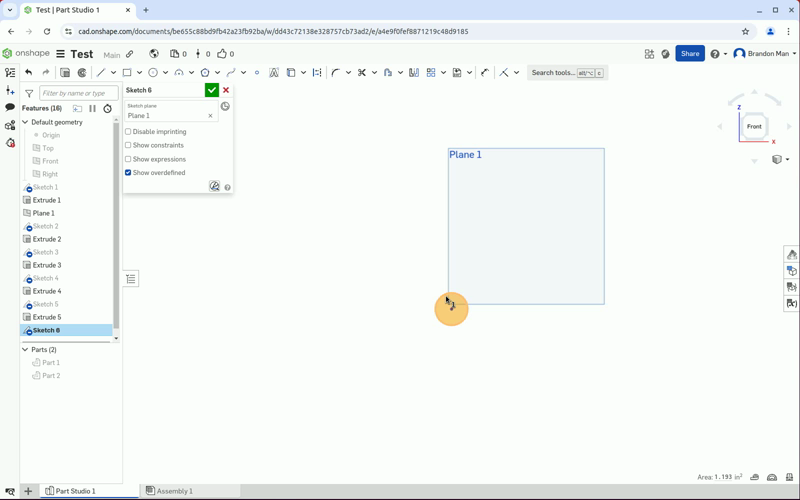
scroll(-6)
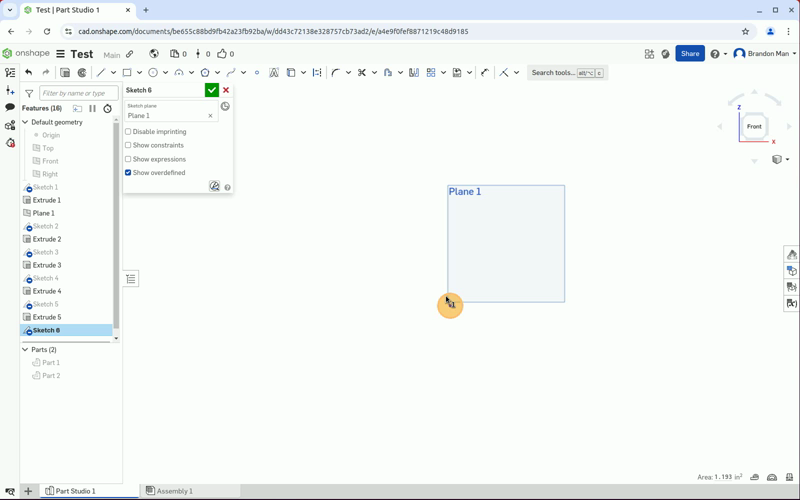
scroll(-6)
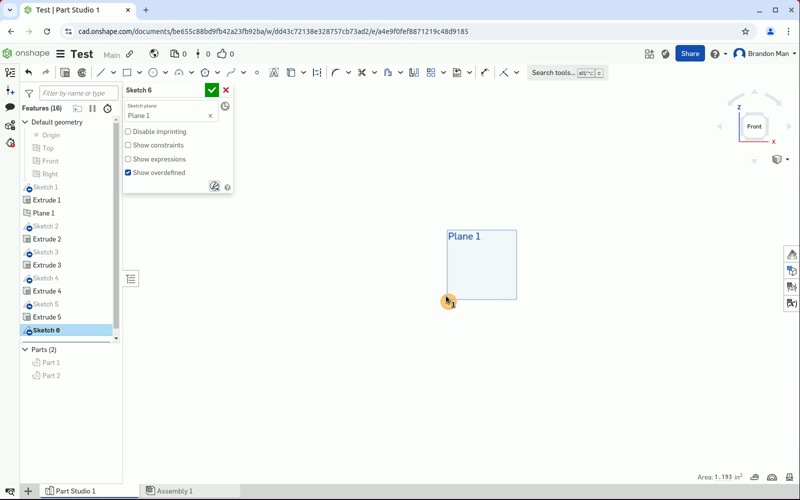
scroll(-6)
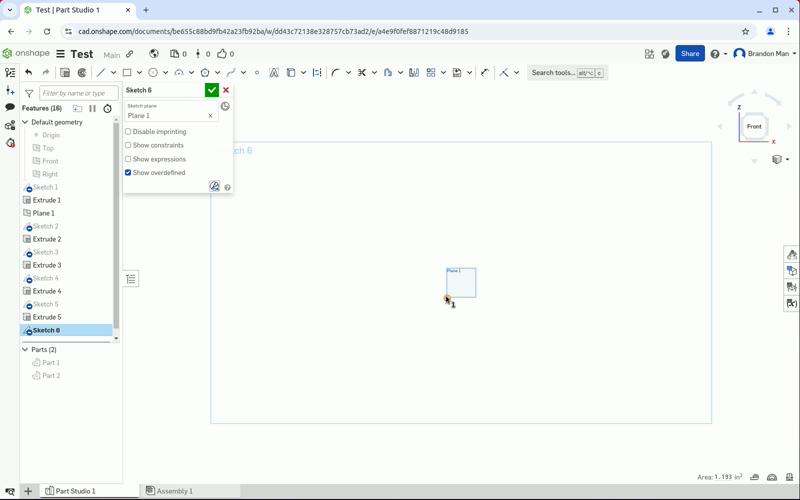
mouse_move(73, 352)
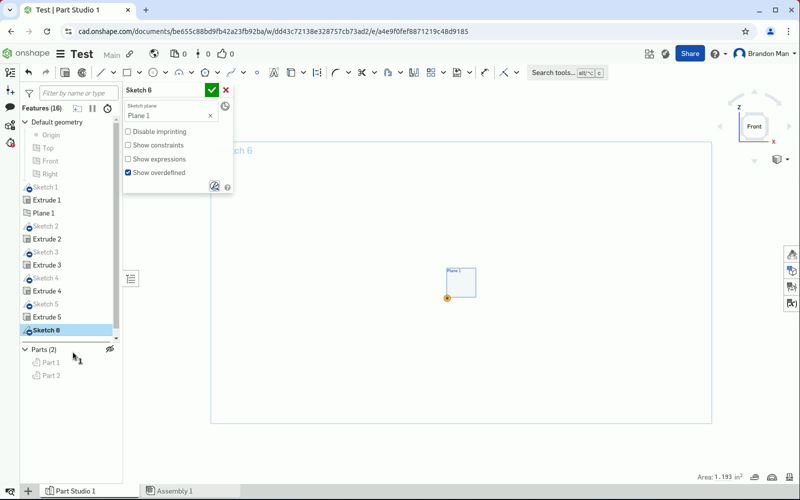
key(shift+y)
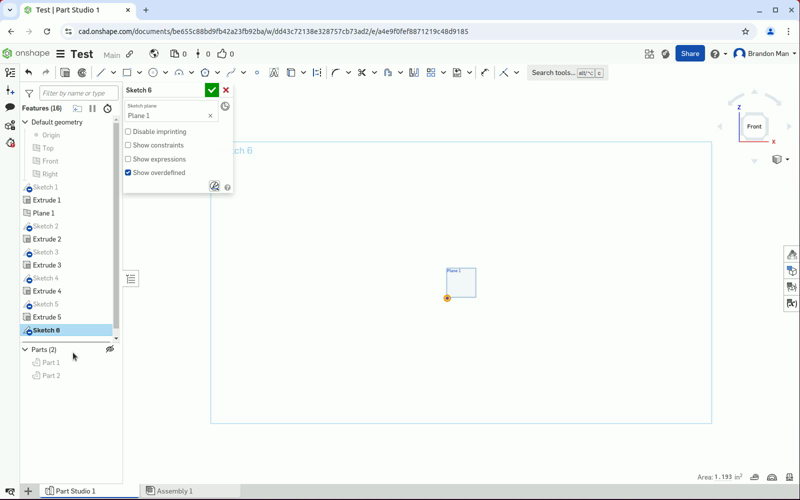
key(shift+e)
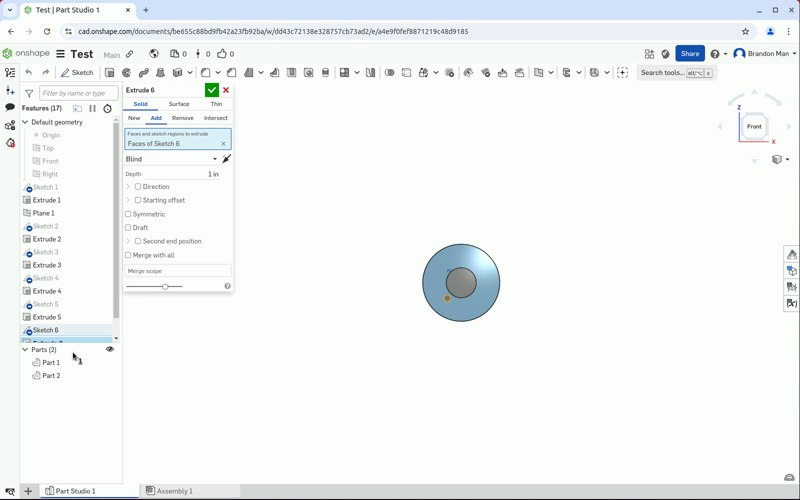
mouse_move(143, 106)
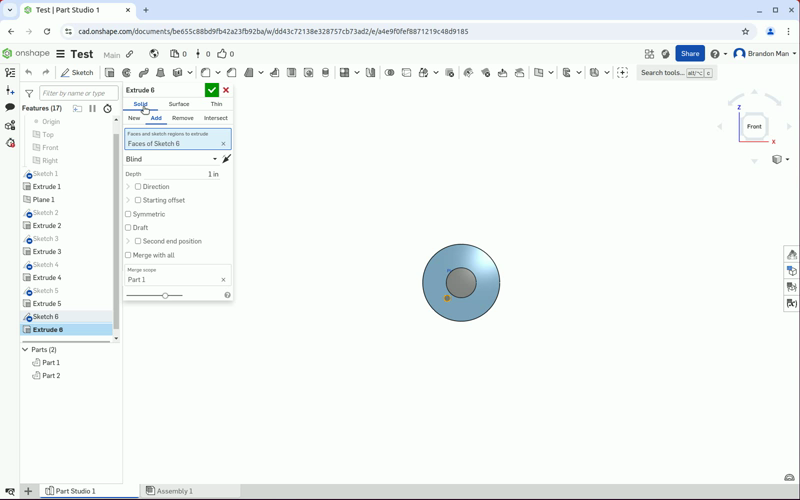
click(143, 106)
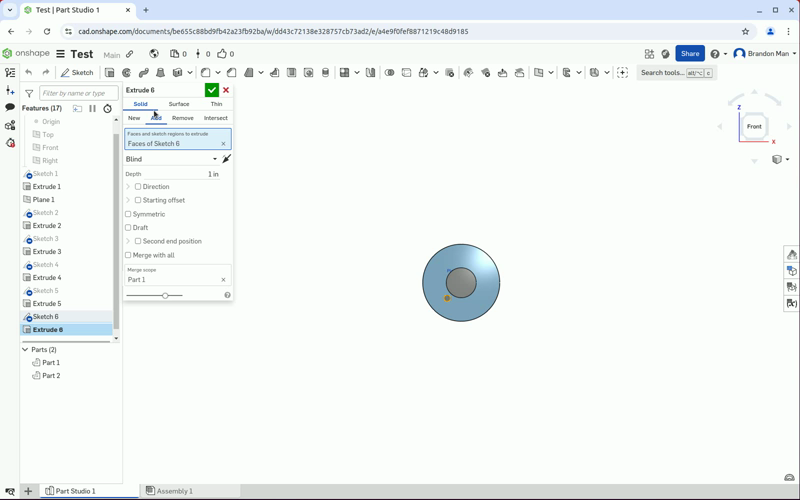
mouse_move(186, 120)
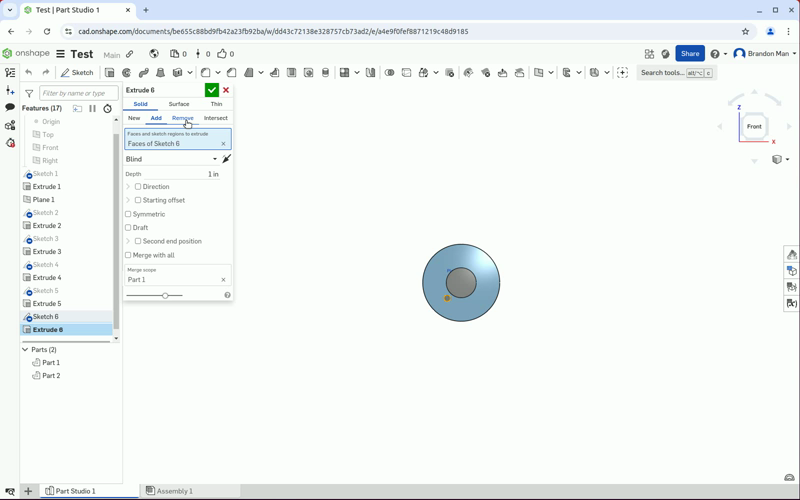
click(186, 120)
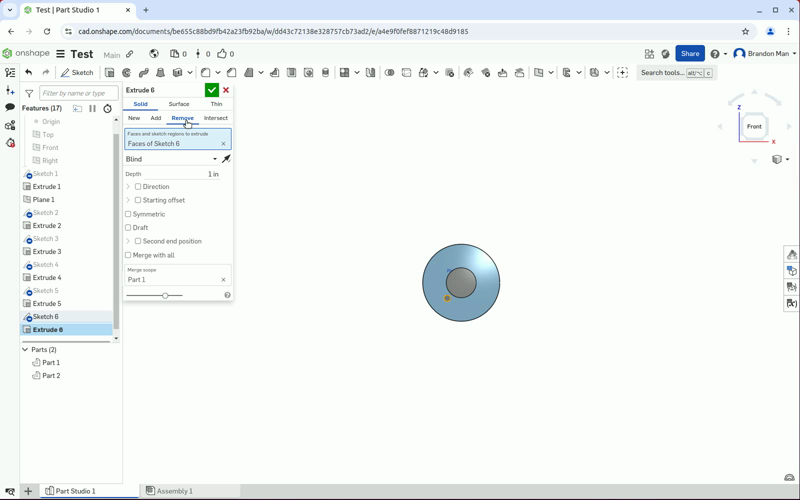
key(tab, 4)
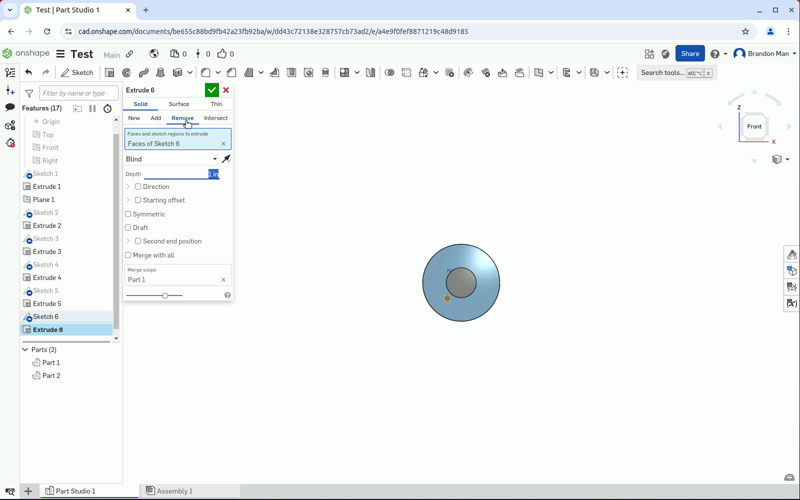
text(2.407)
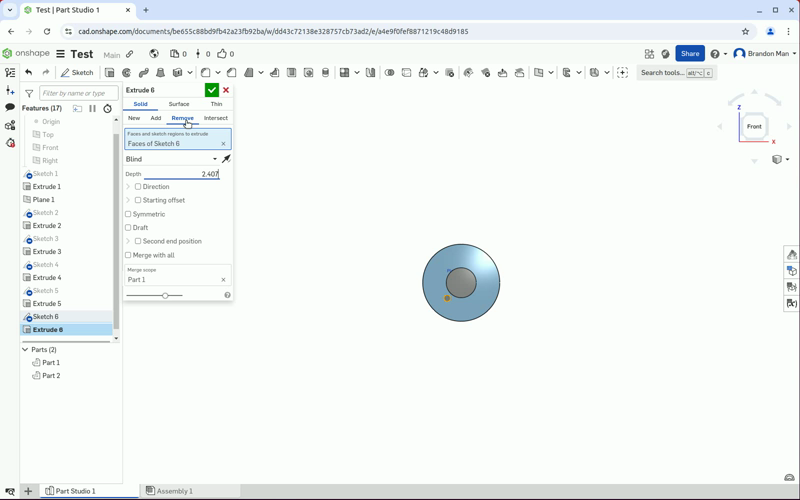
key(tab, 6)
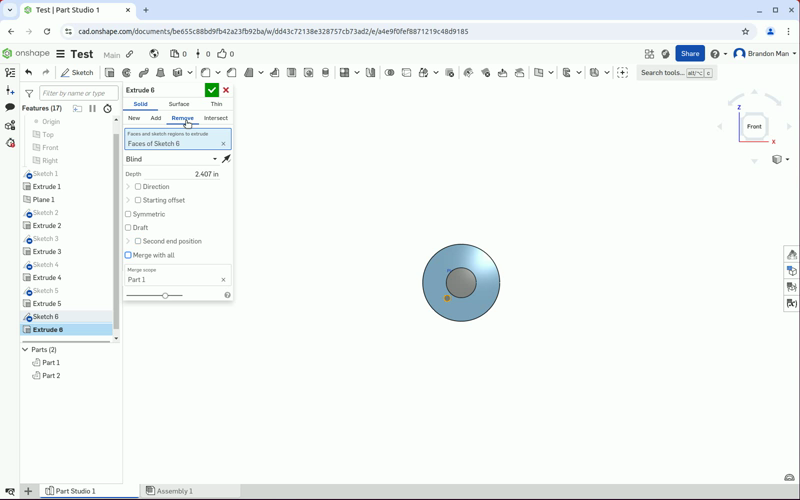
key(space)
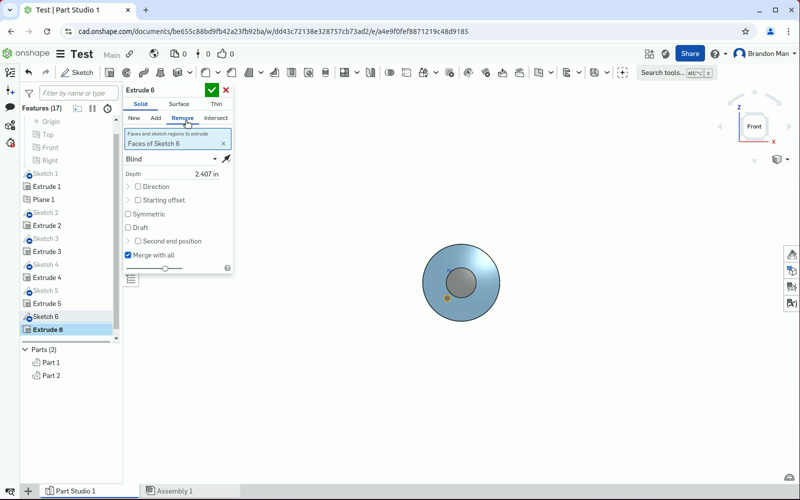
key(enter)
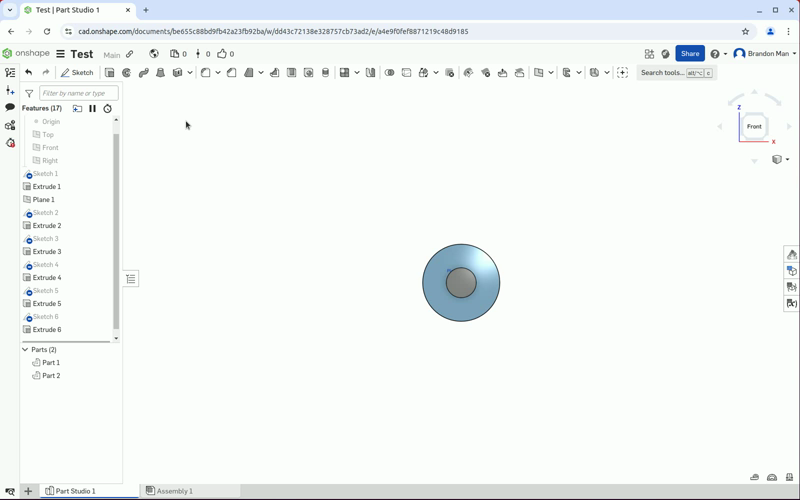
key(shift+h)
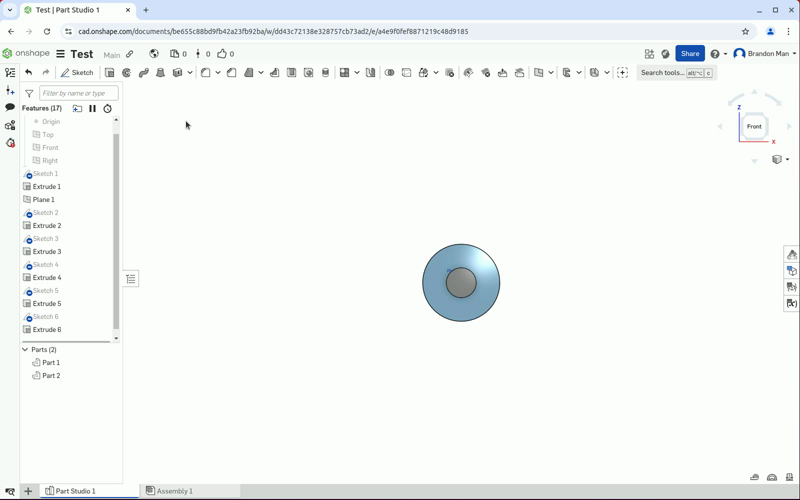
key(shift+h)
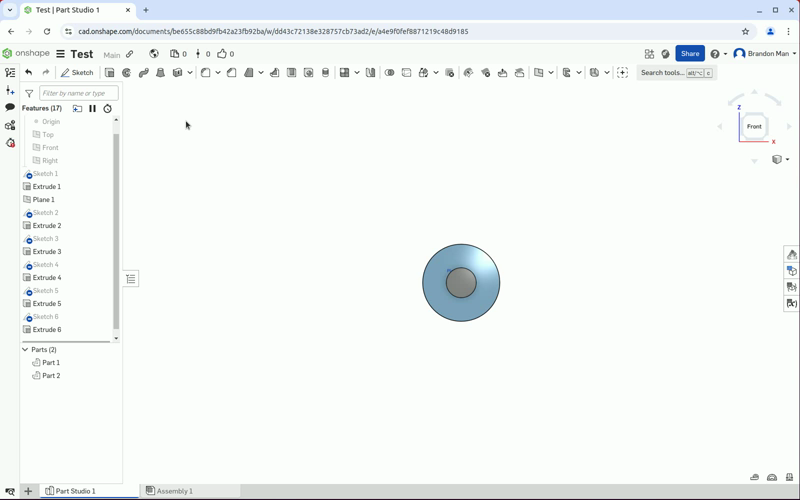
mouse_move(69, 176)
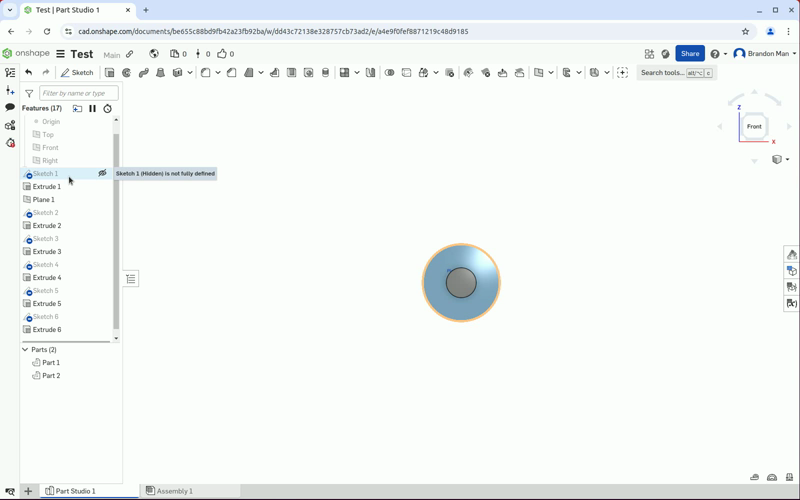
click(69, 176)
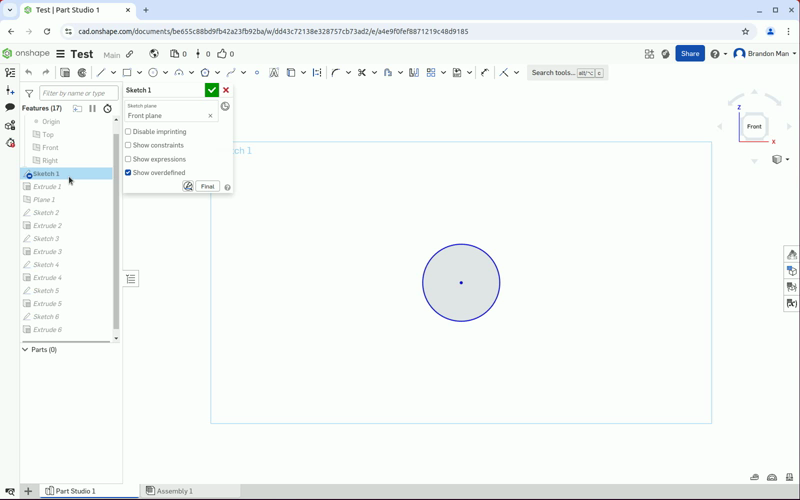
mouse_move(229, 92)
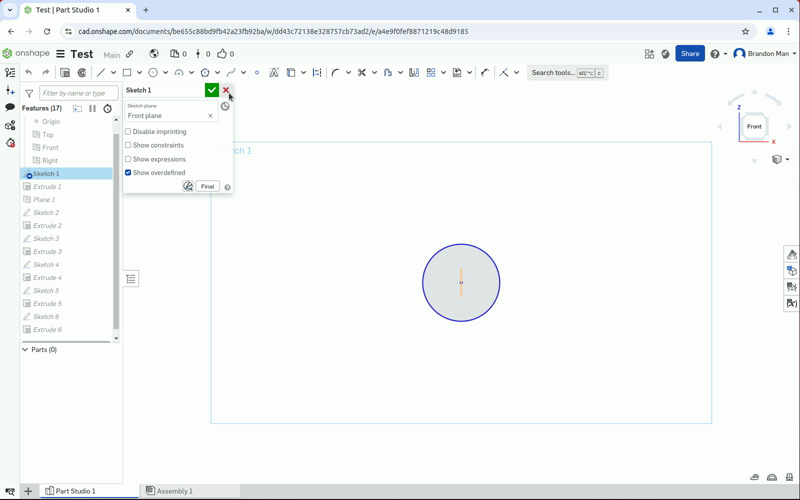
click(229, 92)
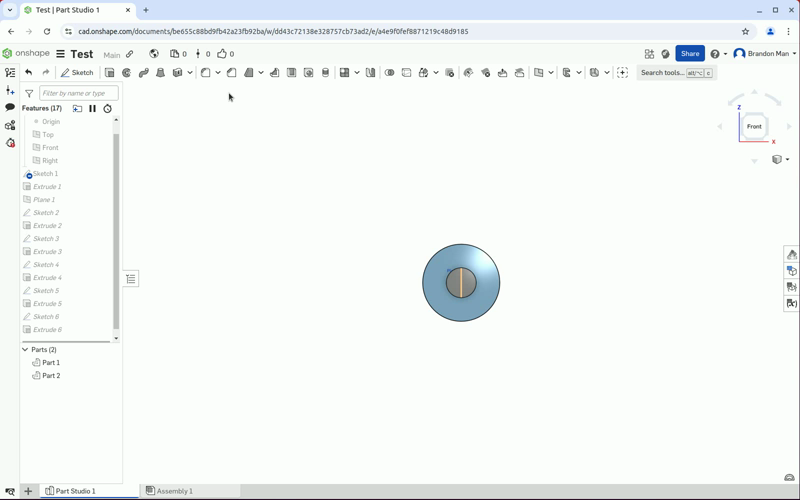
mouse_move(541, 75)
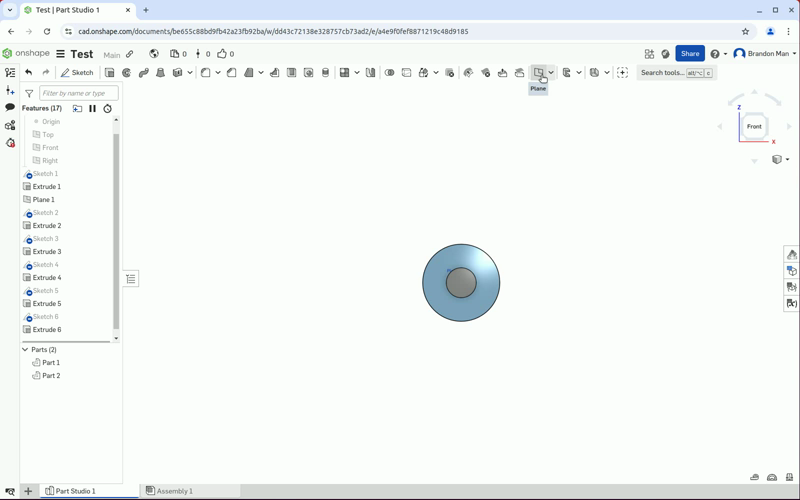
click(541, 75)
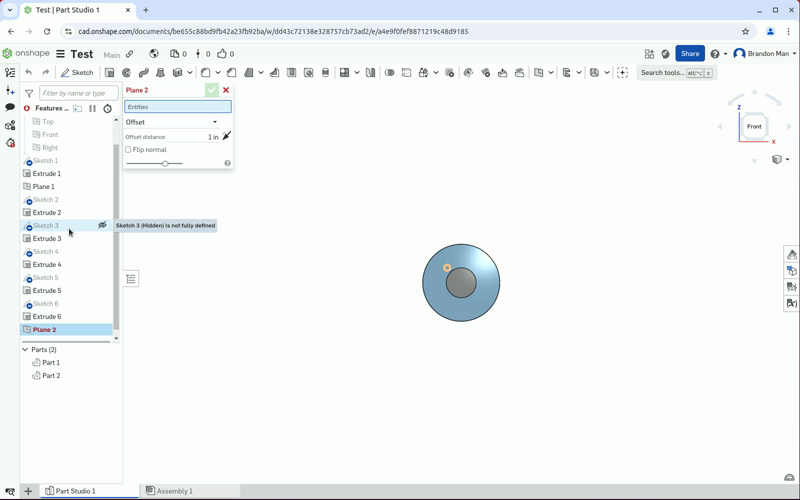
scroll(3)
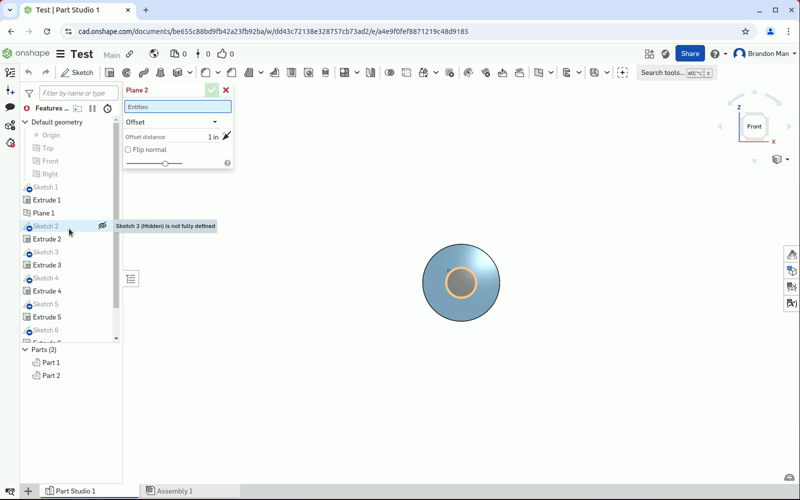
mouse_move(69, 163)
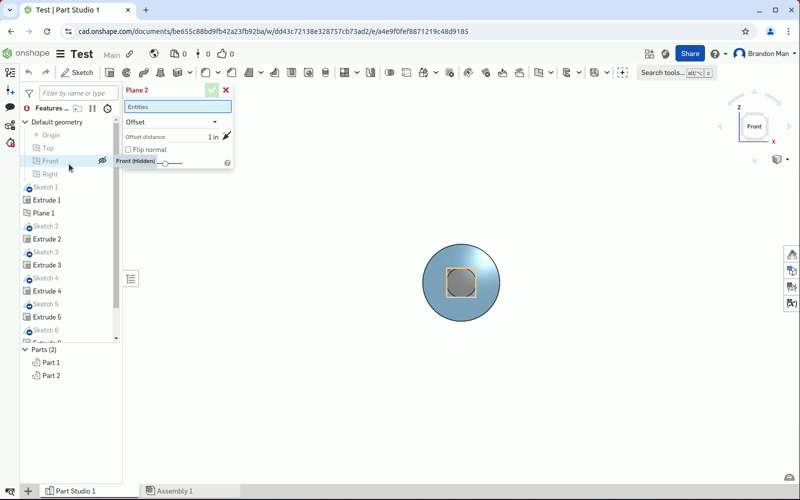
click(69, 163)
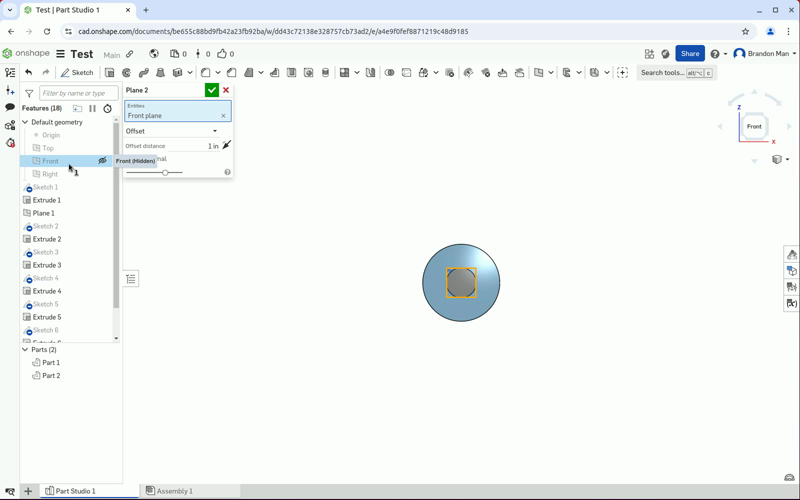
key(tab, 2)
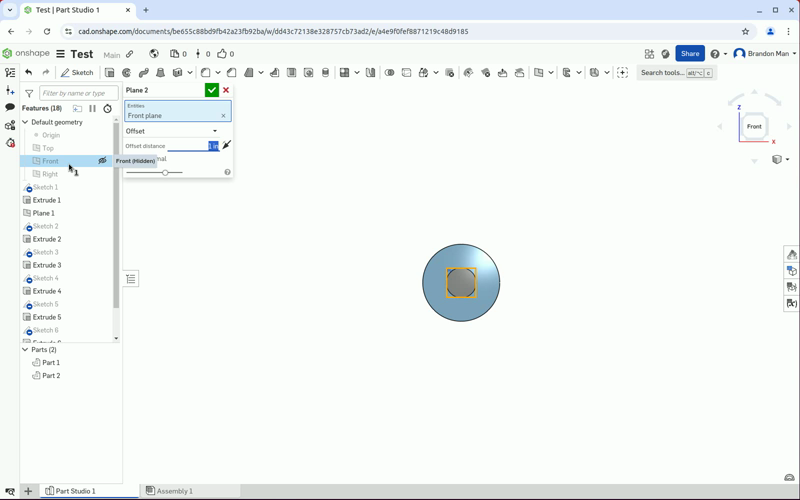
text(23.108)
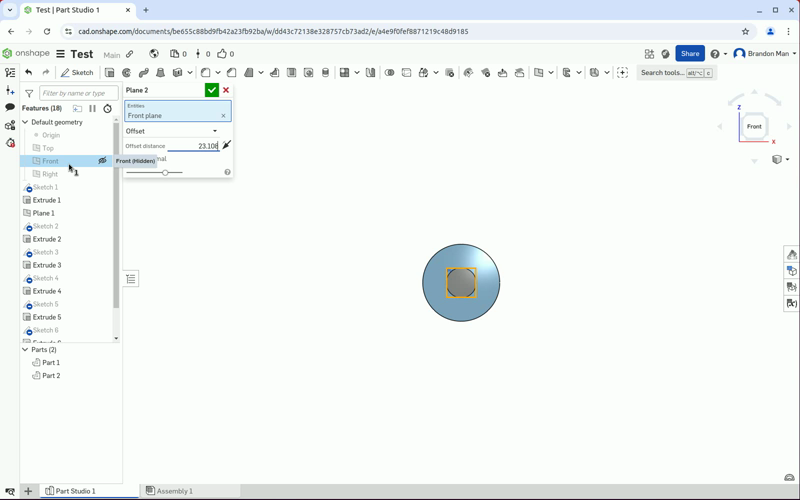
key(enter, 2)
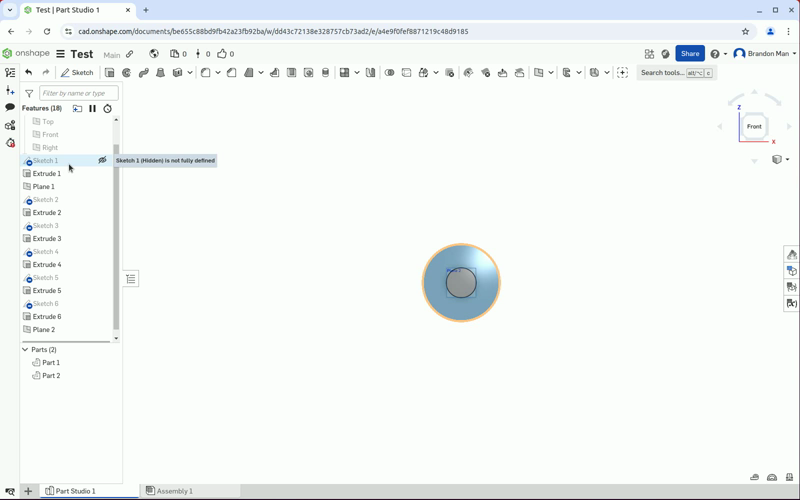
key(shift+s)
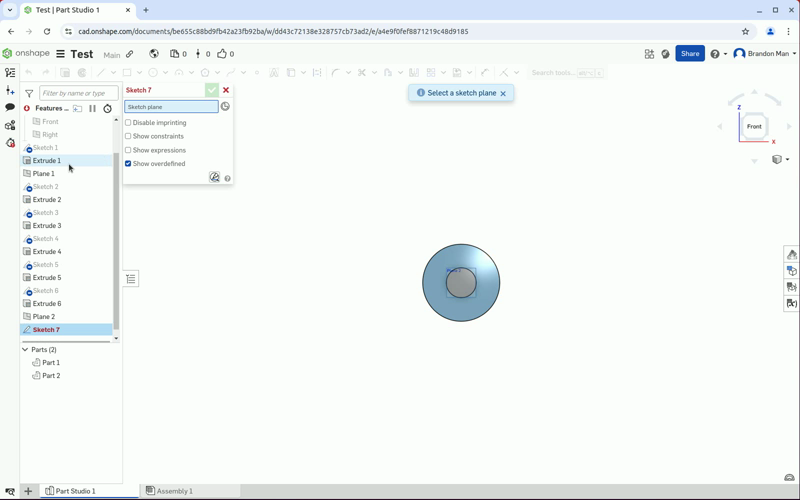
mouse_move(69, 319)
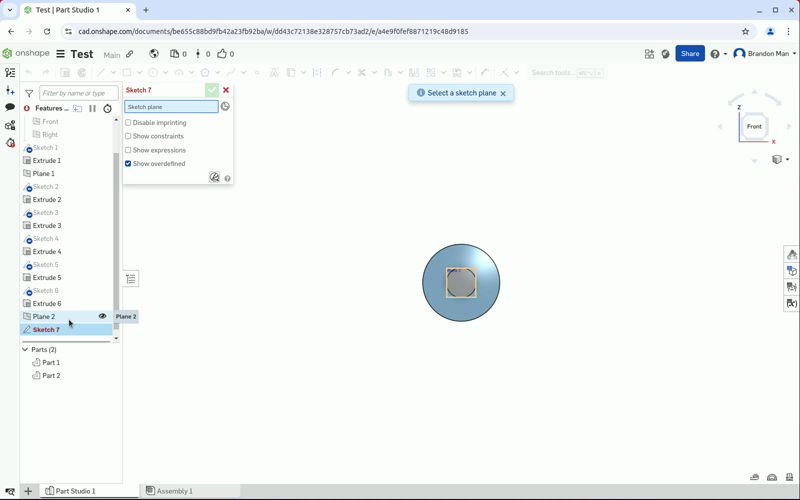
click(69, 319)
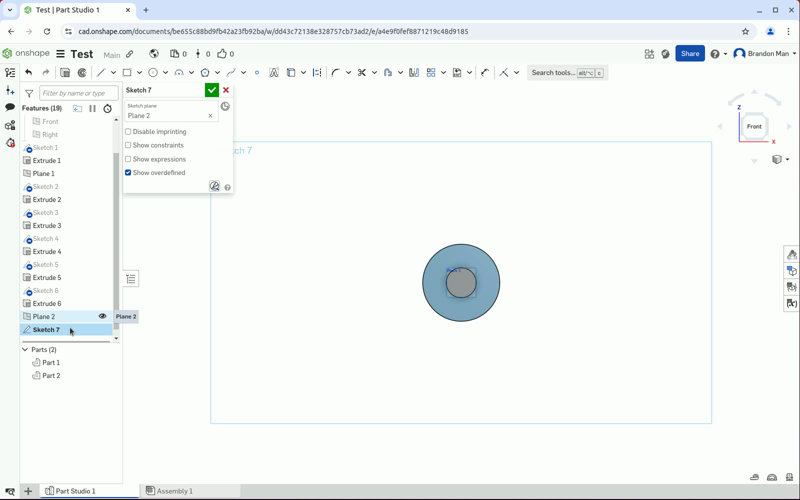
mouse_move(73, 352)
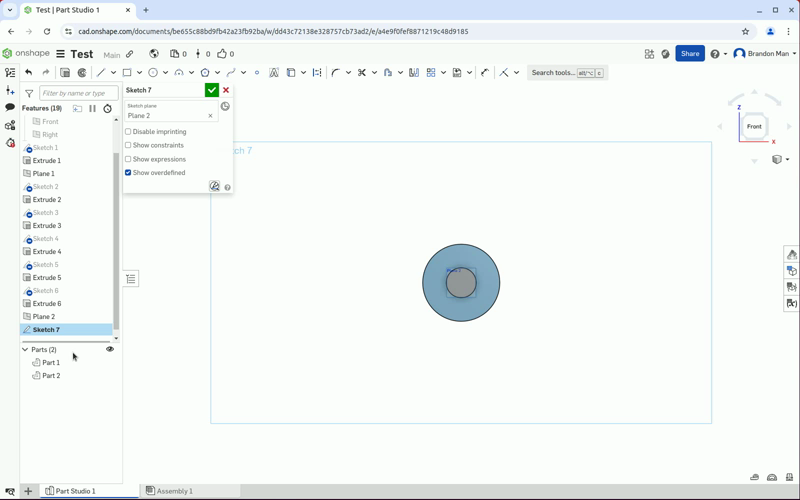
key(y)
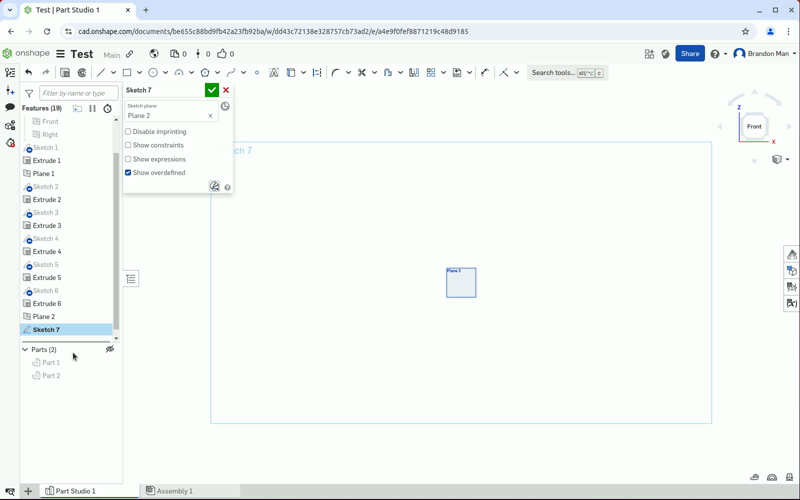
key(c)
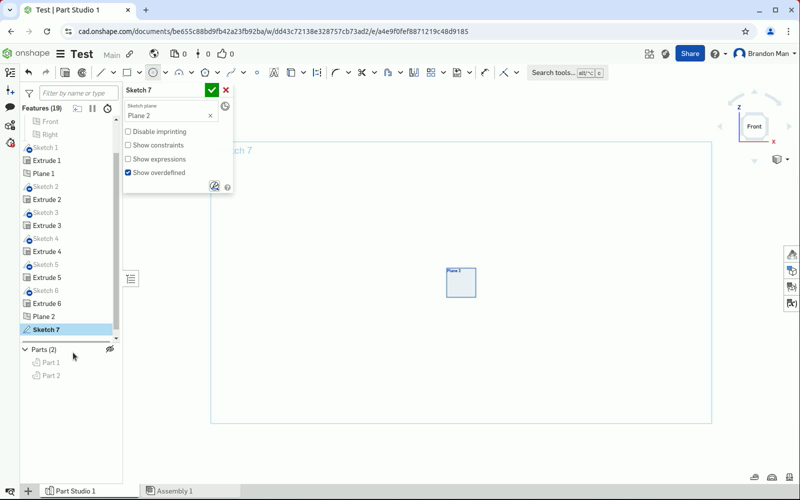
key_down(shift)
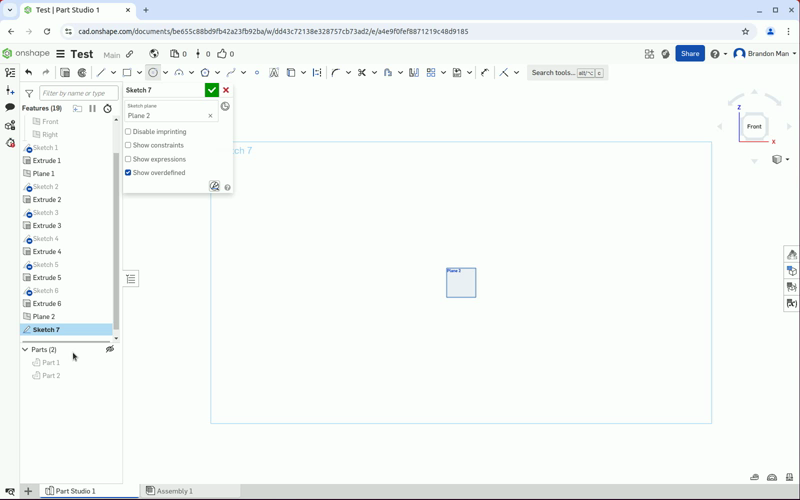
mouse_move(461, 282)
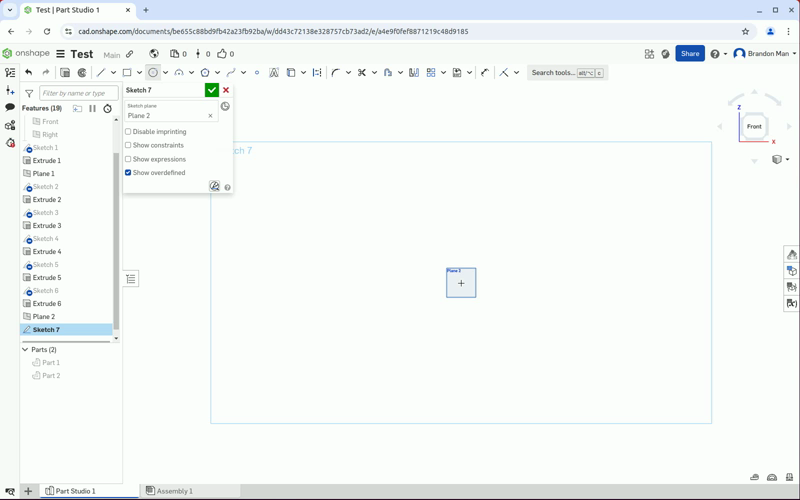
click(461, 282)
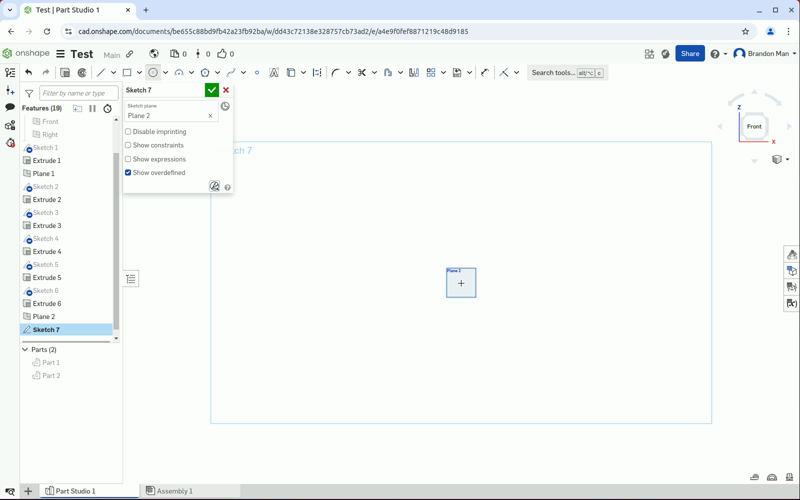
key_up(shift)
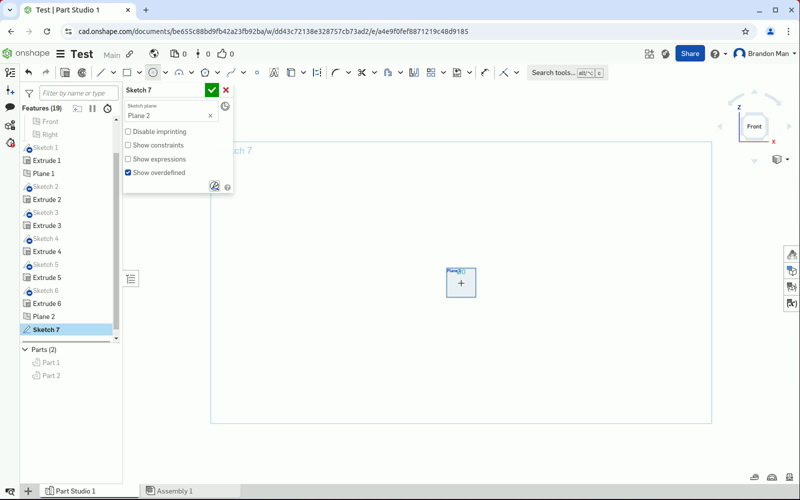
mouse_move(473, 282)
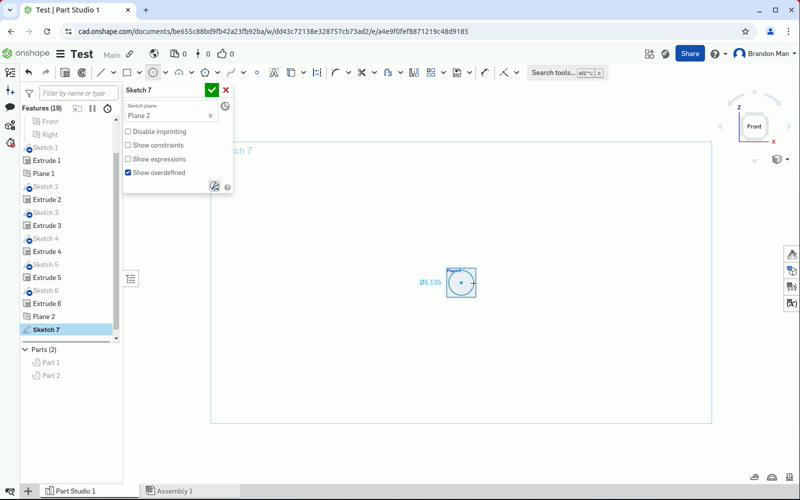
click(473, 282)
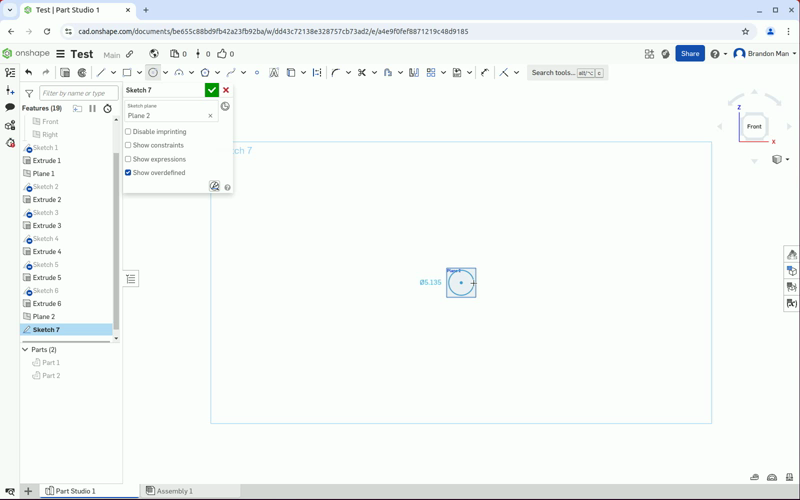
key(esc)
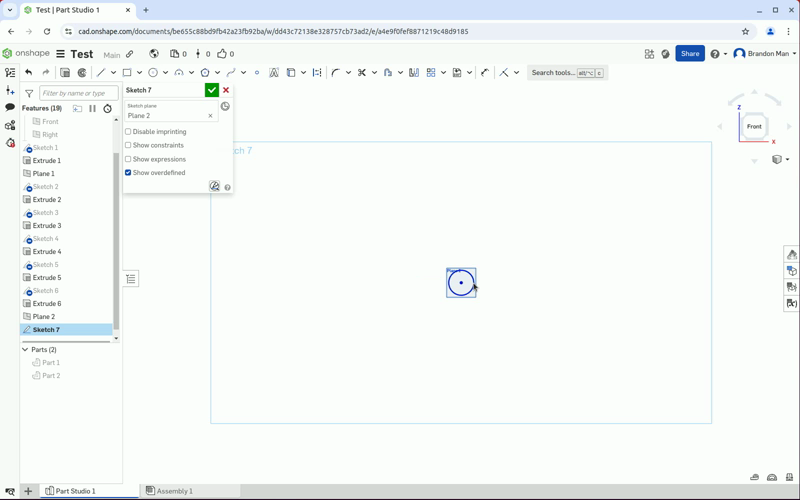
mouse_move(467, 280)
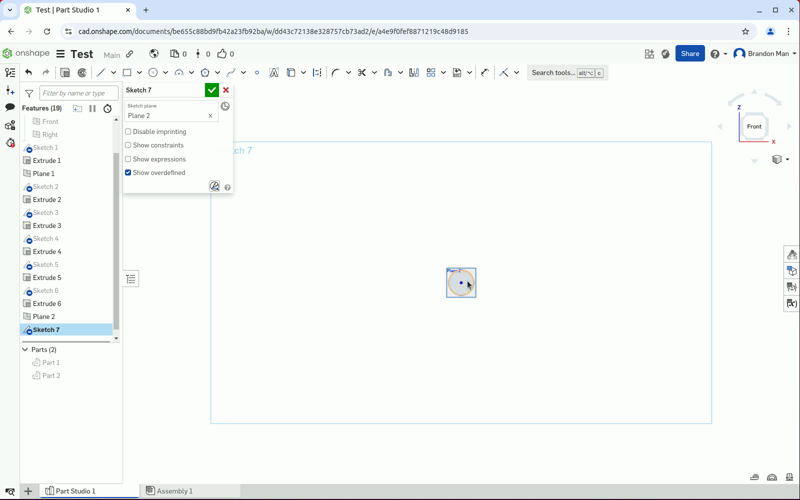
scroll(6)
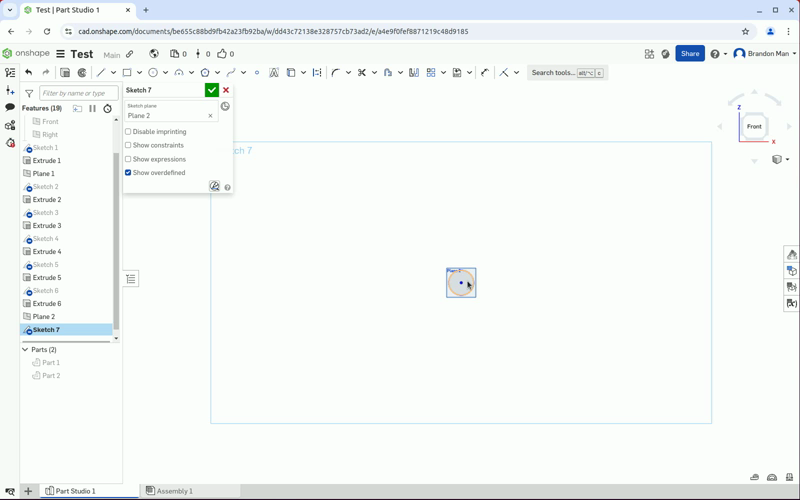
scroll(6)
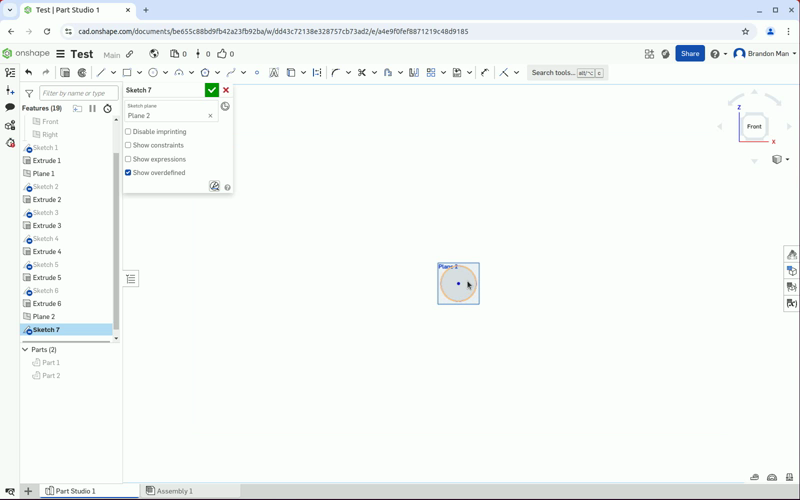
scroll(6)
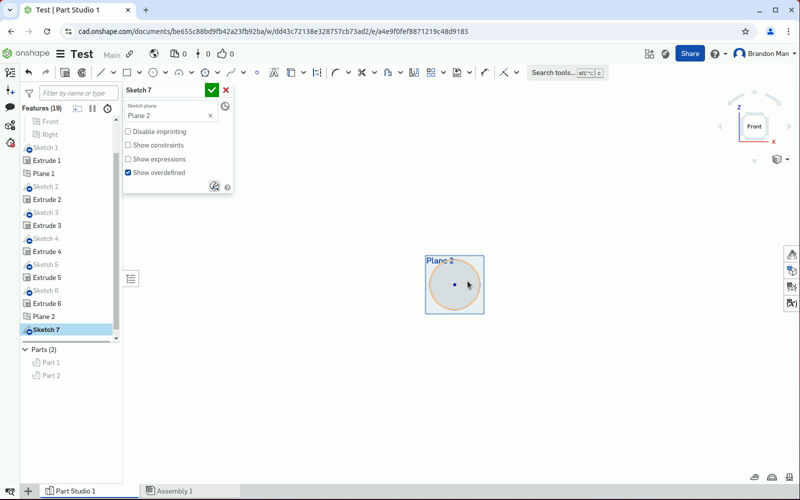
scroll(6)
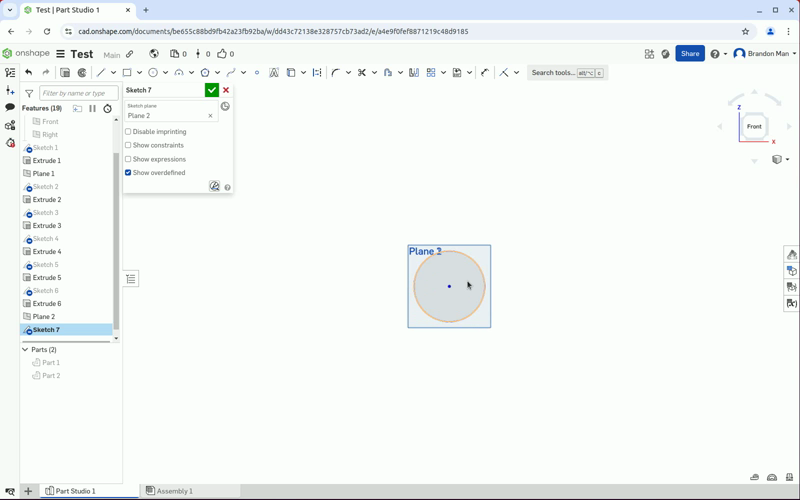
scroll(6)
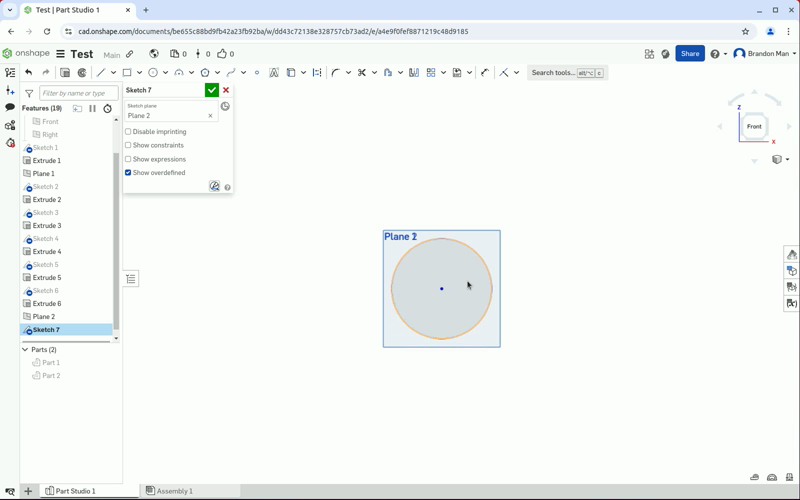
scroll(6)
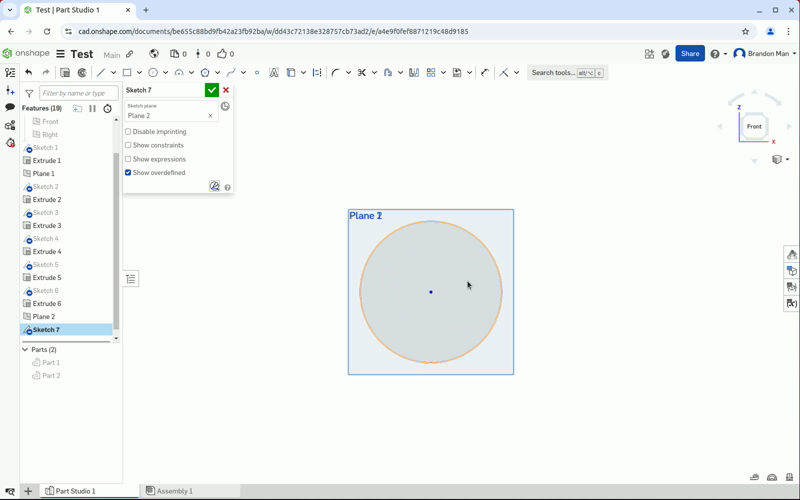
scroll(6)
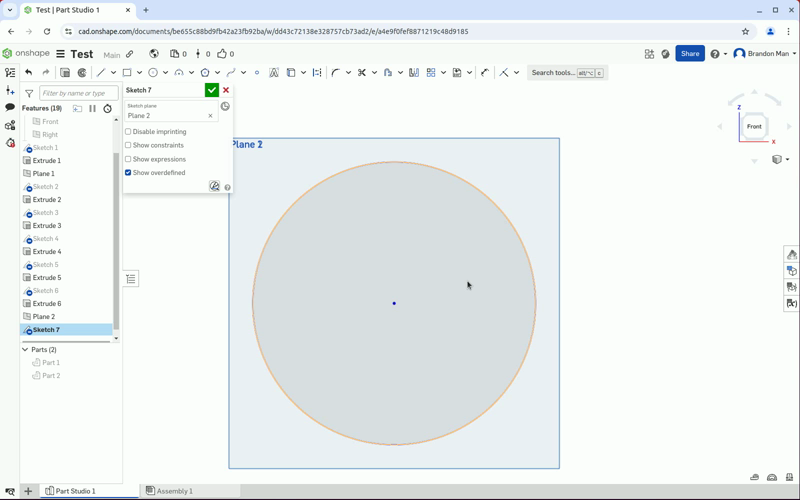
click(467, 280)
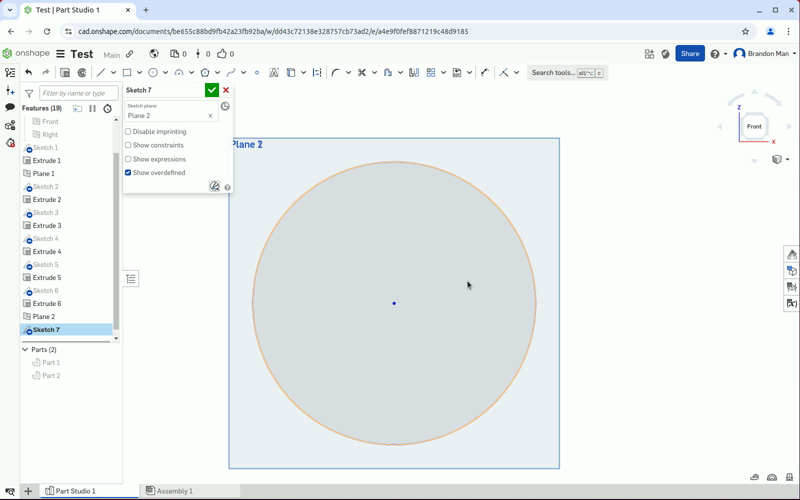
scroll(-6)
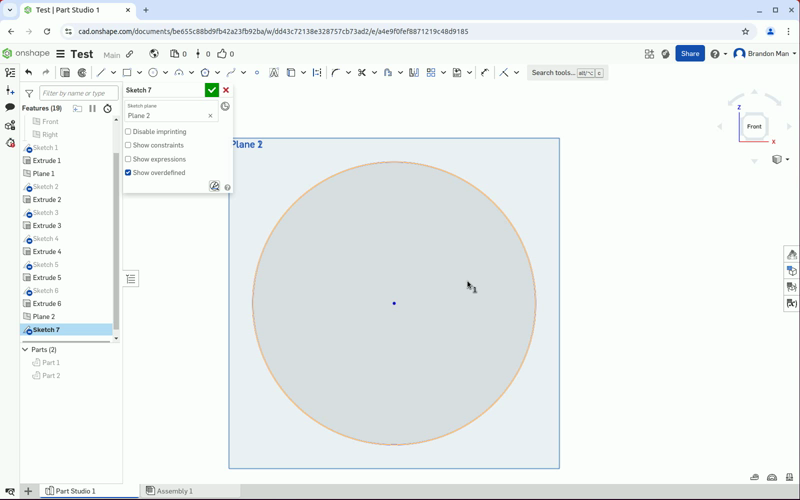
scroll(-6)
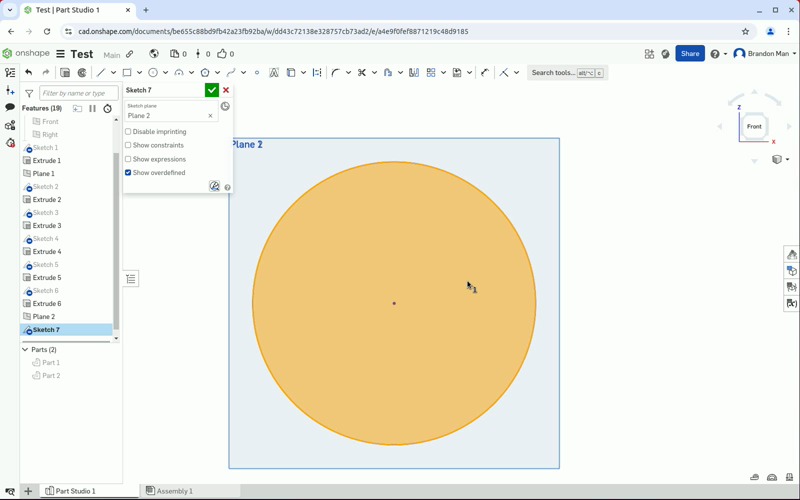
scroll(-6)
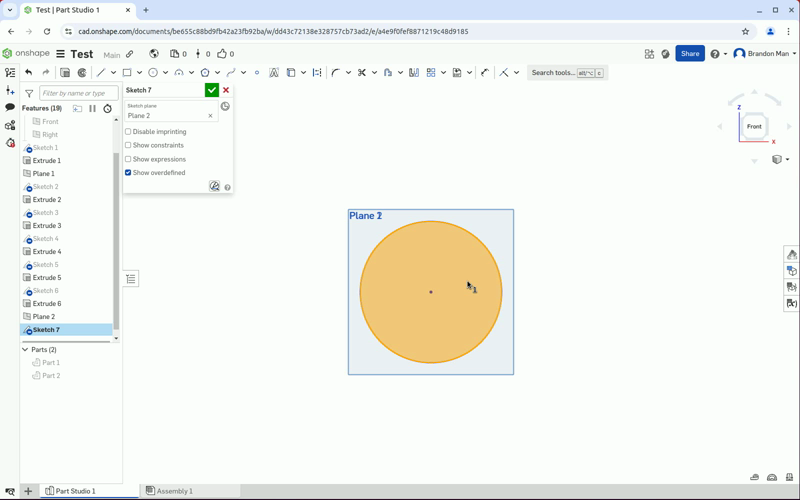
scroll(-6)
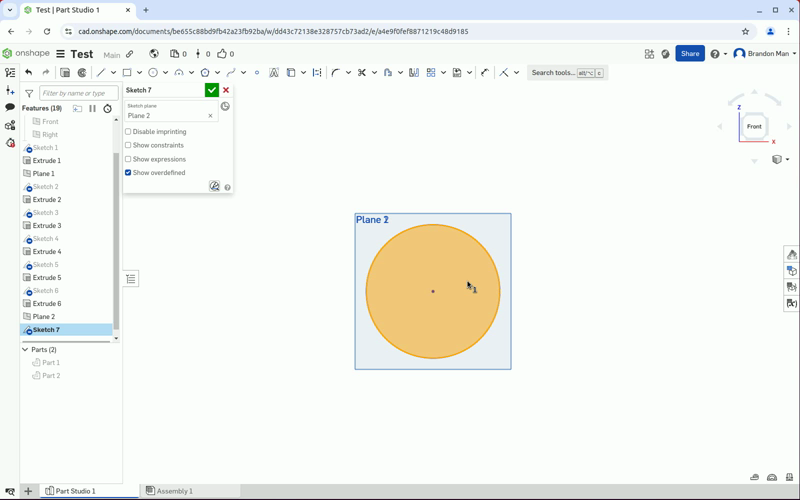
scroll(-6)
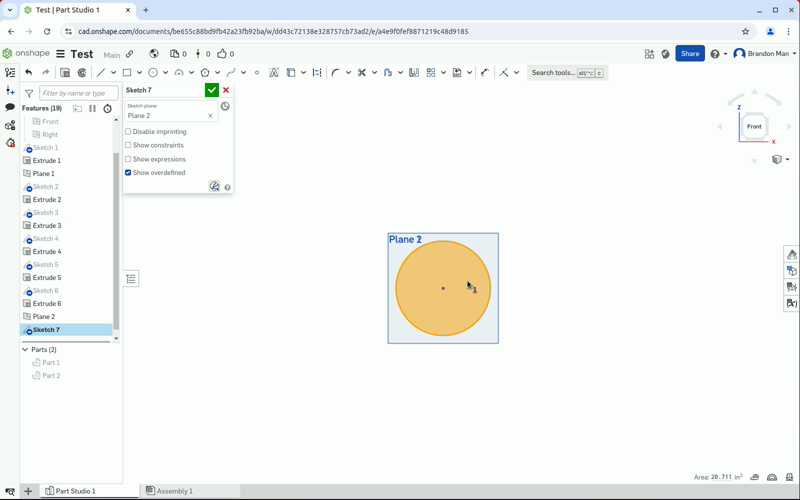
scroll(-6)
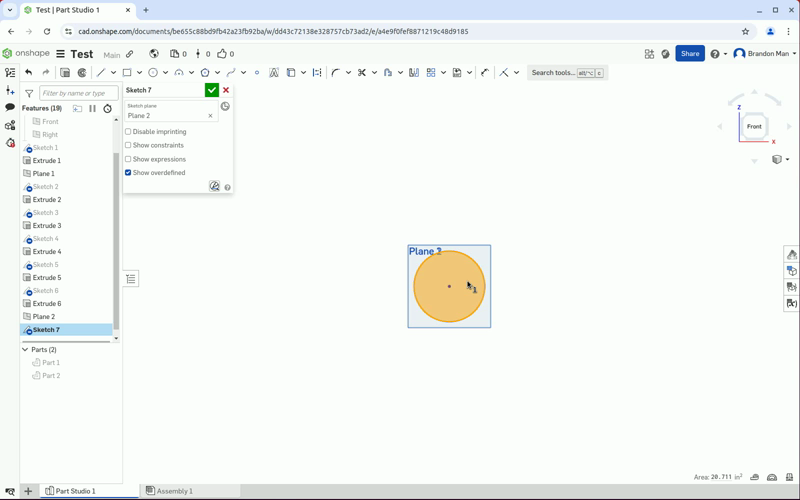
scroll(-6)
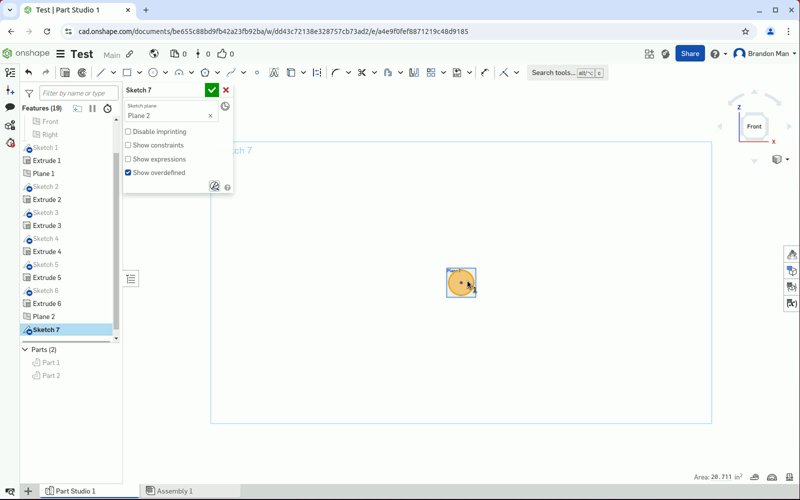
mouse_move(73, 352)
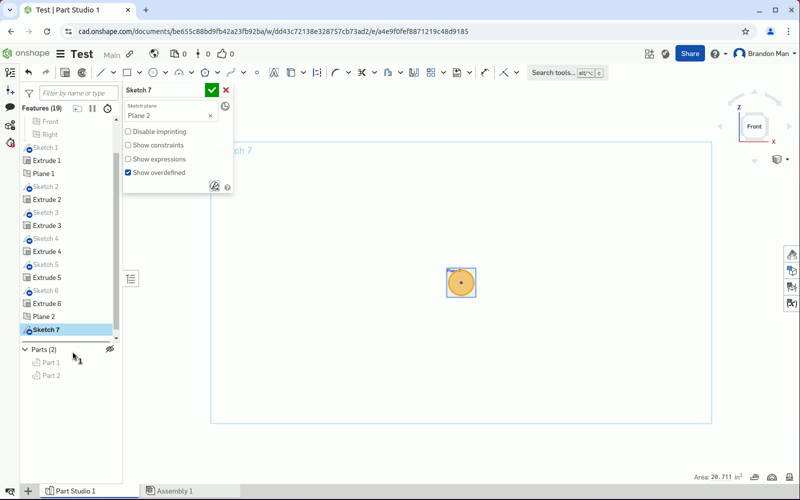
key(shift+y)
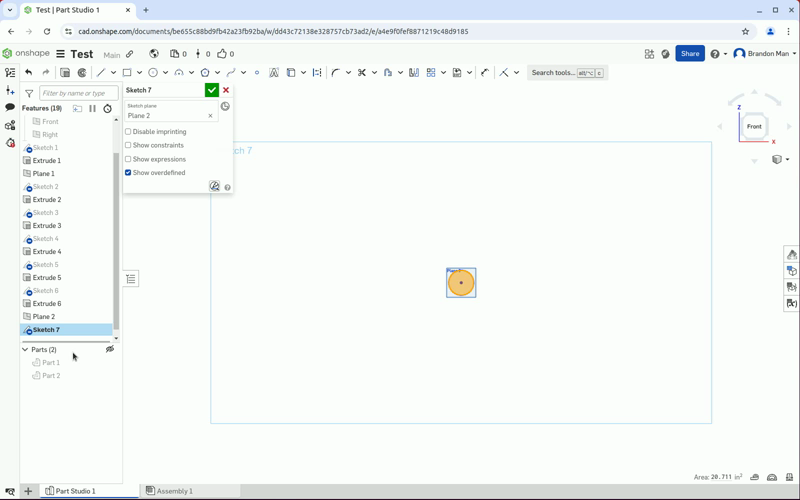
key(shift+e)
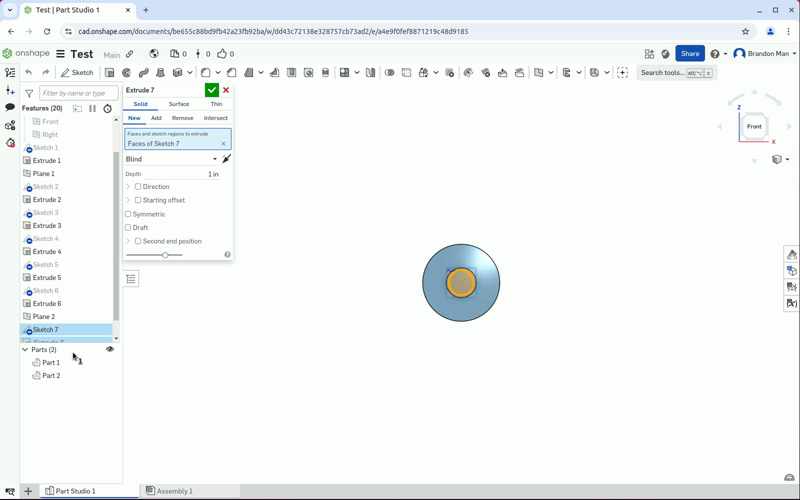
mouse_move(143, 106)
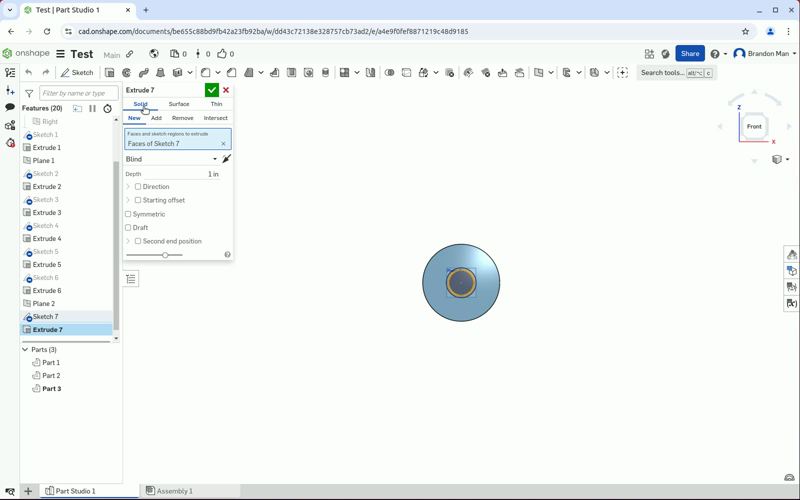
click(143, 106)
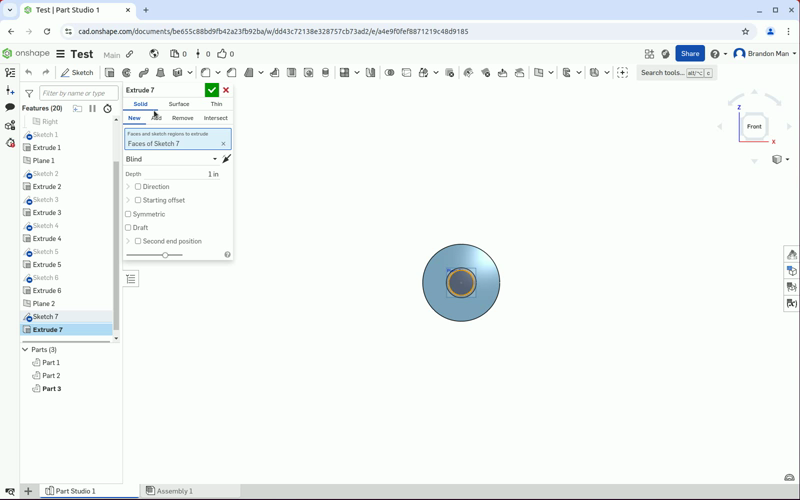
mouse_move(186, 120)
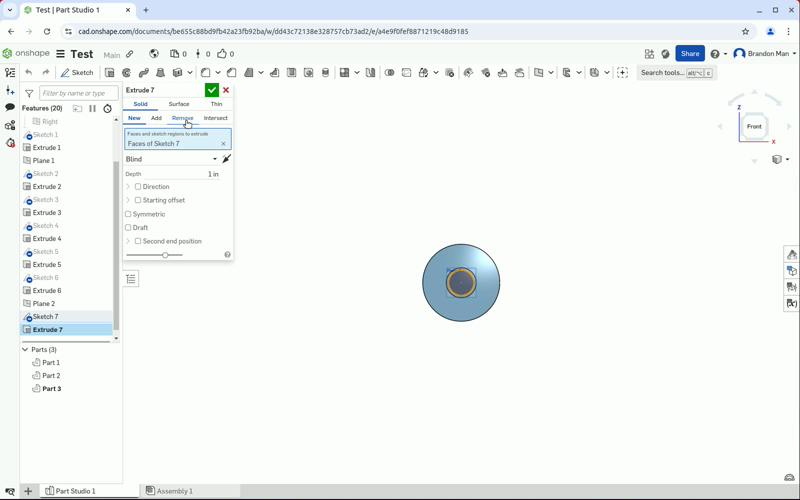
click(186, 120)
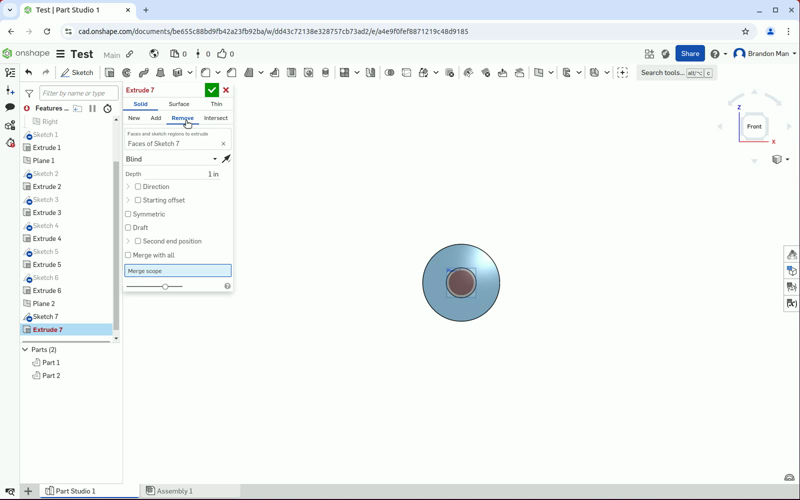
key(tab, 4)
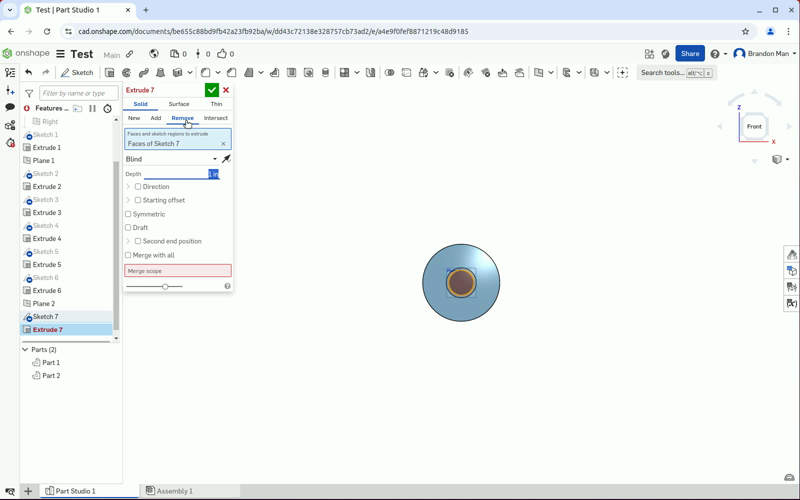
text(2.407)
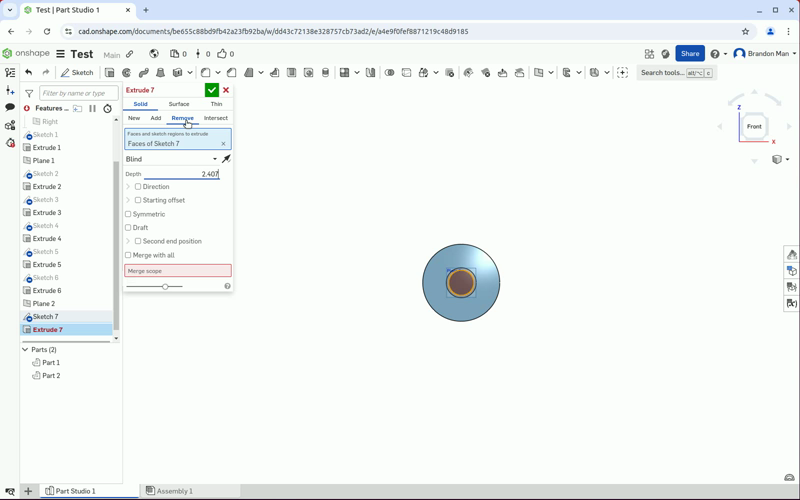
key(tab, 6)
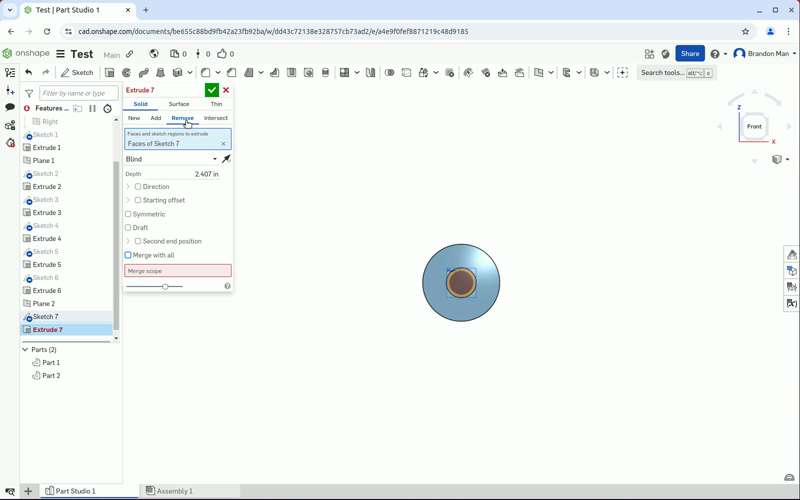
key(space)
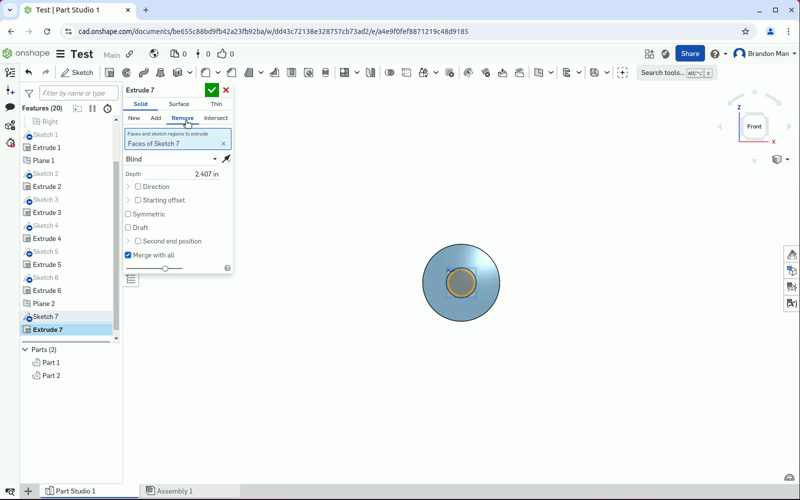
key(enter)
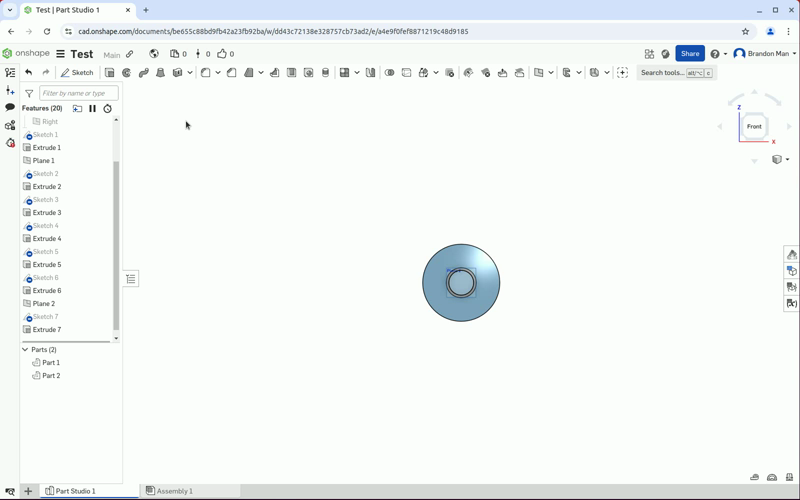
key(shift+h)
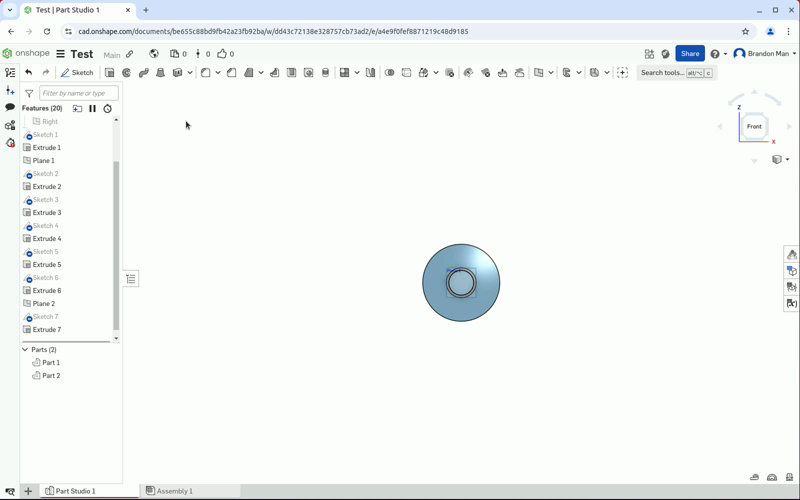
key(shift+h)
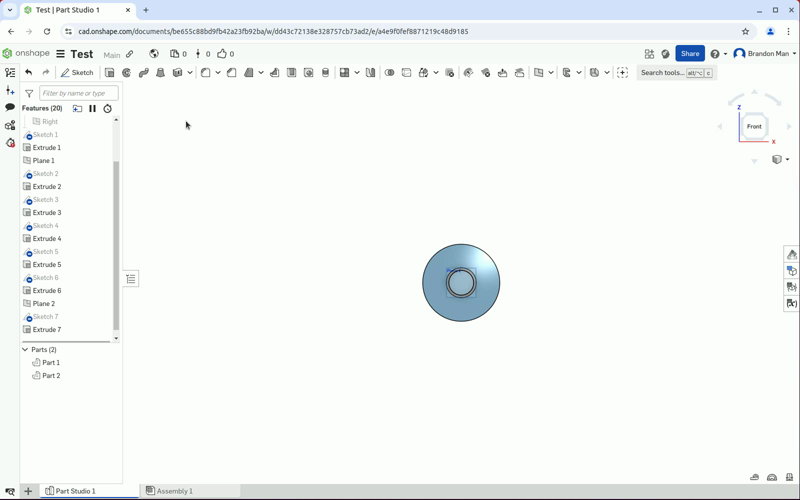
key(shift+7)
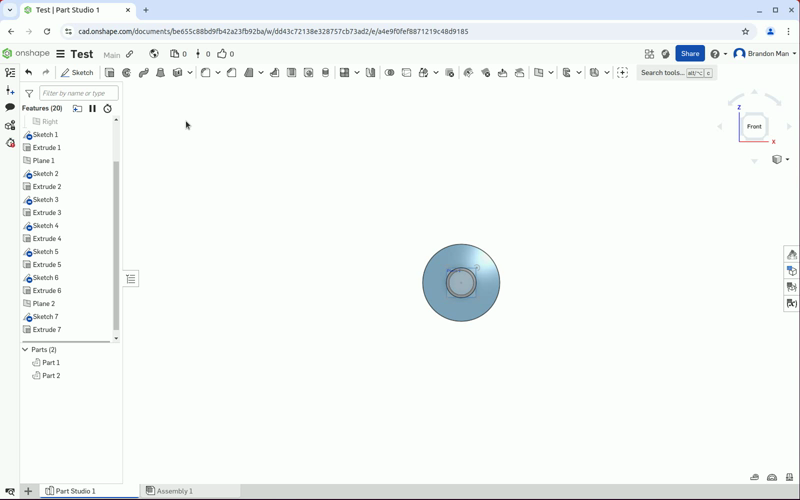
key(left, 2)
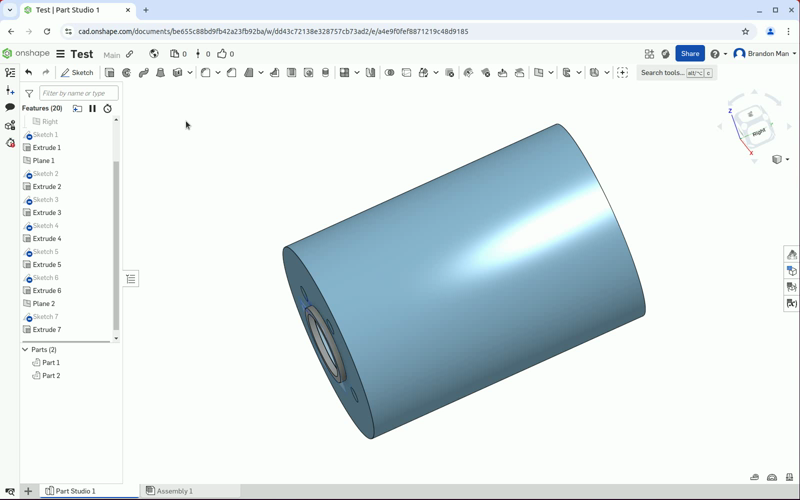
key(down, 2)
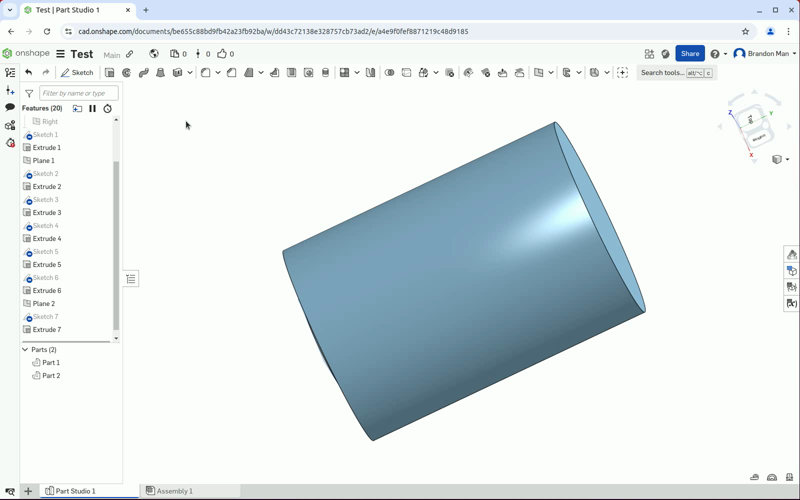
key(up, 2)
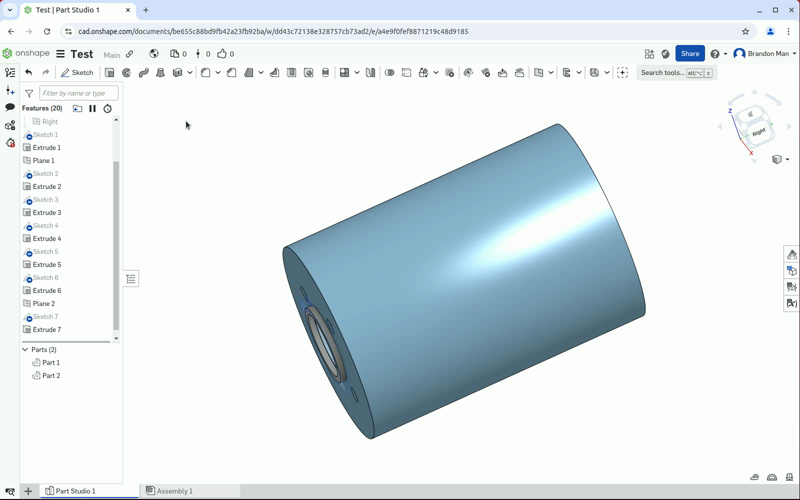
key(right, 2)
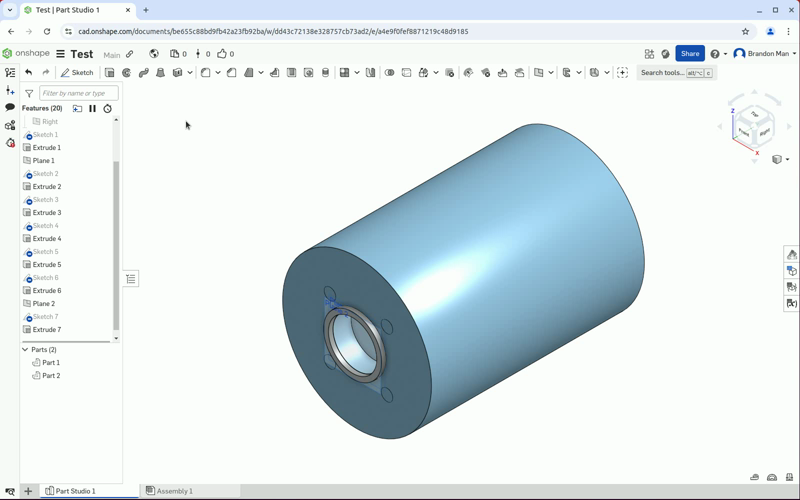
mouse_move(69, 137)
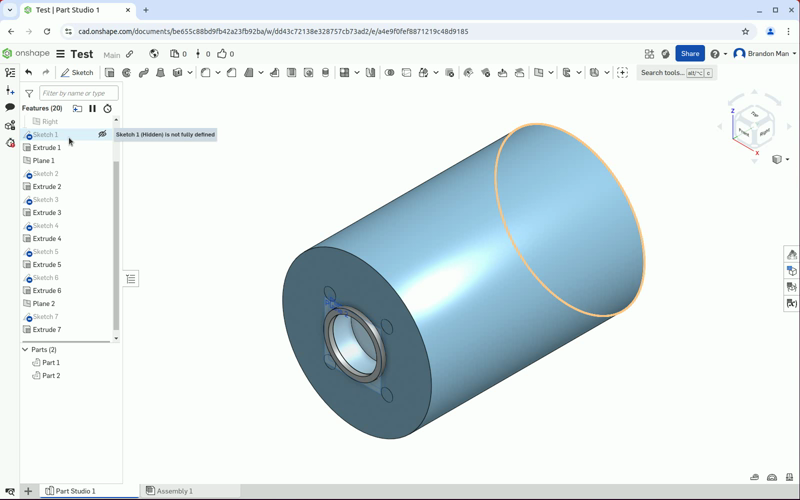
click(69, 137)